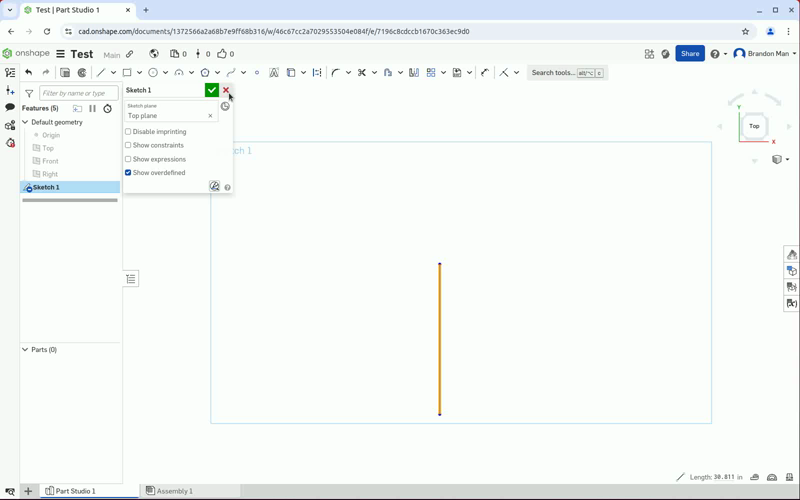
key(shift+h)
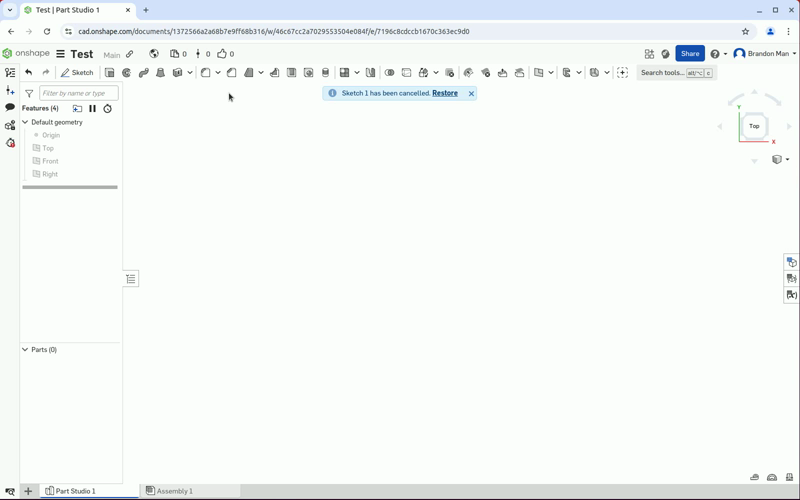
mouse_move(73, 352)
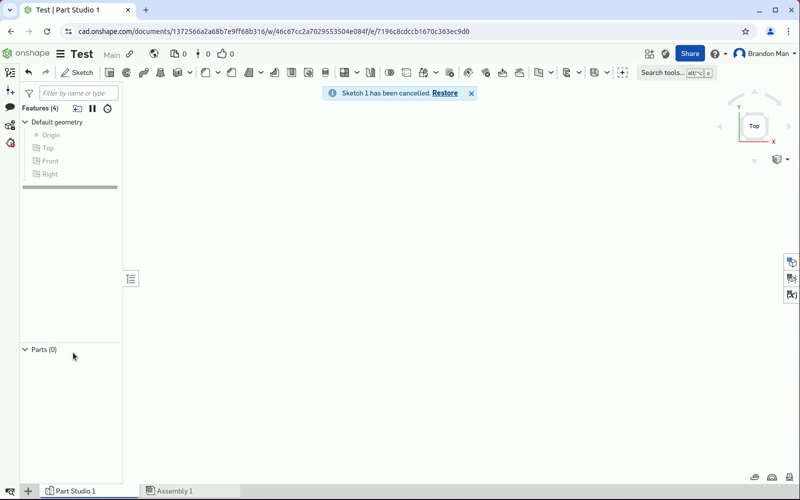
key(y)
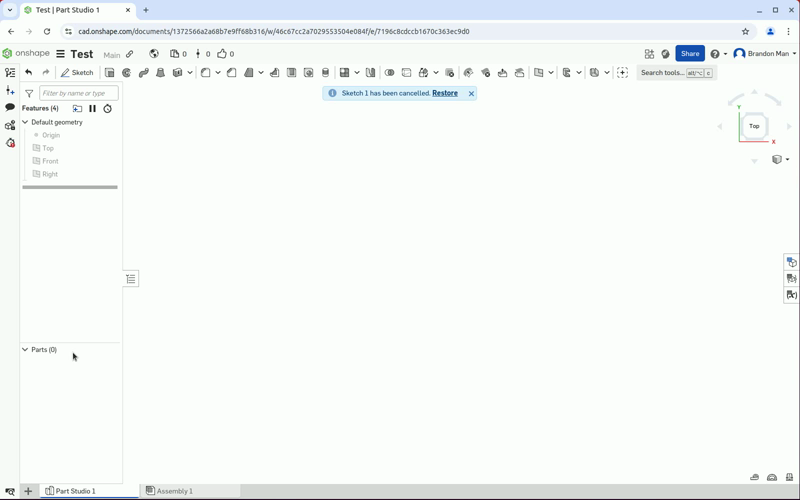
key(shift+p)
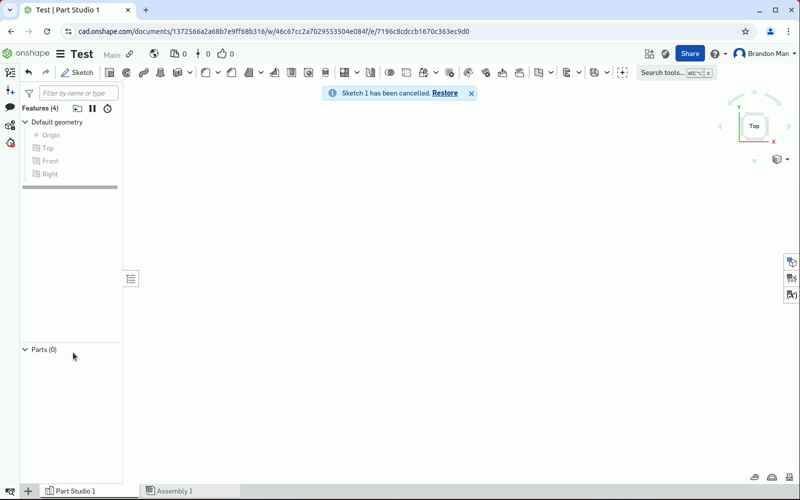
key(space)
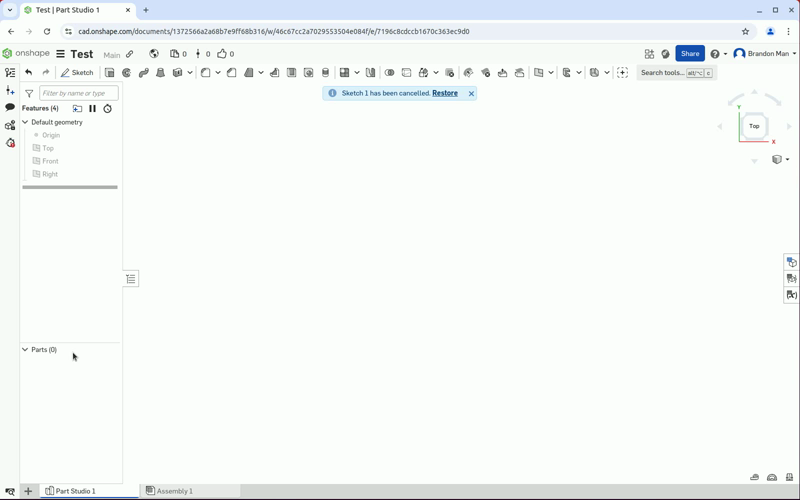
key_down(shift)
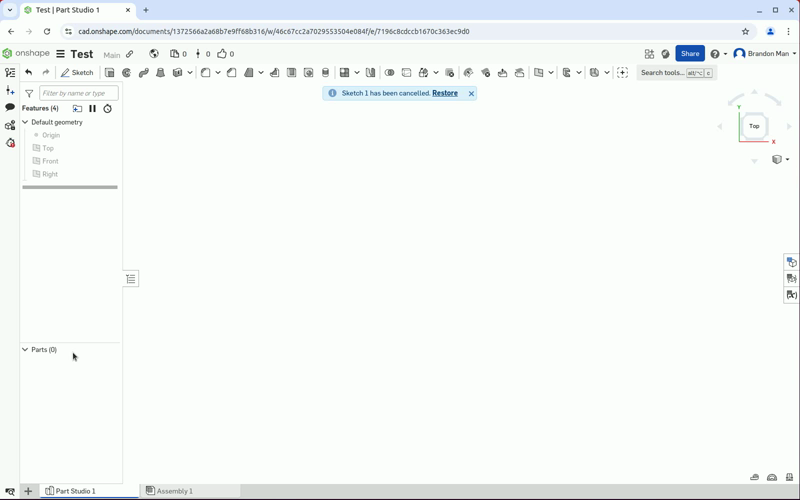
key(up)
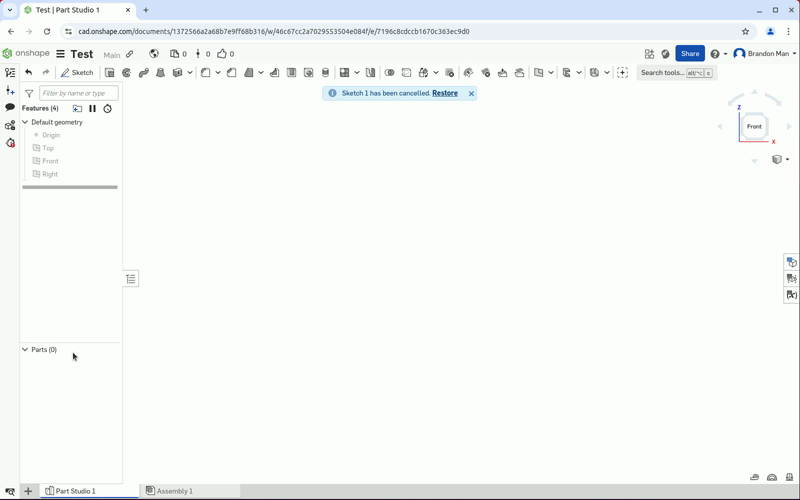
key_up(shift)
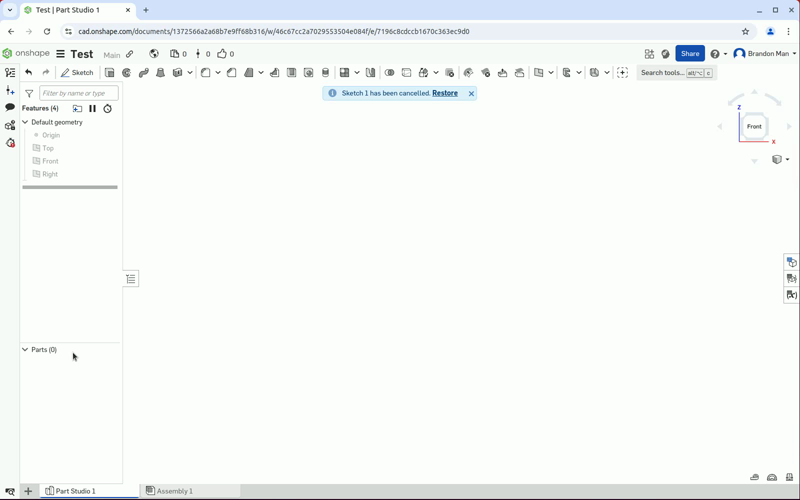
mouse_move(73, 352)
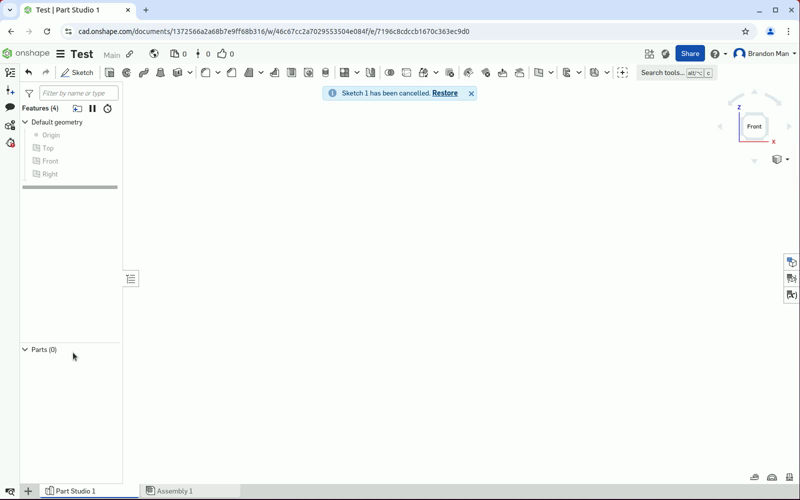
key(shift+y)
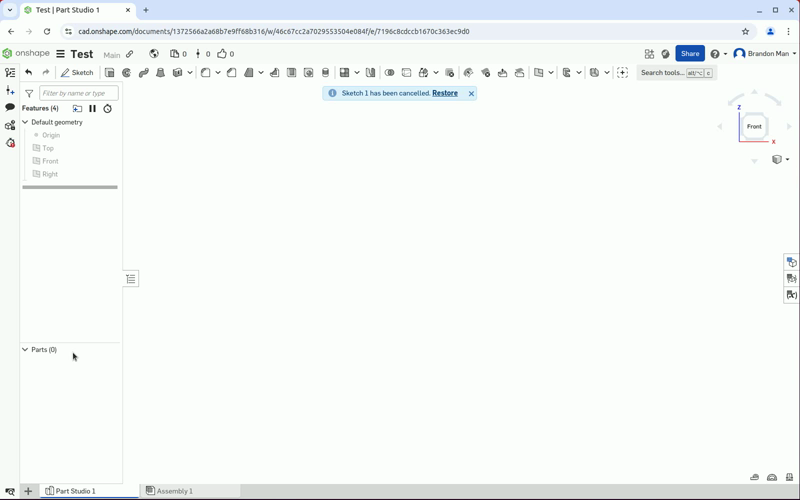
key(shift+s)
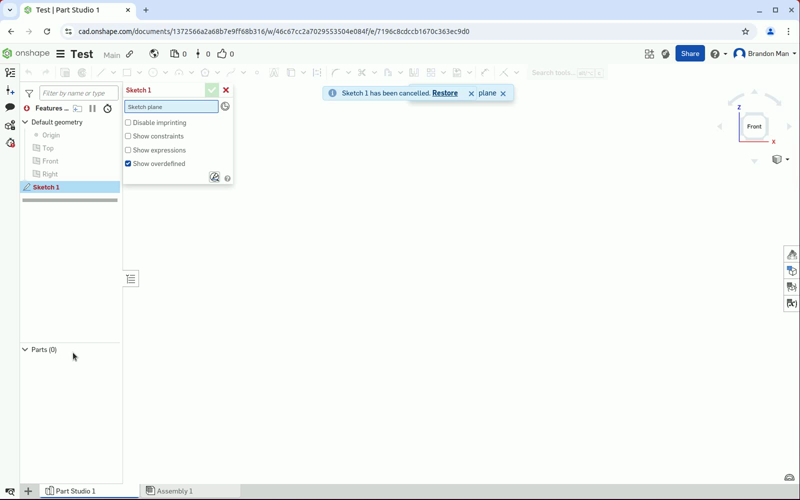
mouse_move(73, 163)
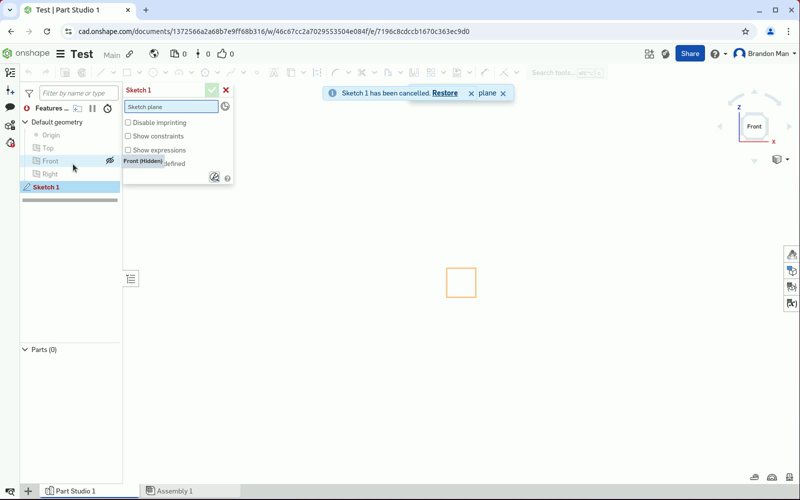
click(73, 163)
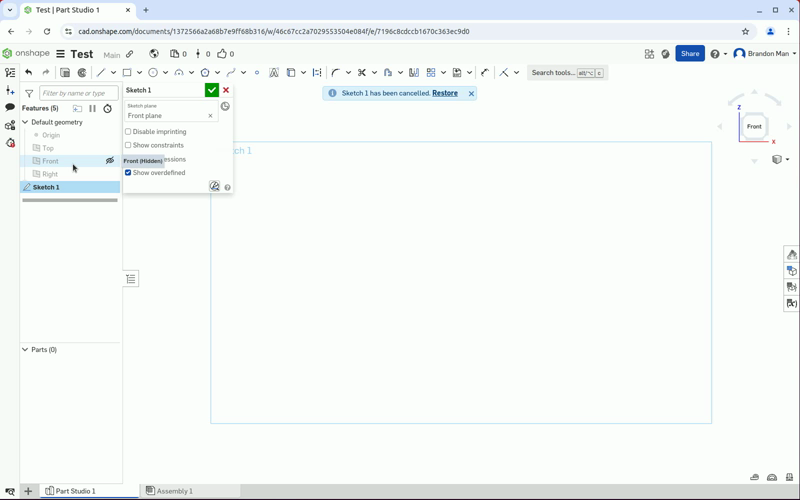
mouse_move(73, 352)
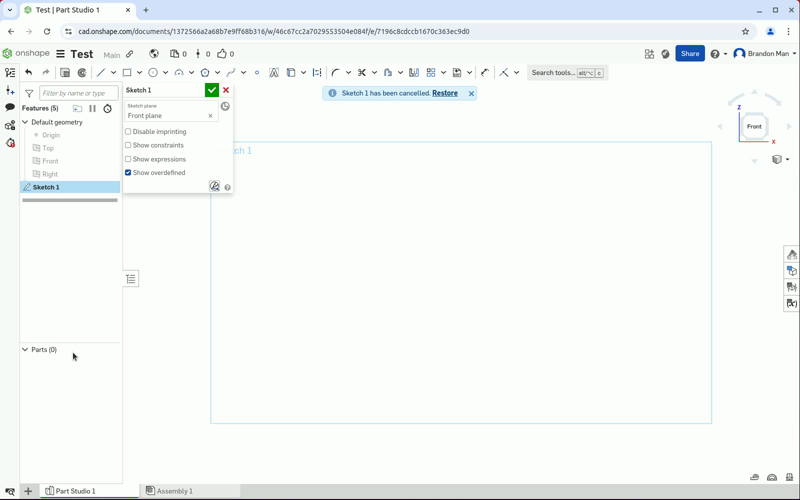
key(y)
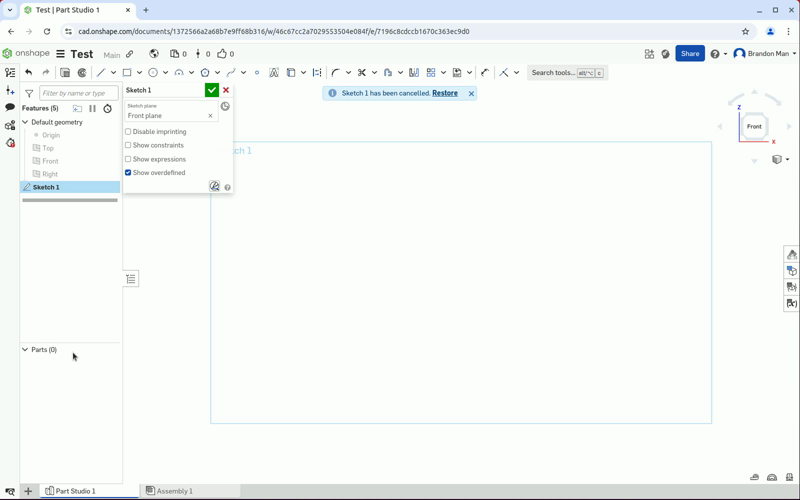
key(l)
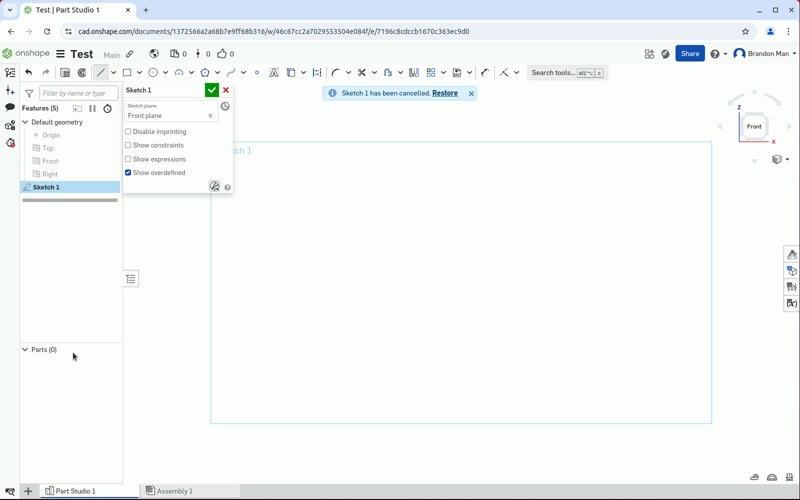
key_down(shift)
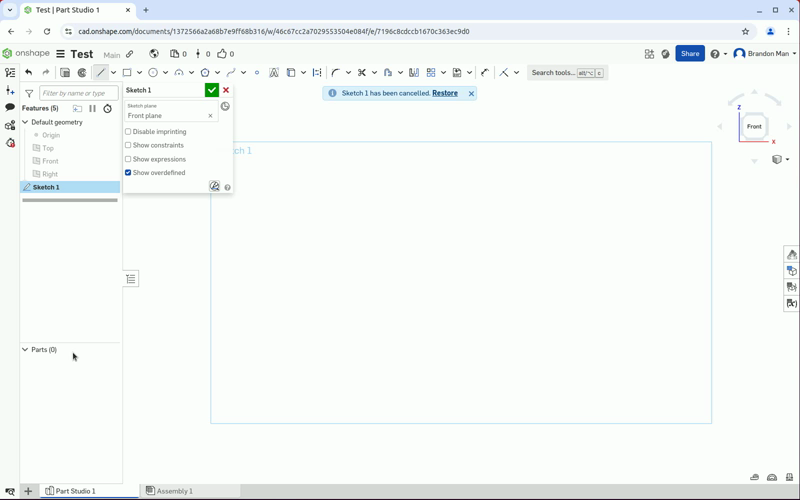
mouse_move(383, 282)
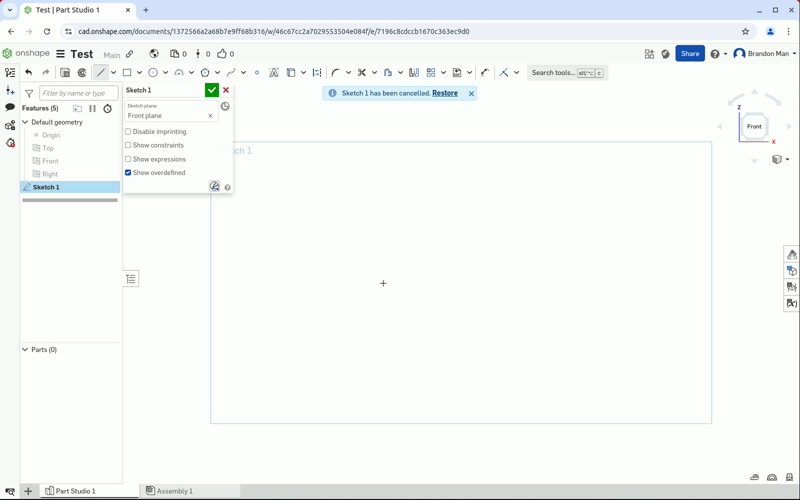
click(383, 282)
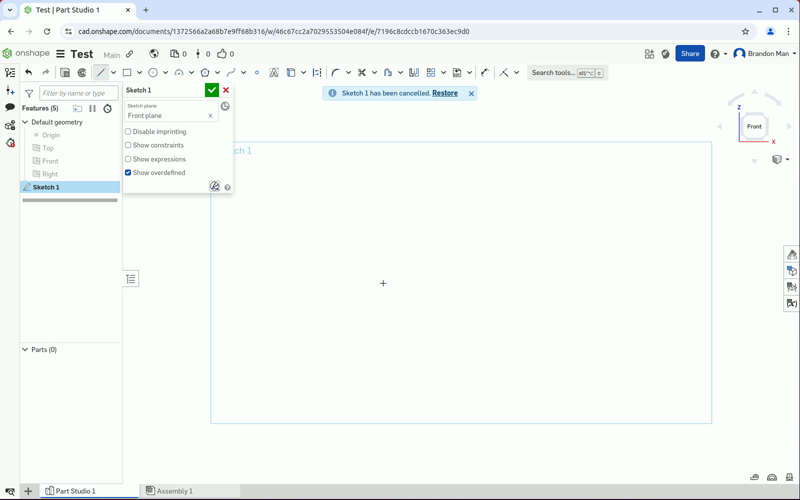
key_up(shift)
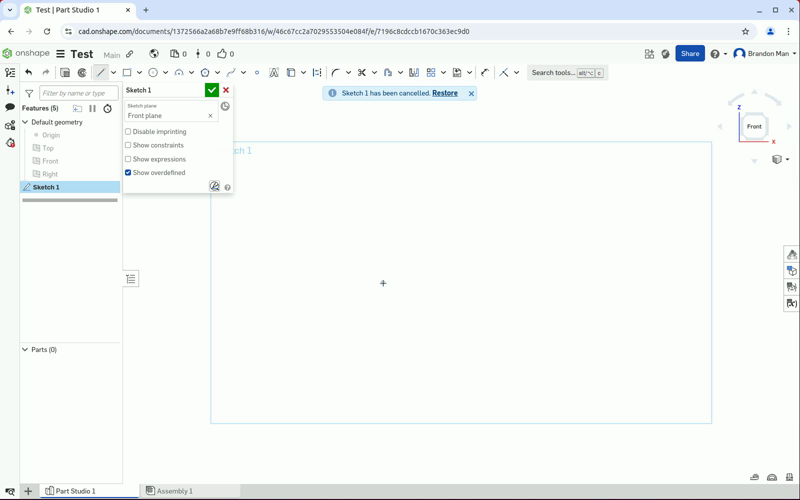
key_down(shift)
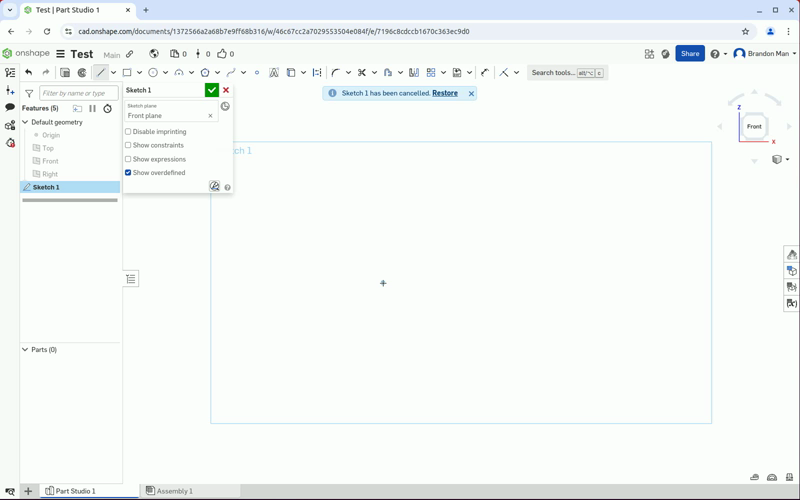
mouse_move(537, 282)
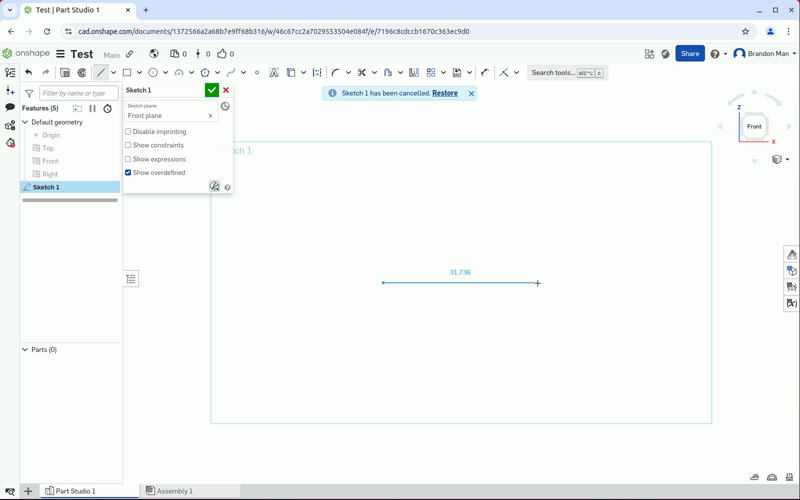
click(537, 282)
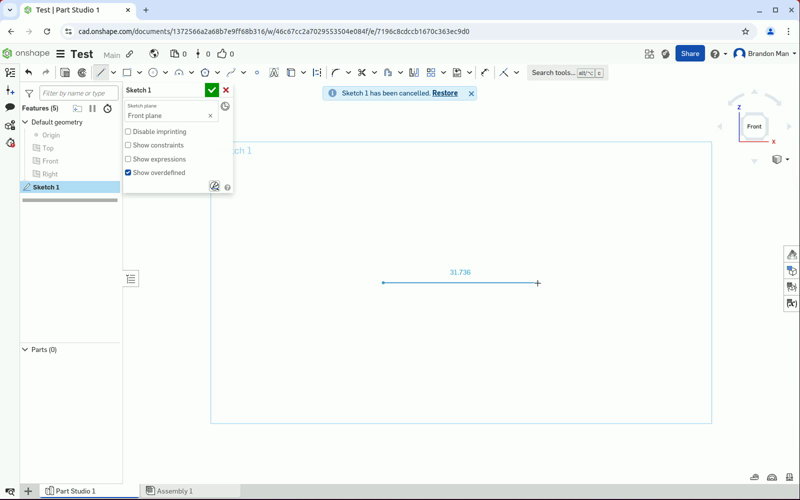
key_up(shift)
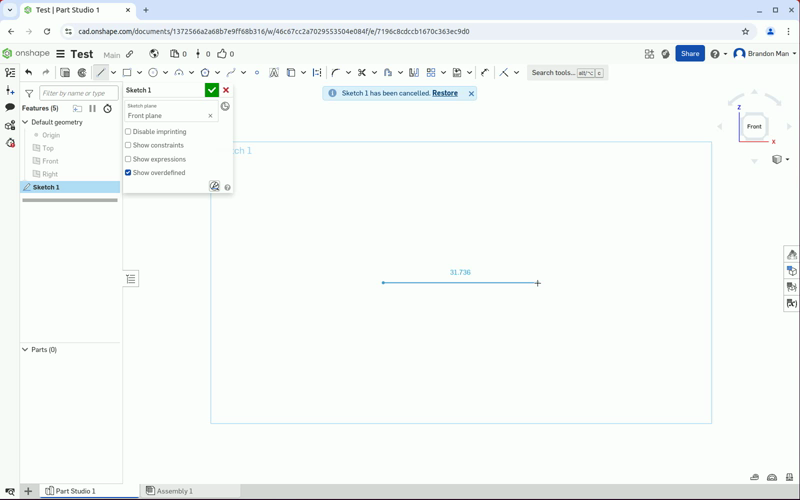
key_down(shift)
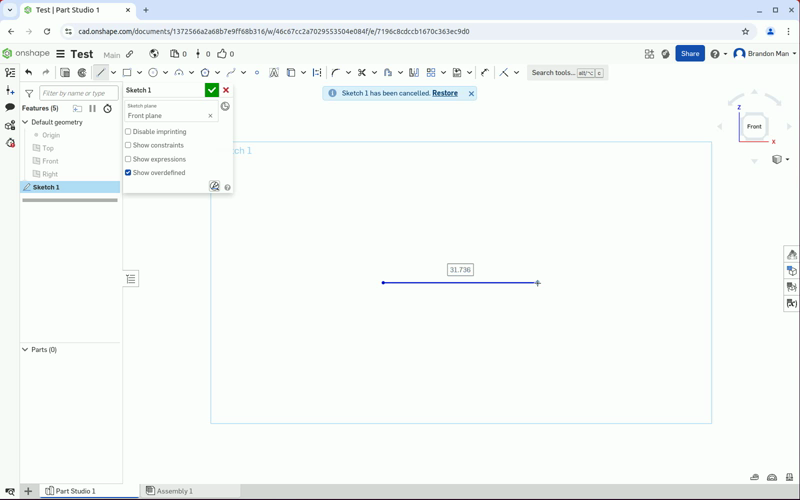
mouse_move(537, 170)
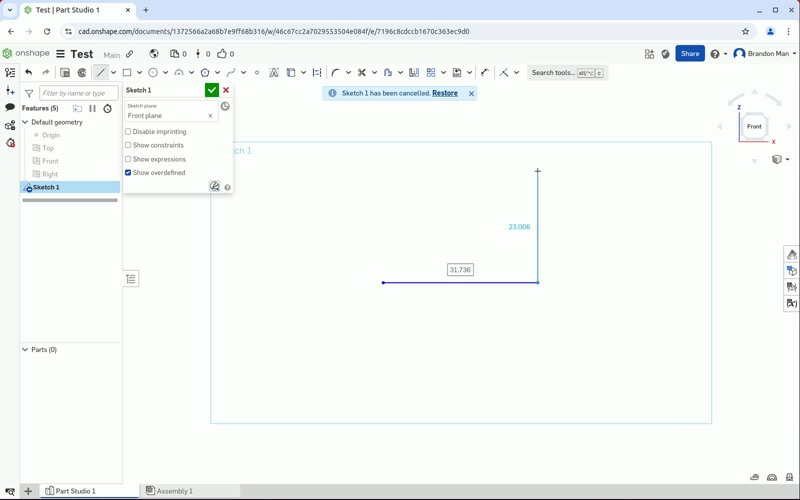
click(537, 170)
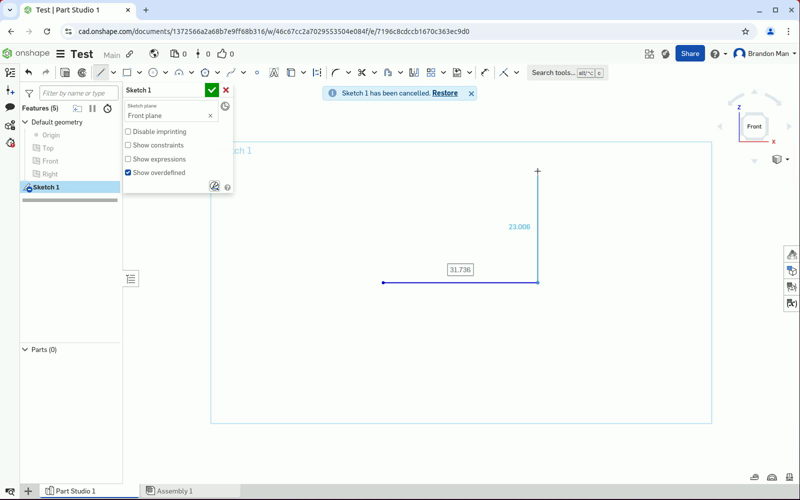
key_up(shift)
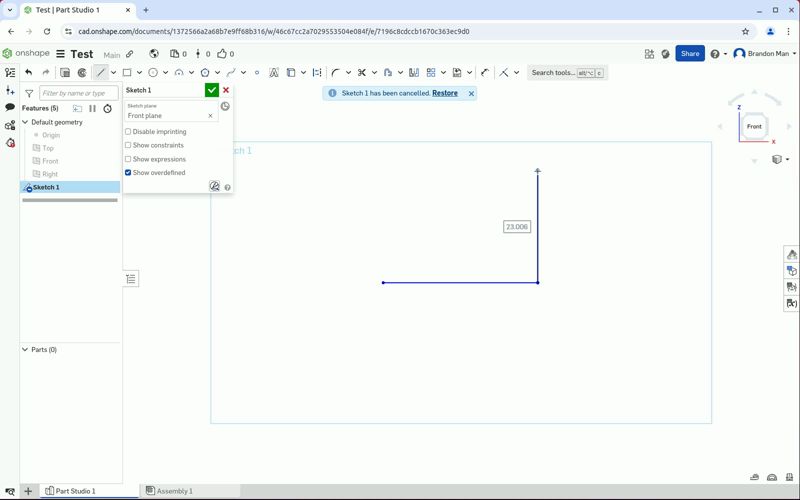
key_down(shift)
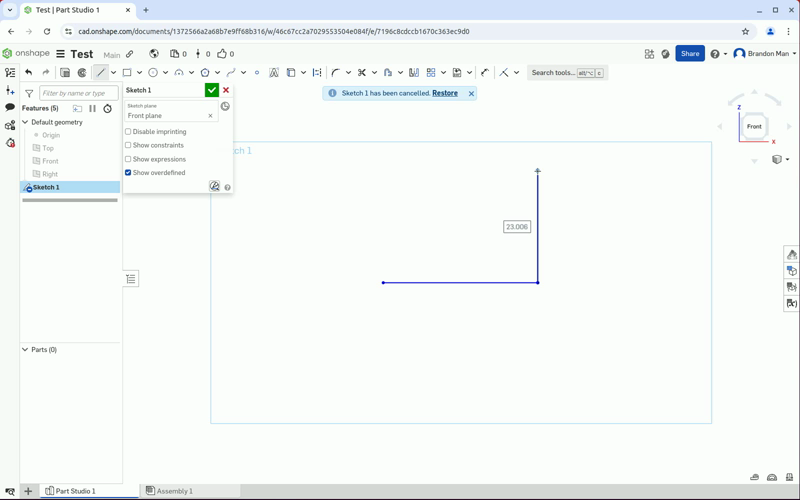
mouse_move(383, 170)
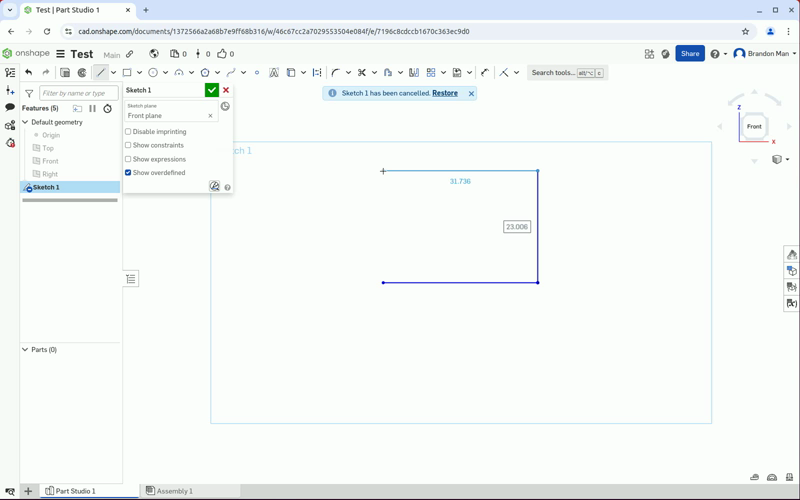
click(383, 170)
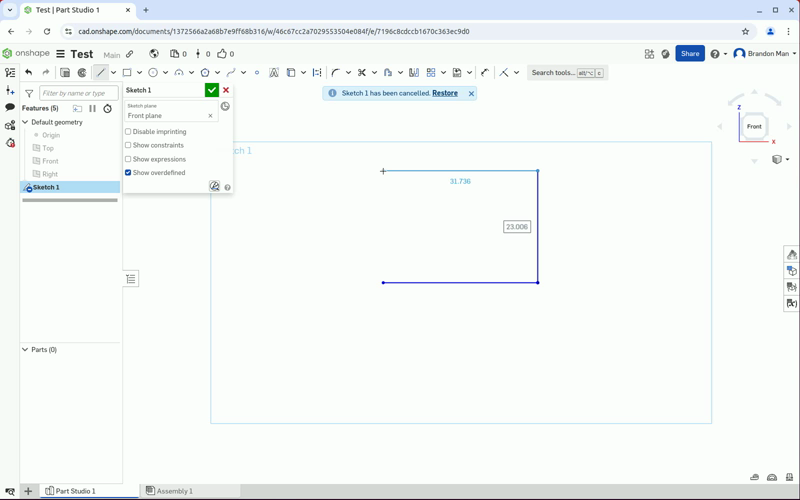
key_up(shift)
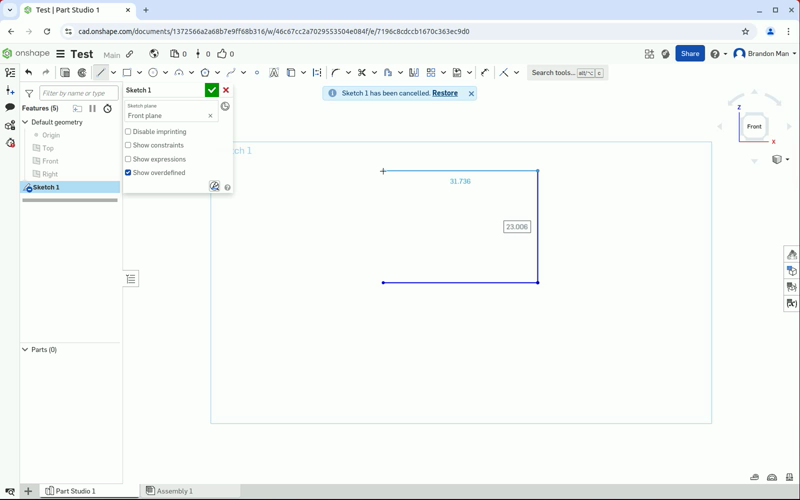
key_down(shift)
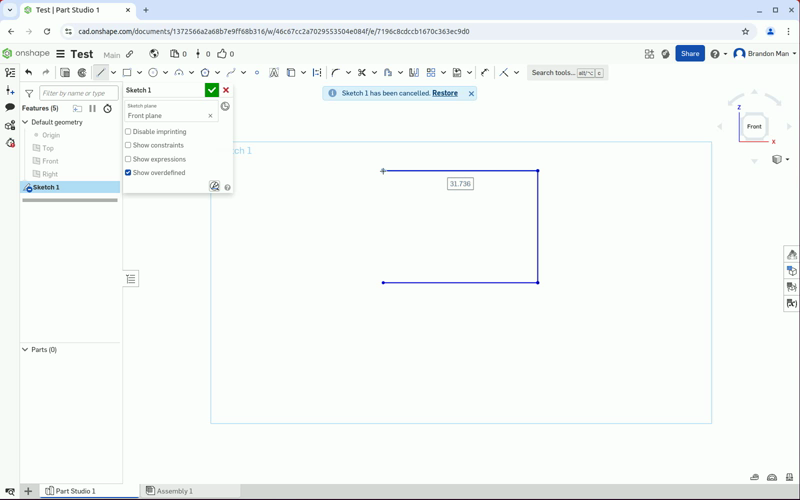
mouse_move(383, 282)
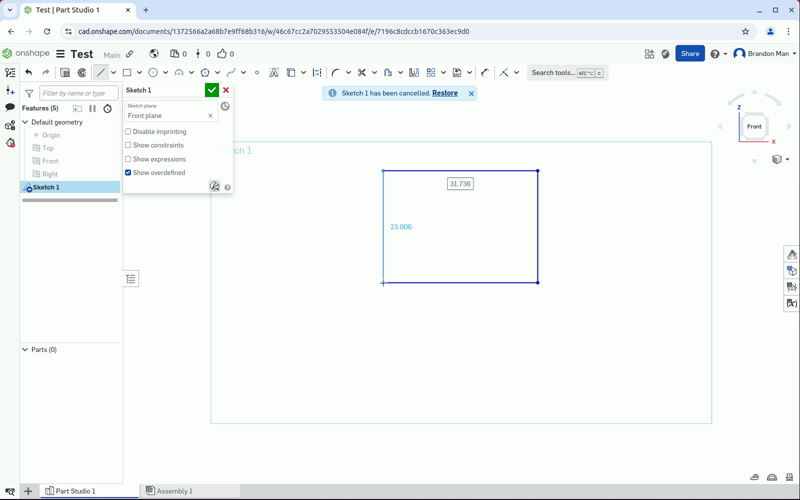
key_up(shift)
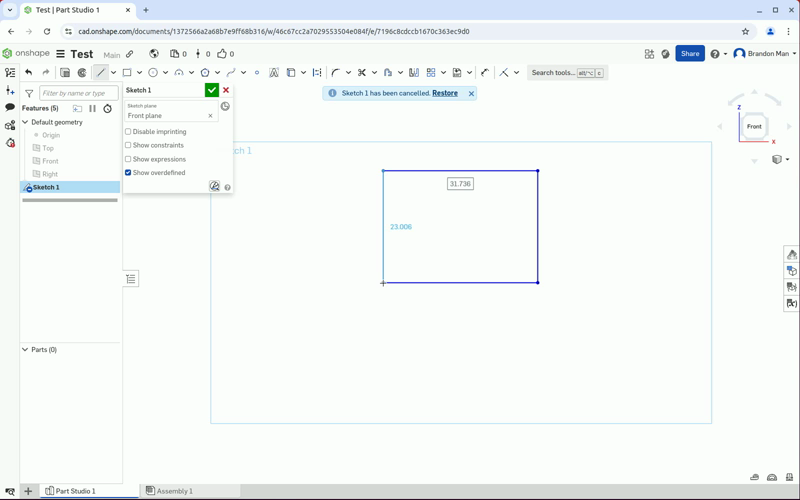
click(383, 282)
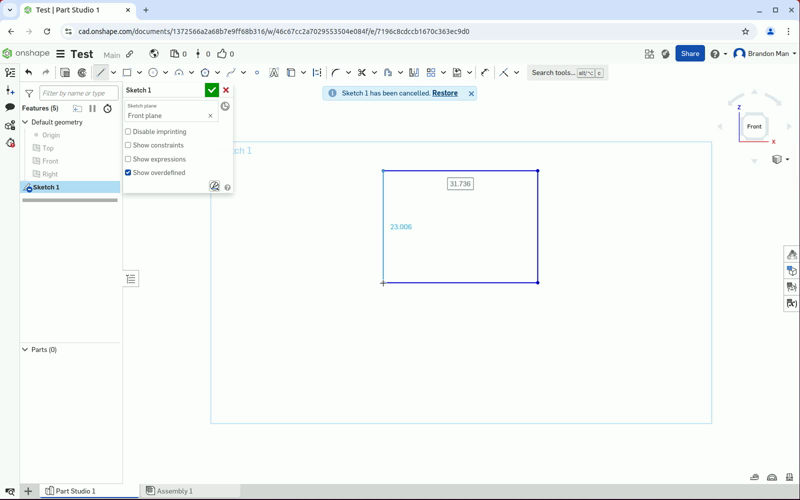
key(esc)
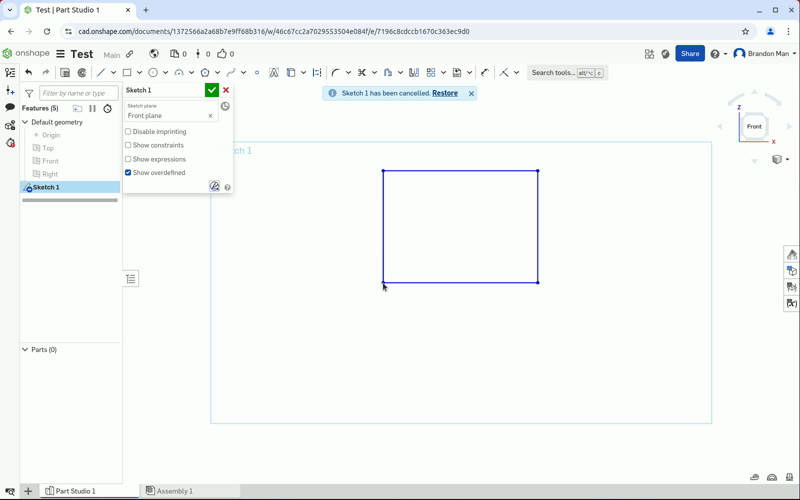
mouse_move(443, 232)
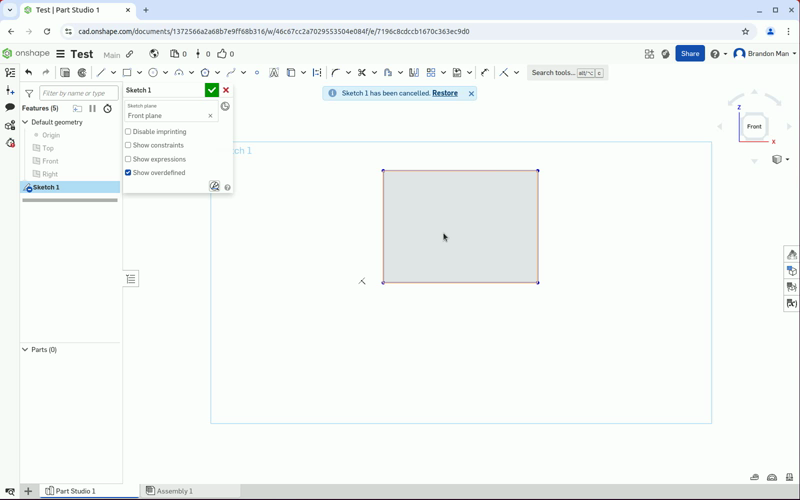
click(443, 232)
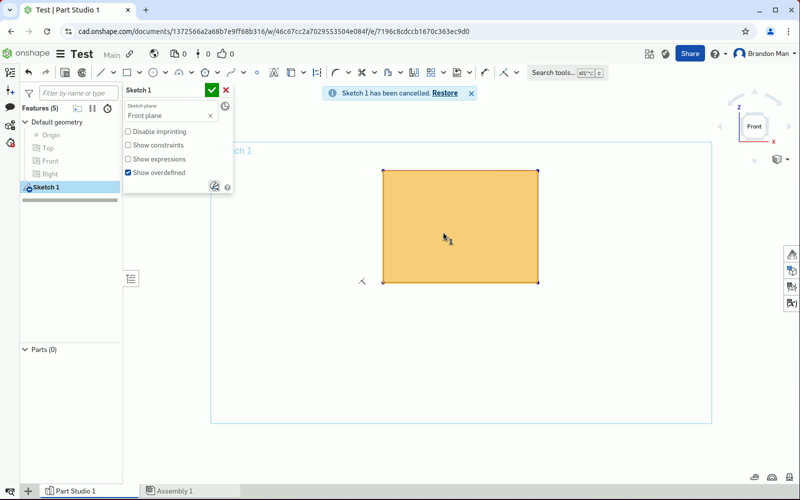
mouse_move(73, 352)
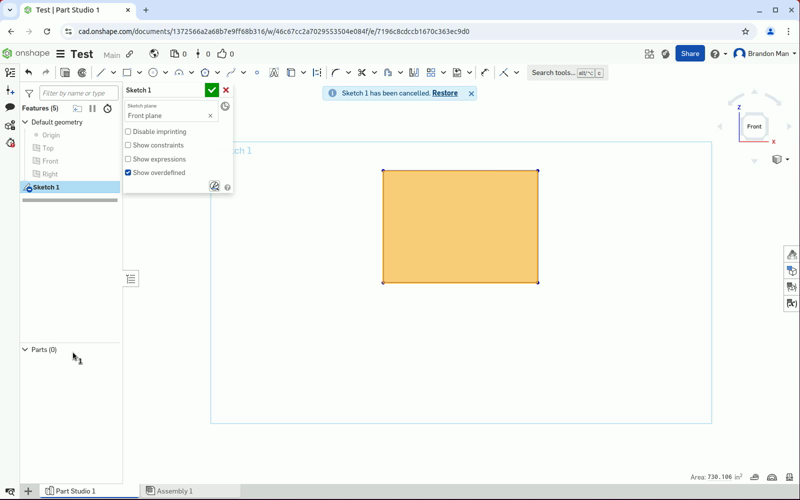
key(shift+y)
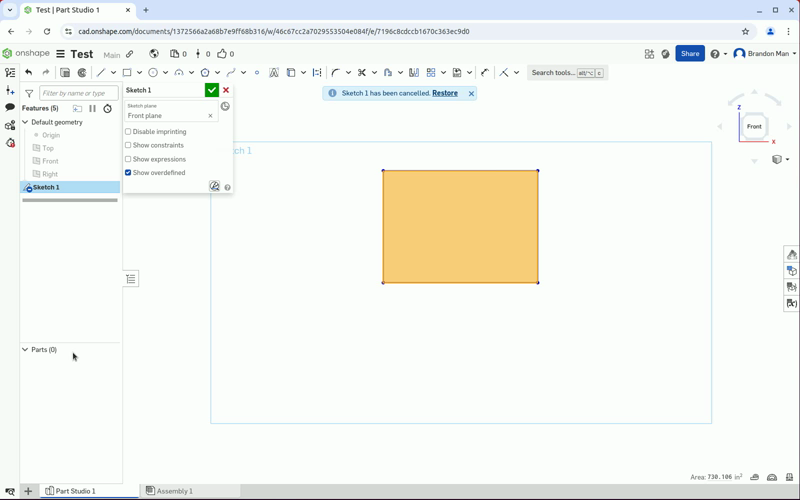
key(shift+e)
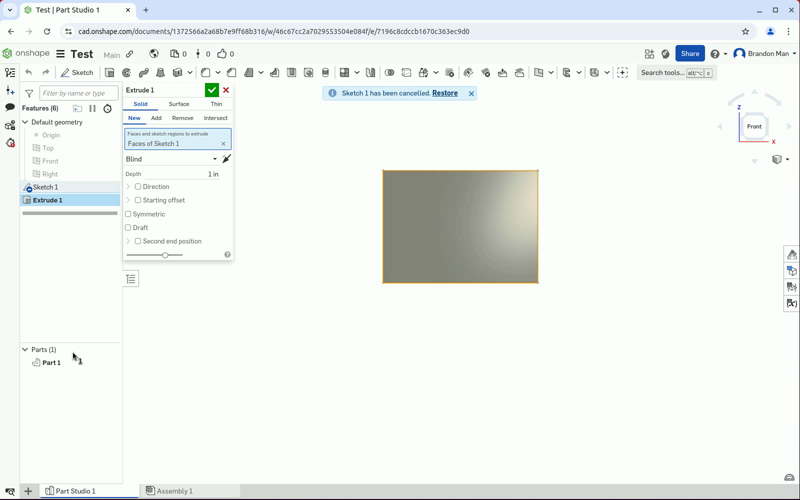
mouse_move(143, 106)
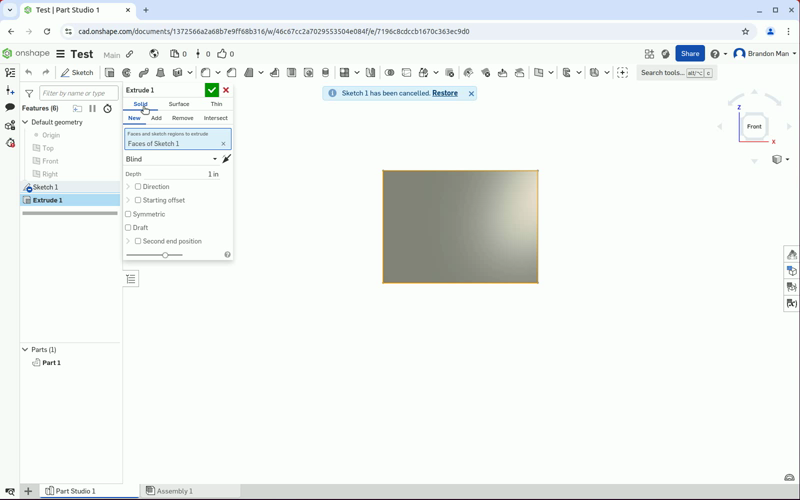
click(143, 106)
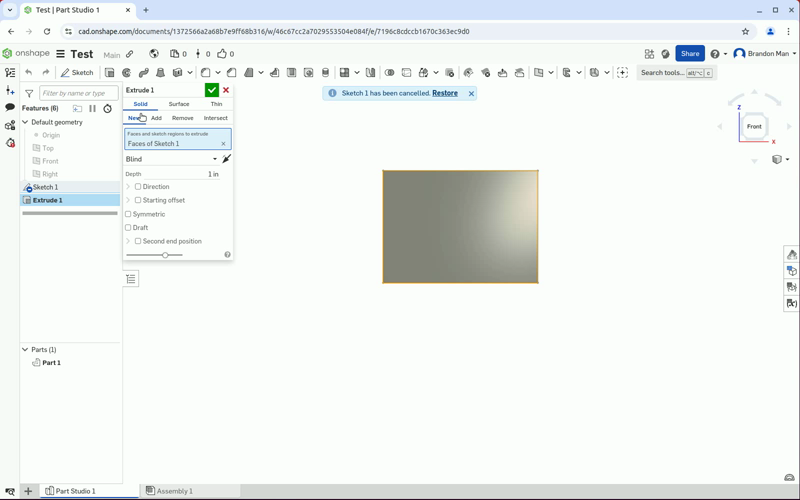
mouse_move(137, 120)
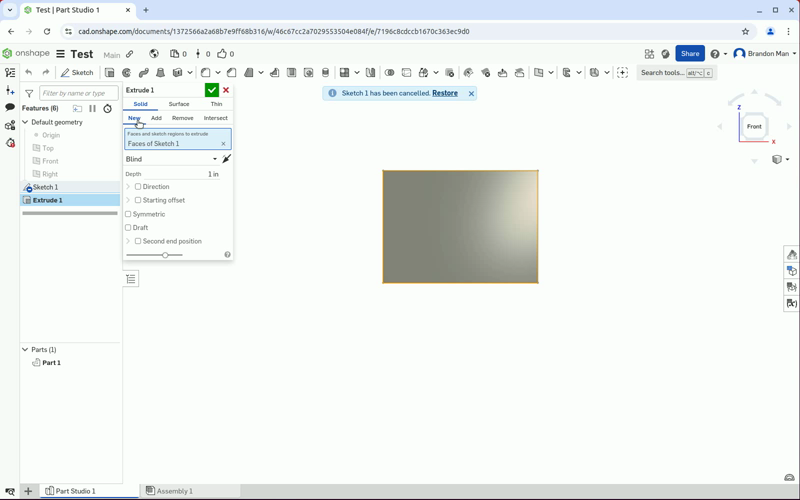
click(137, 120)
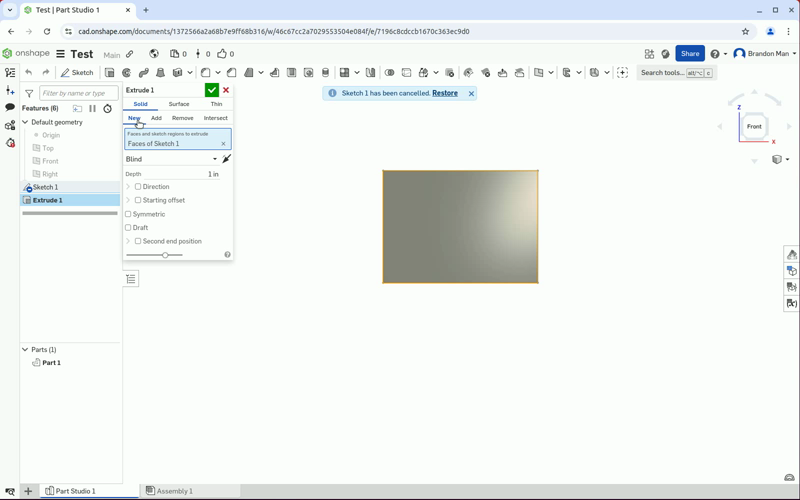
key(tab, 4)
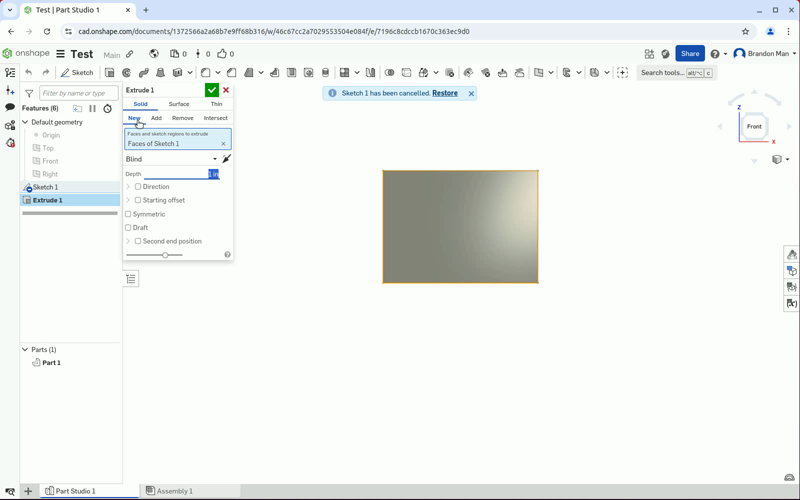
text(1.444)
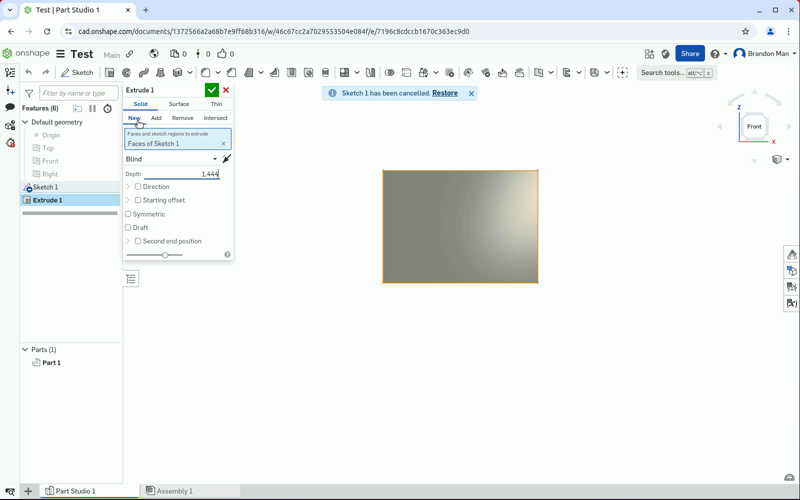
key(enter)
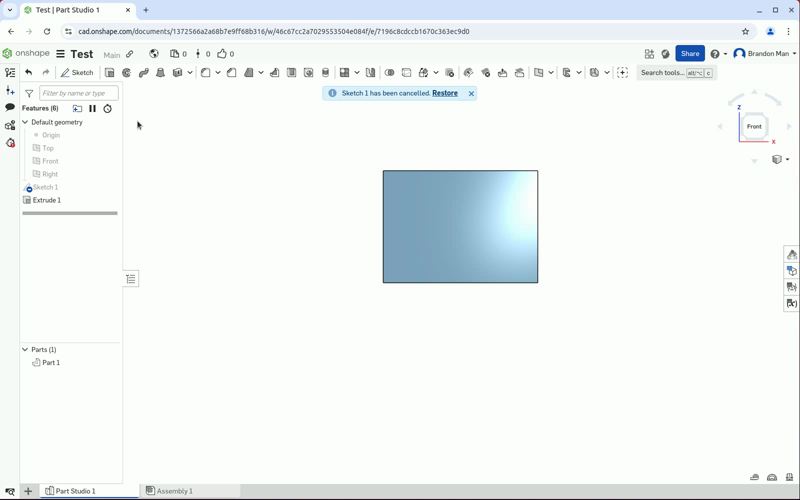
key(shift+h)
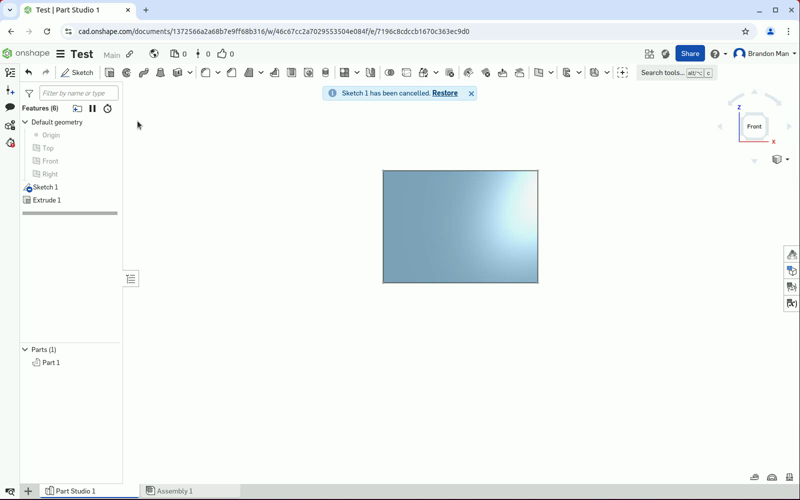
key(shift+h)
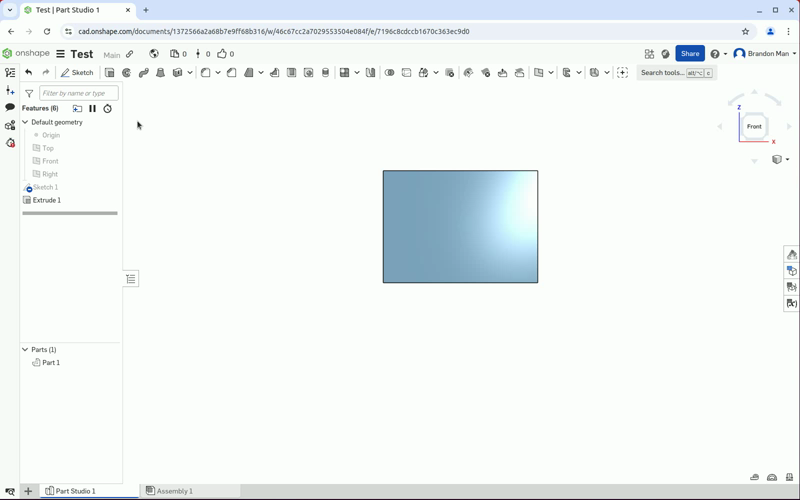
mouse_move(73, 189)
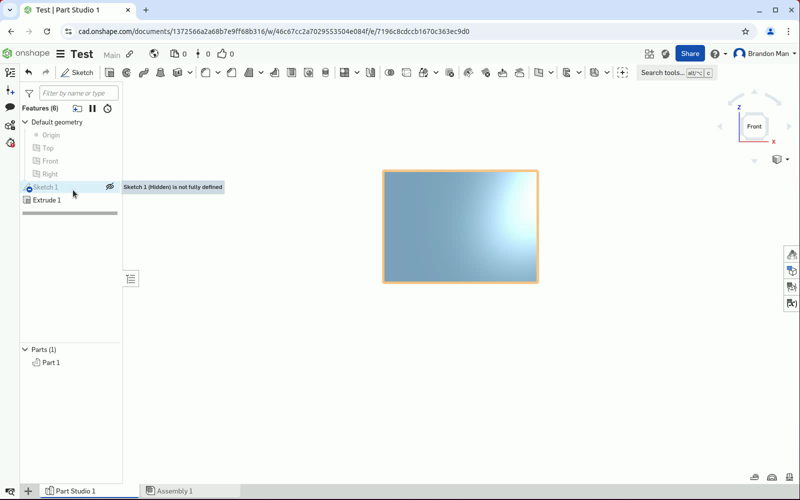
click(73, 189)
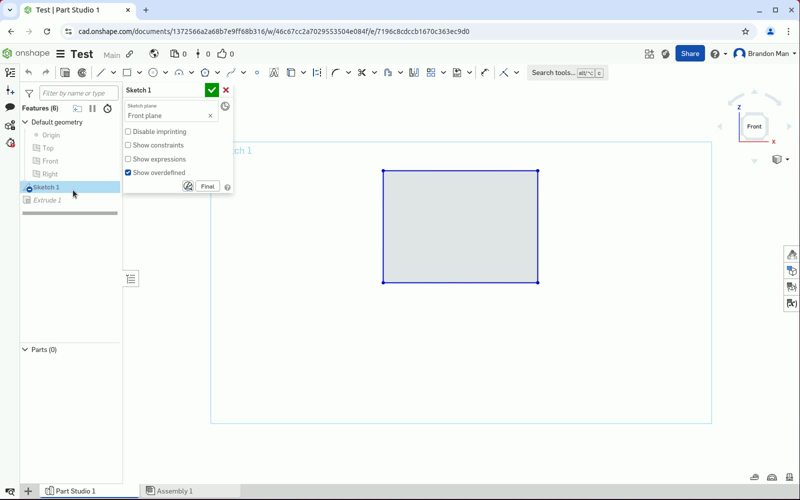
mouse_move(229, 92)
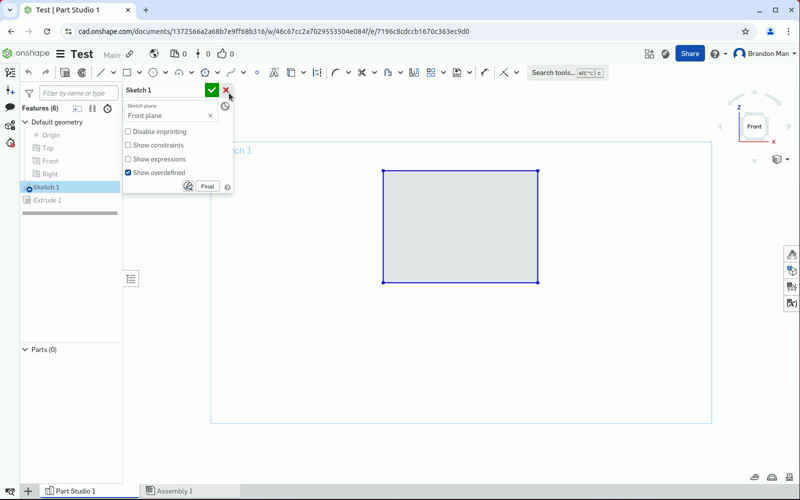
click(229, 92)
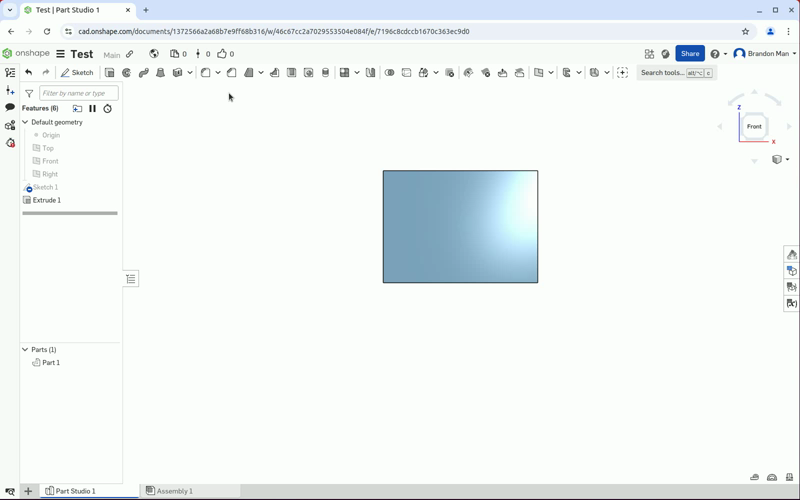
mouse_move(541, 75)
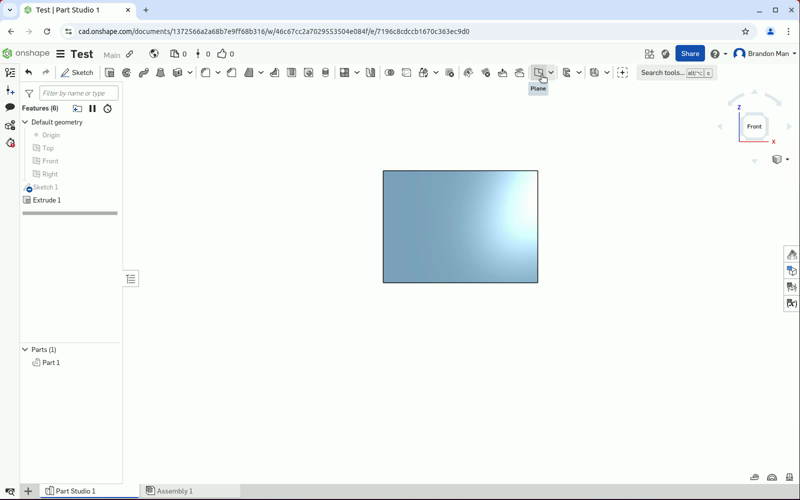
click(541, 75)
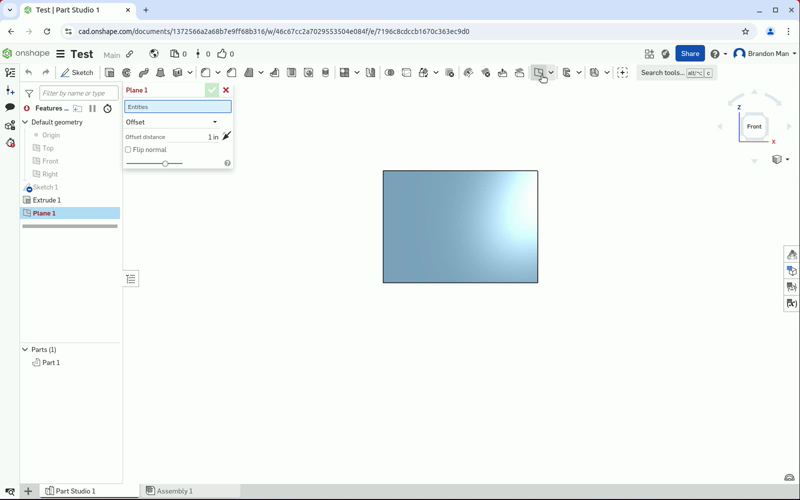
mouse_move(73, 163)
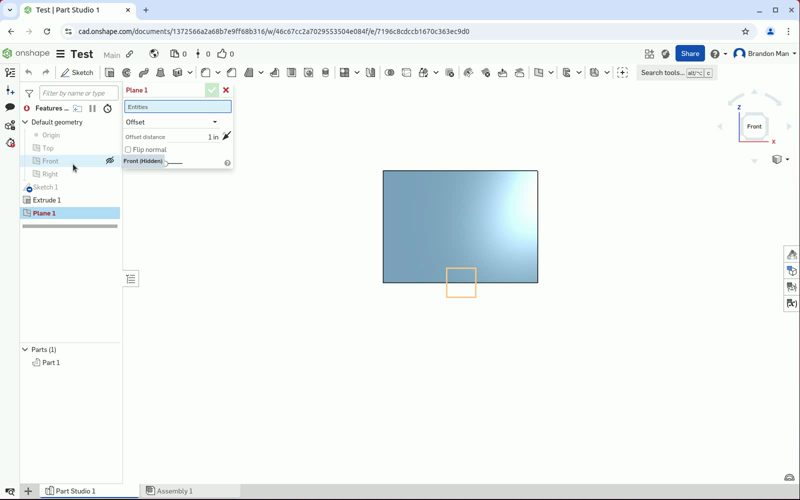
click(73, 163)
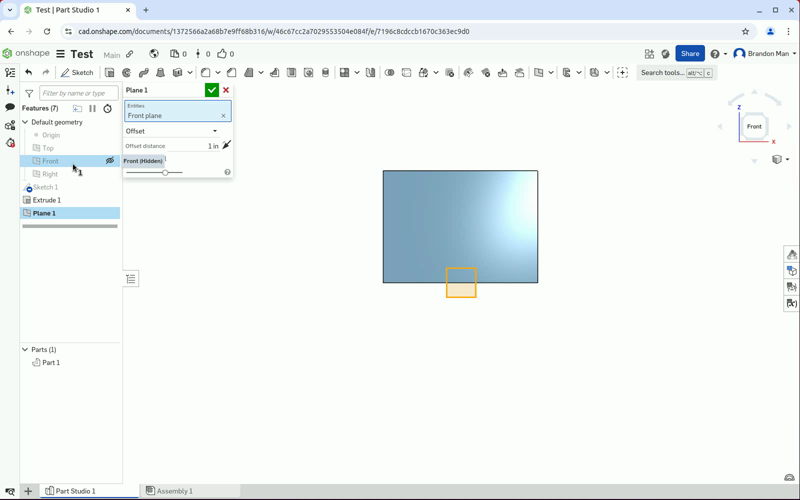
key(tab, 2)
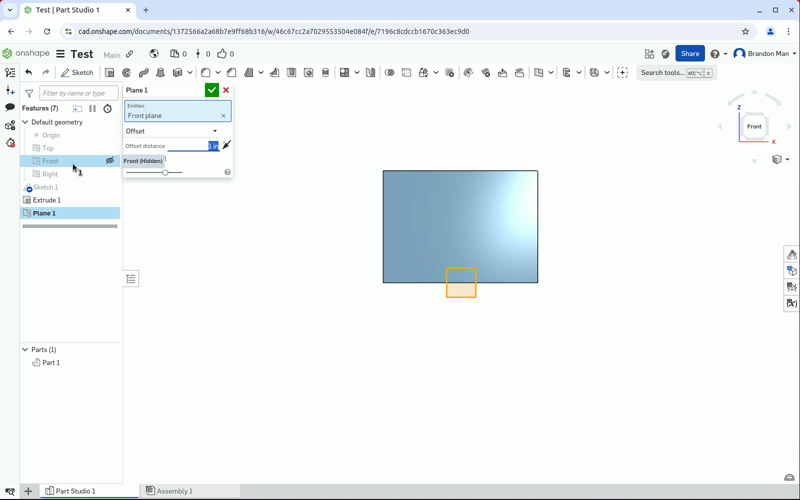
text(1.448)
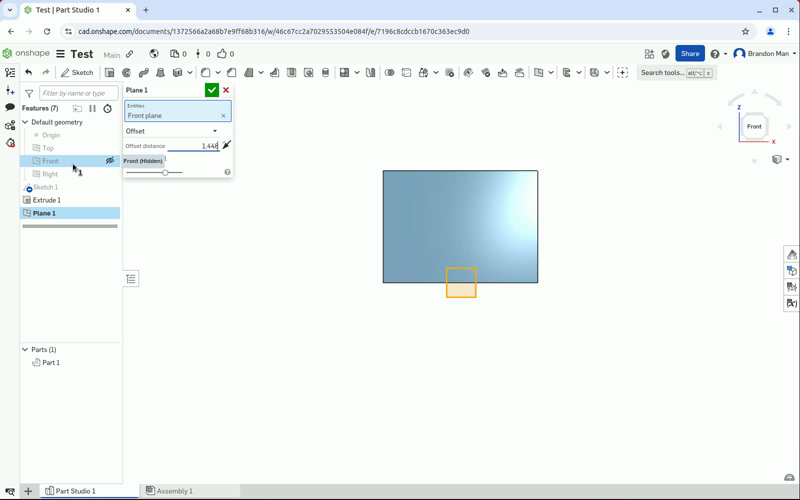
key(enter, 2)
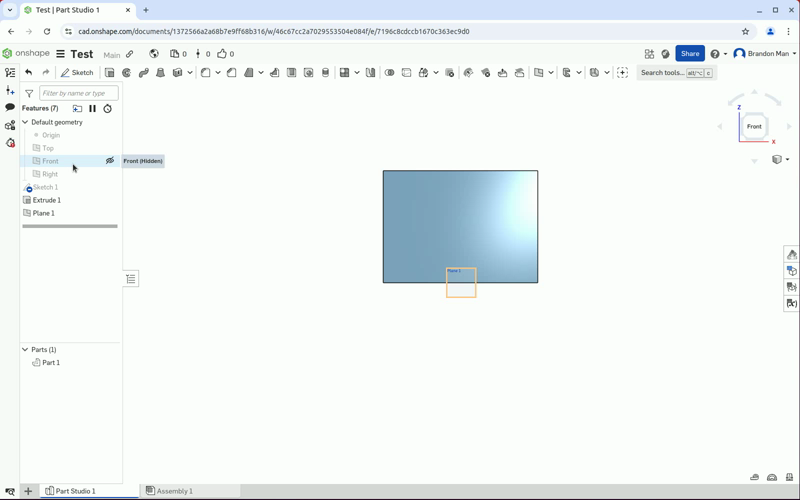
key(shift+s)
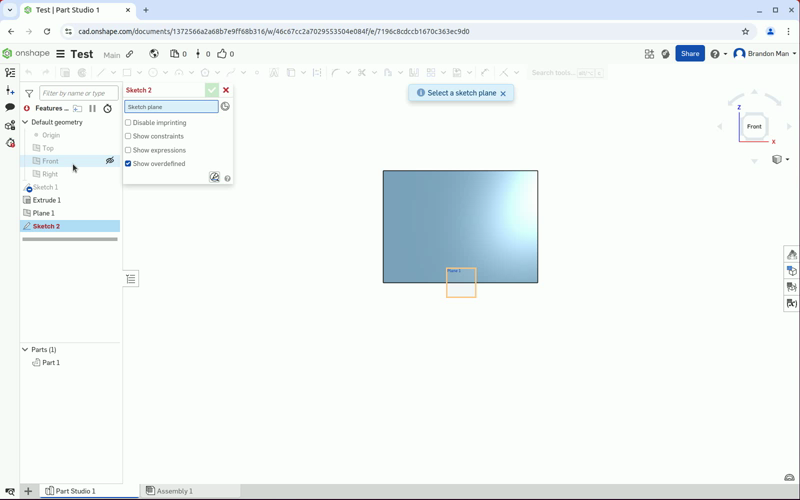
mouse_move(73, 215)
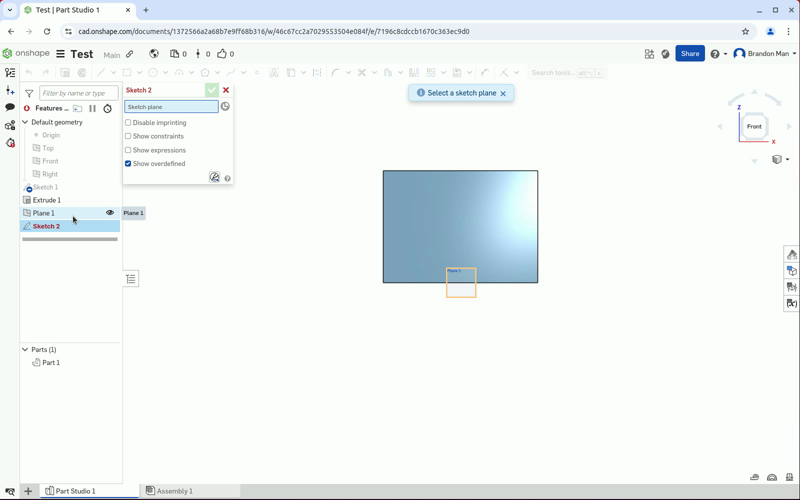
click(73, 215)
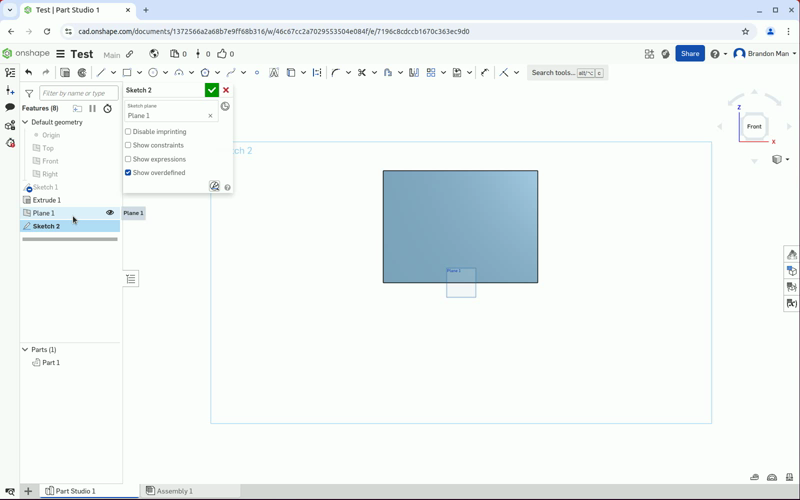
mouse_move(73, 352)
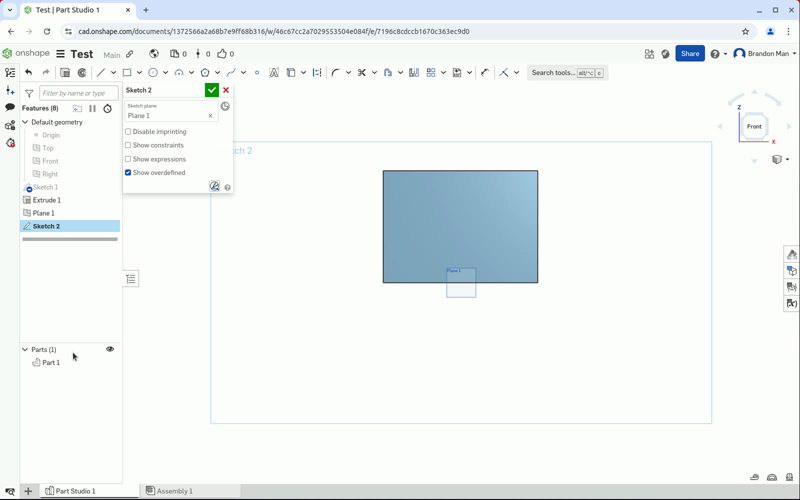
key(y)
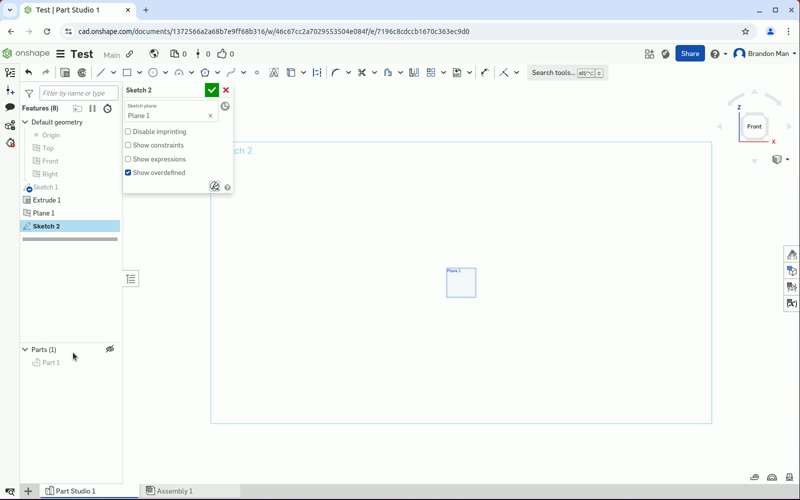
key(l)
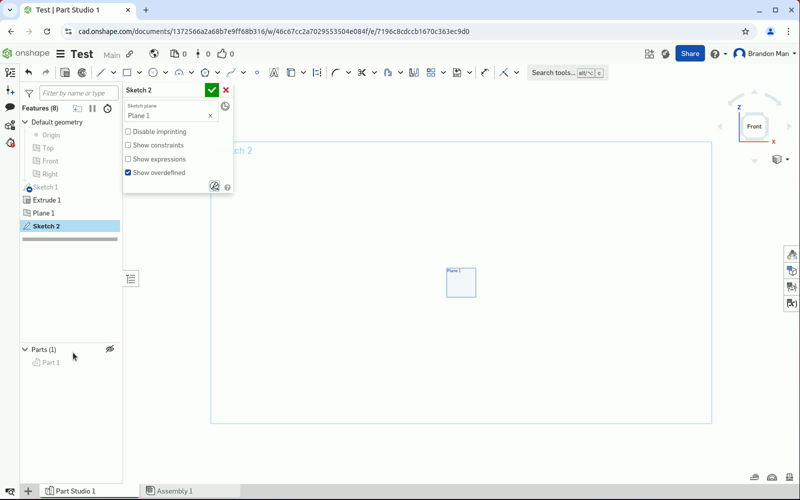
key_down(shift)
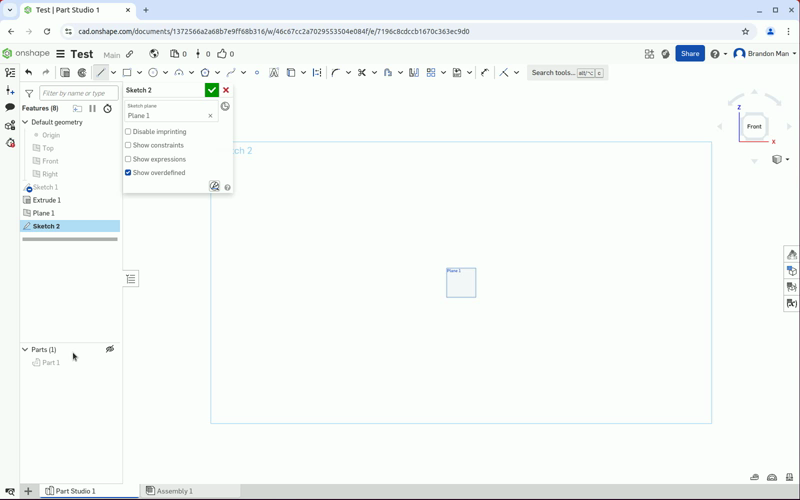
mouse_move(418, 290)
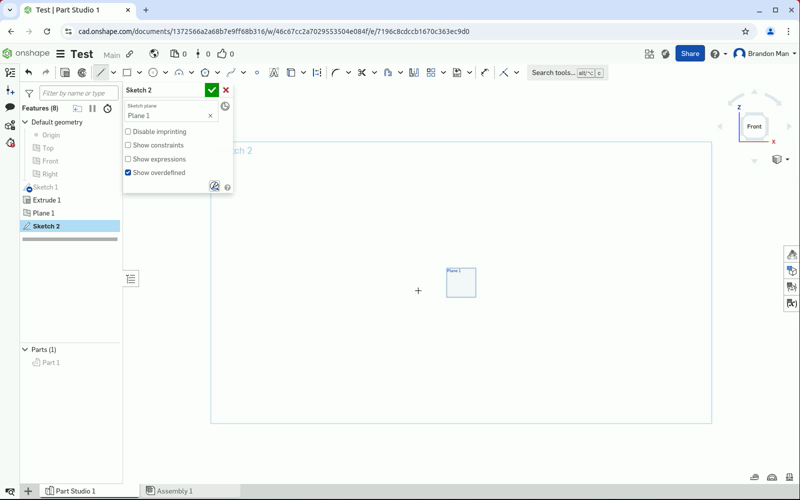
click(418, 290)
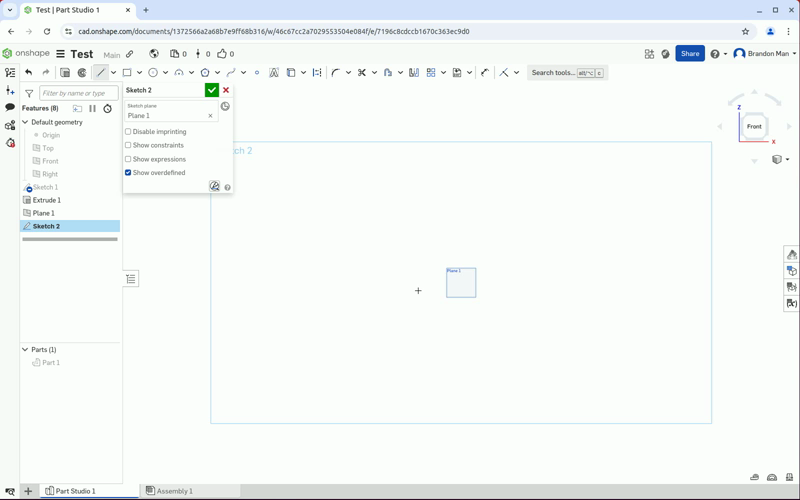
key_up(shift)
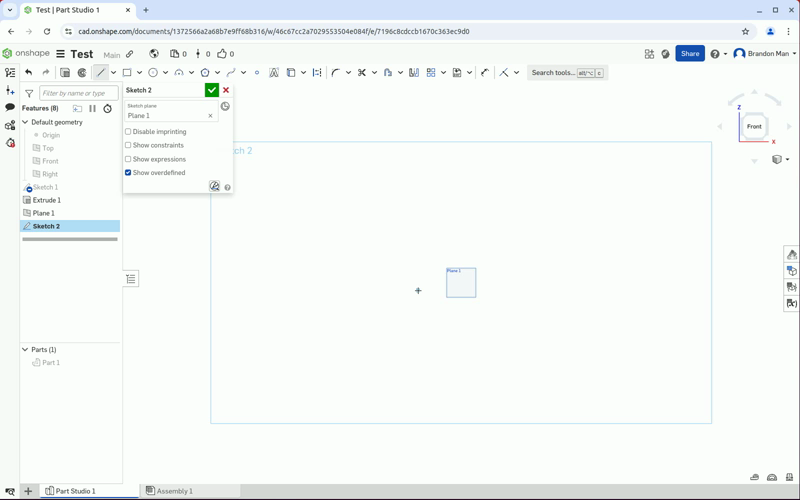
key_down(shift)
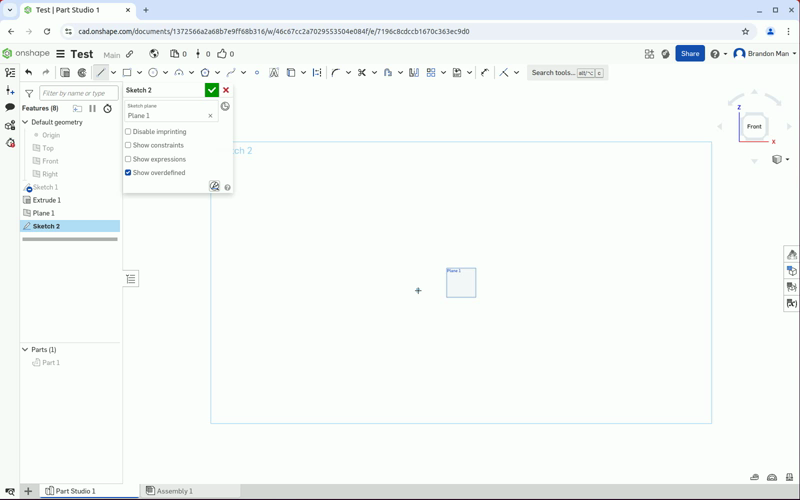
mouse_move(503, 290)
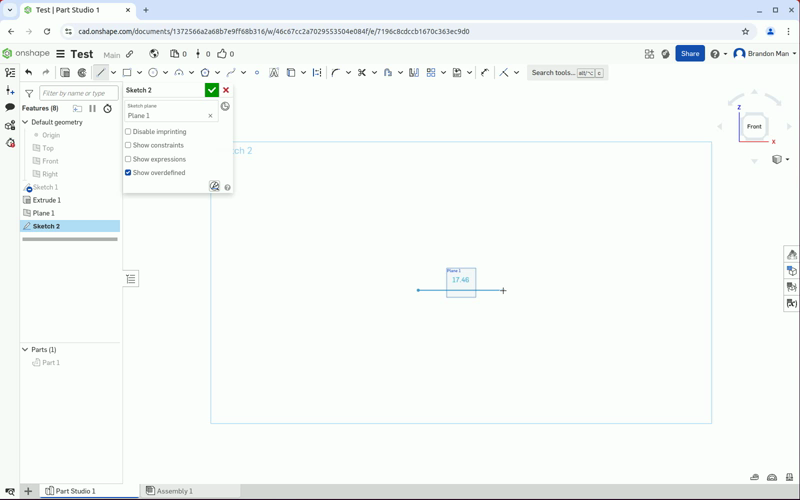
click(503, 290)
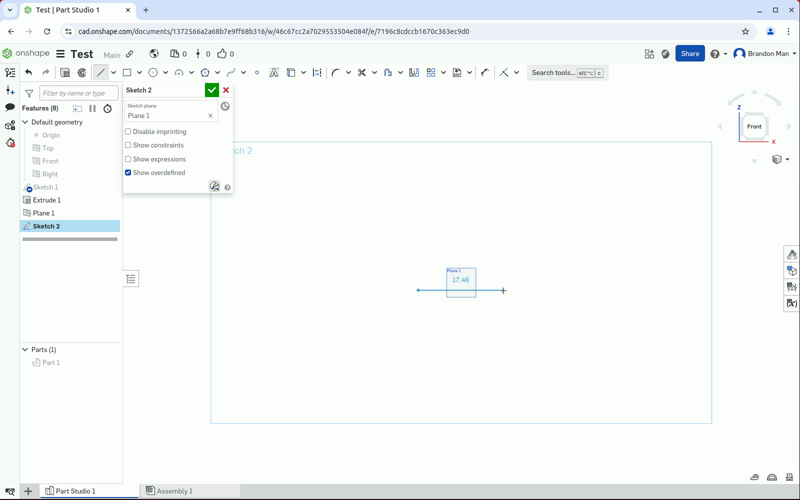
key_up(shift)
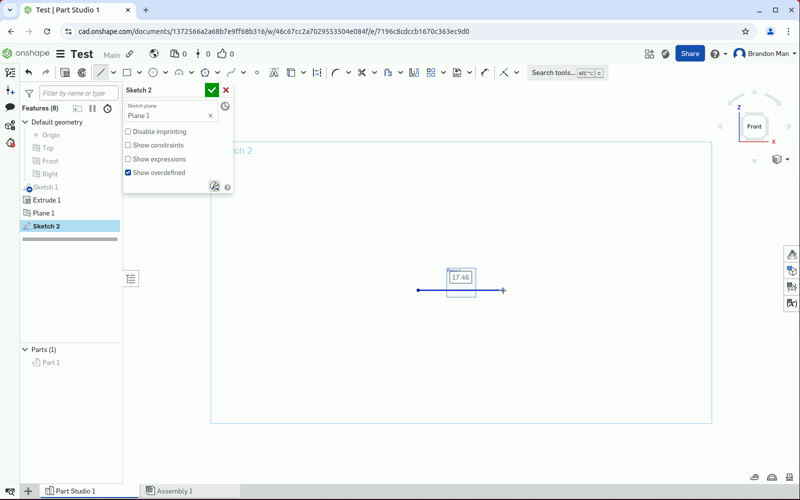
key_down(shift)
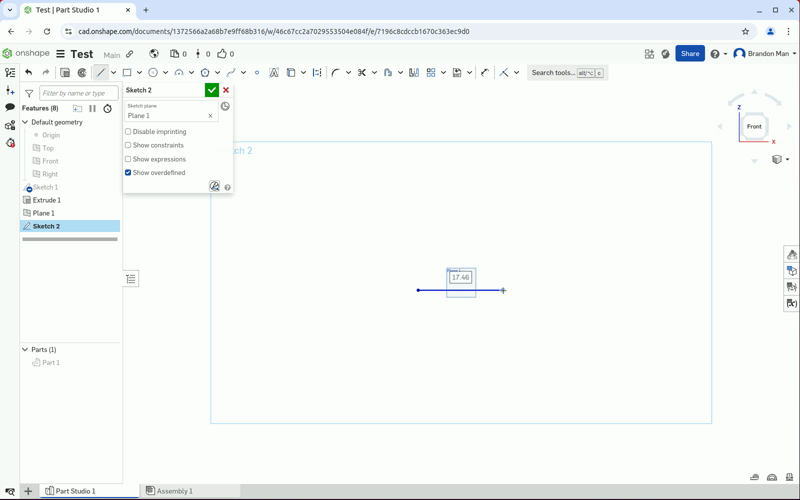
mouse_move(533, 290)
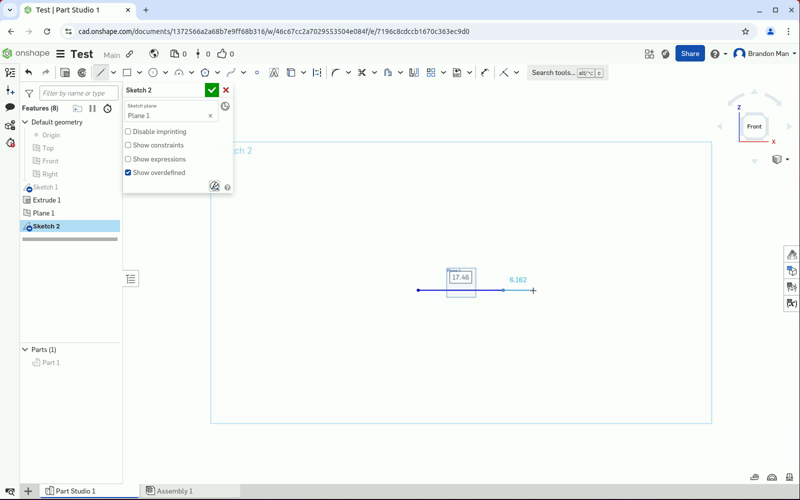
mouse_move(503, 282)
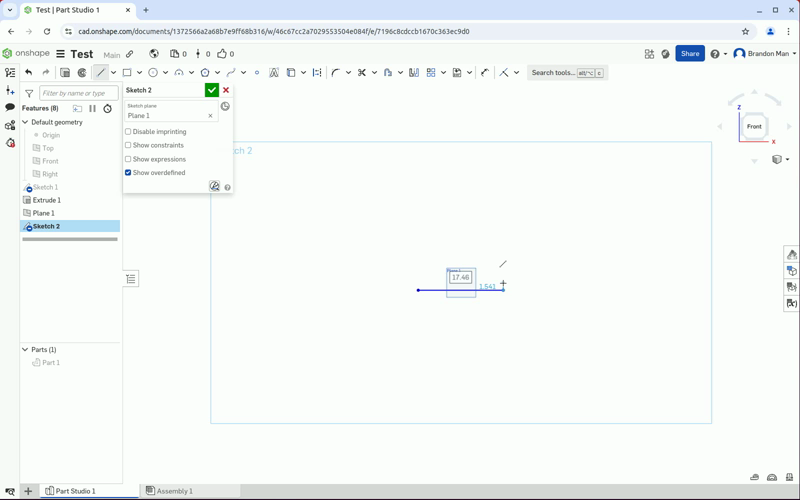
scroll(6)
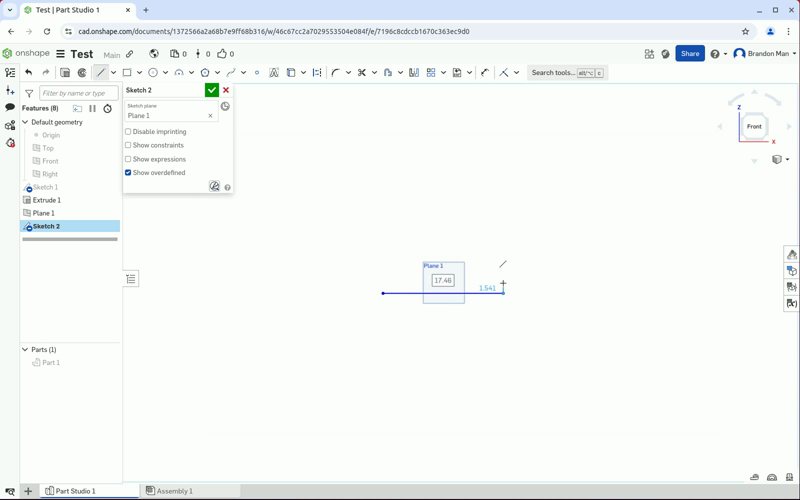
scroll(6)
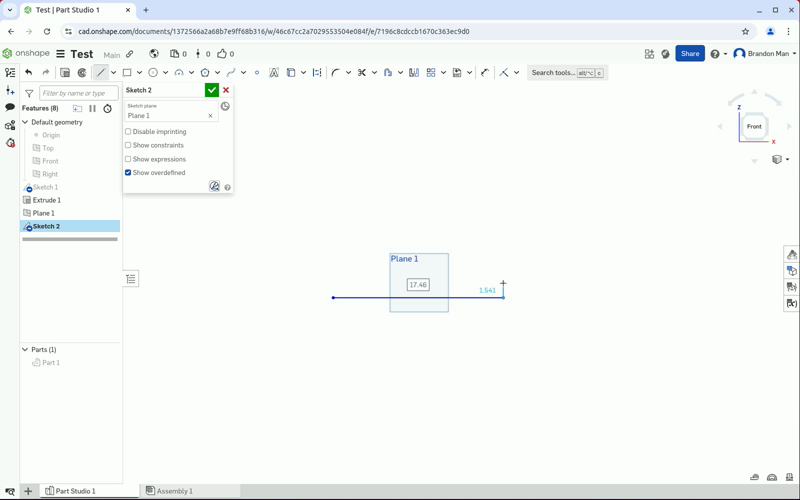
scroll(6)
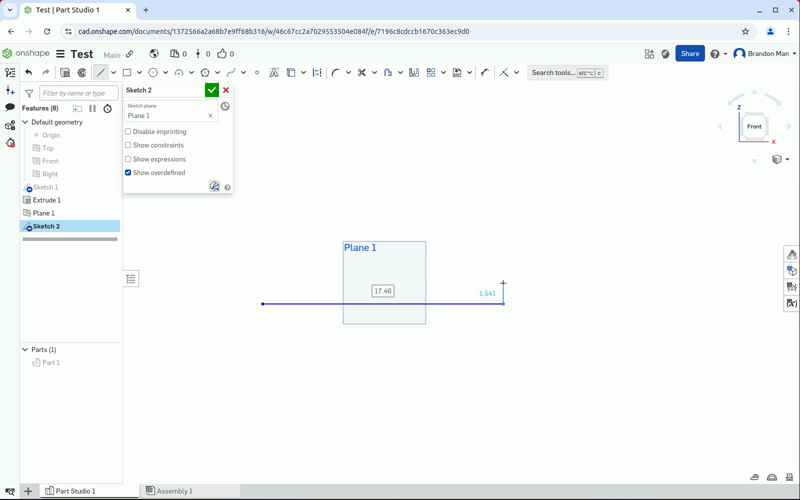
scroll(6)
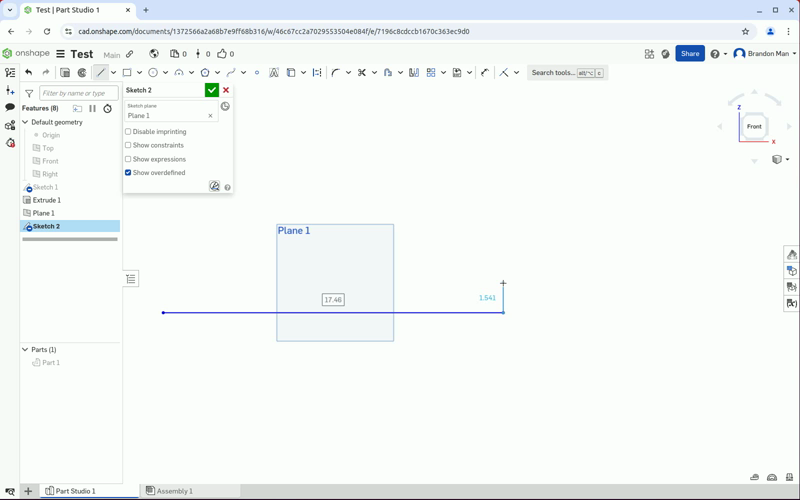
scroll(6)
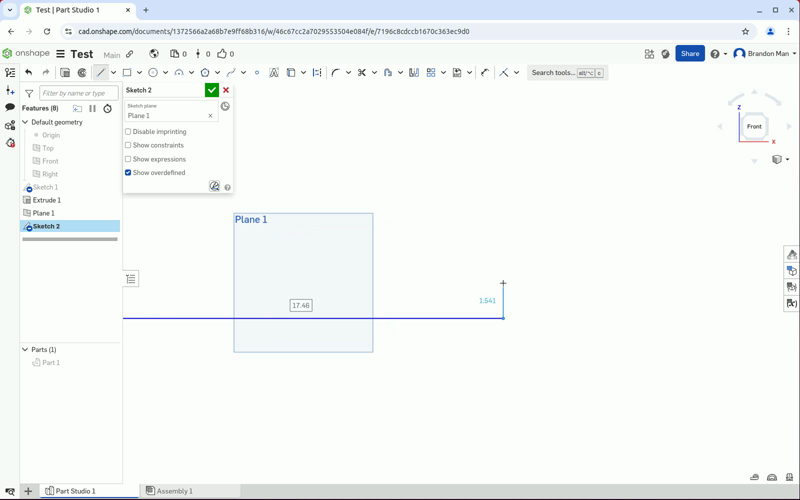
scroll(6)
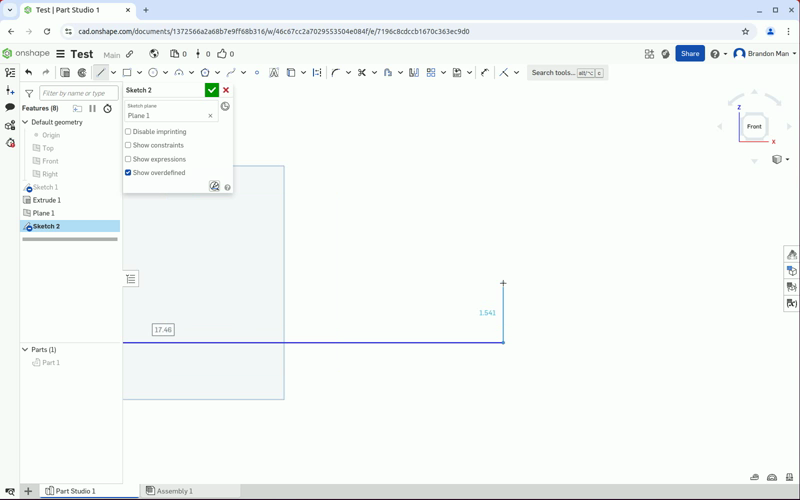
scroll(6)
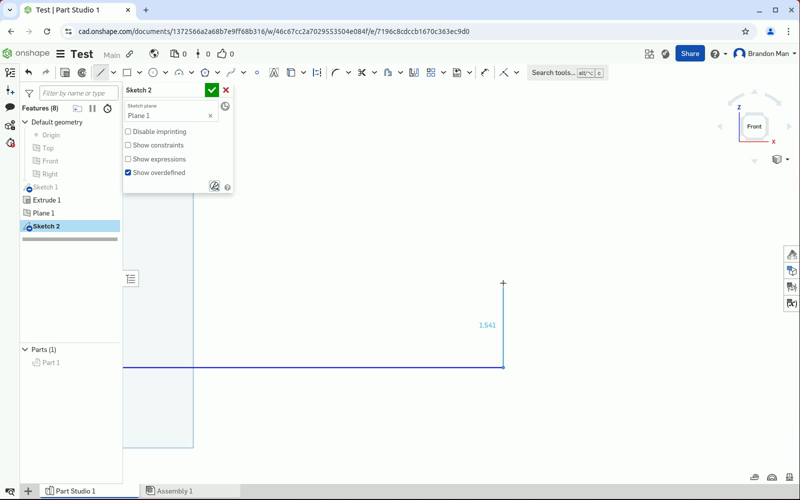
click(503, 282)
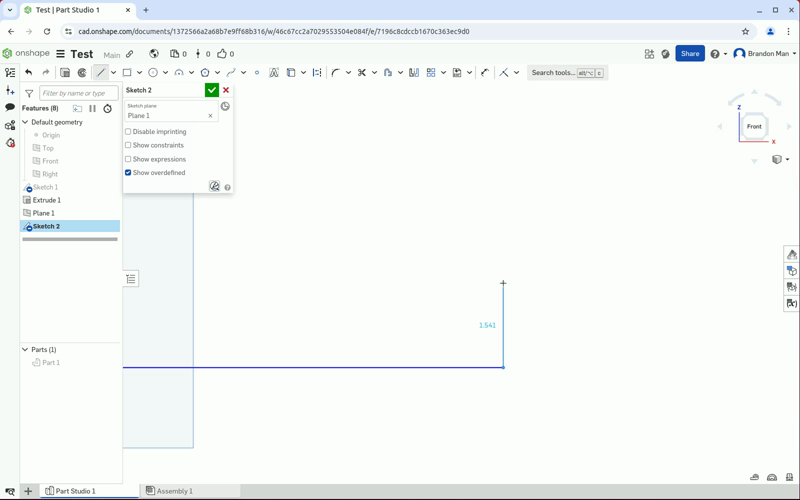
scroll(-6)
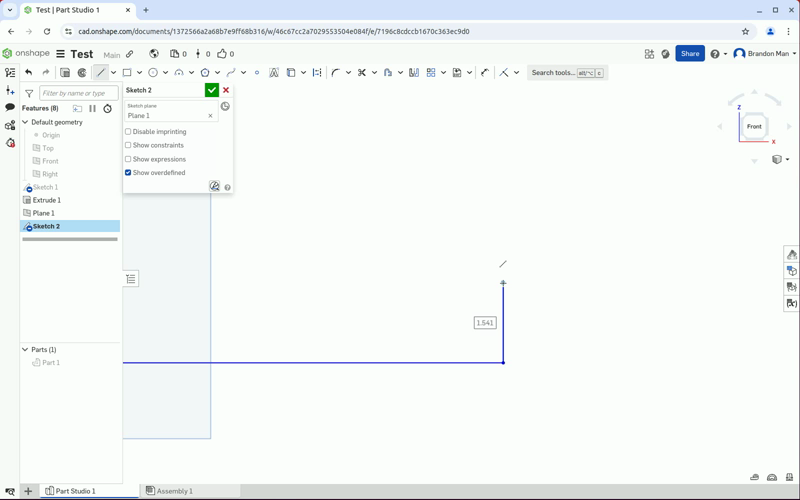
scroll(-6)
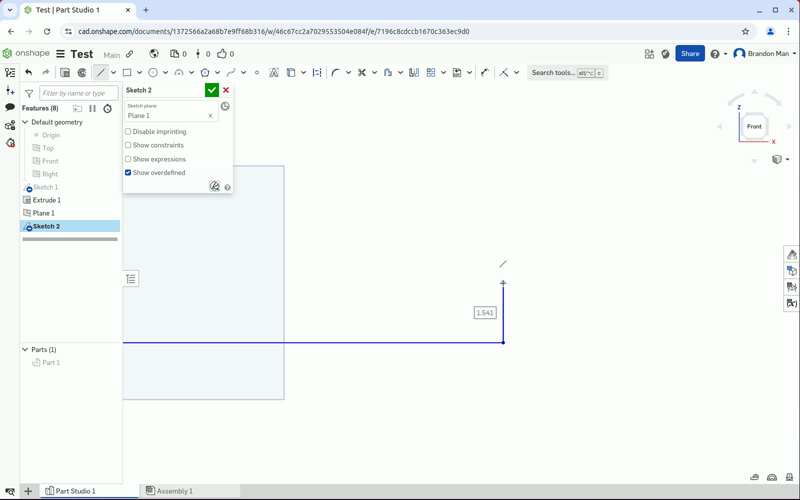
scroll(-6)
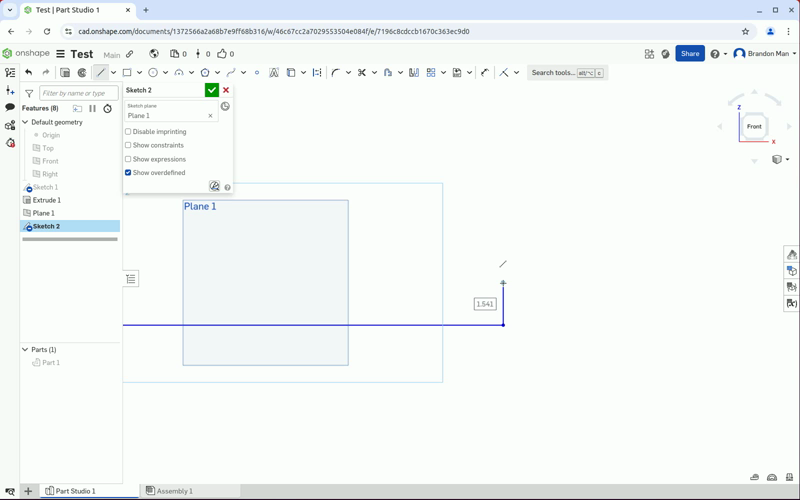
scroll(-6)
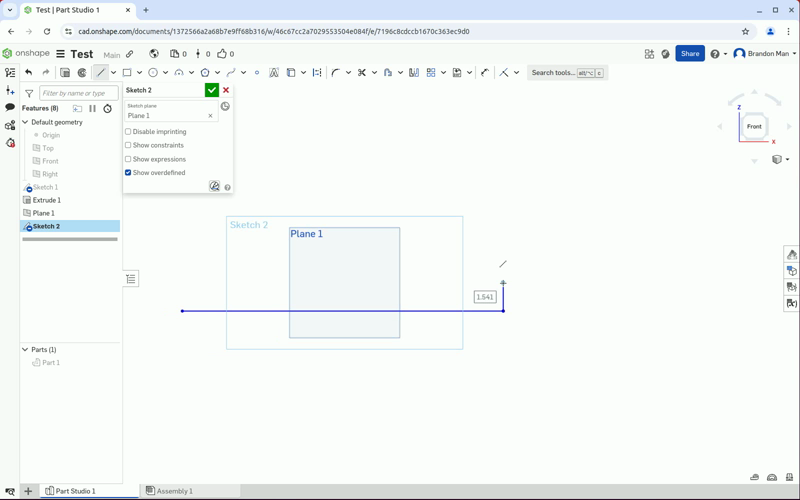
scroll(-6)
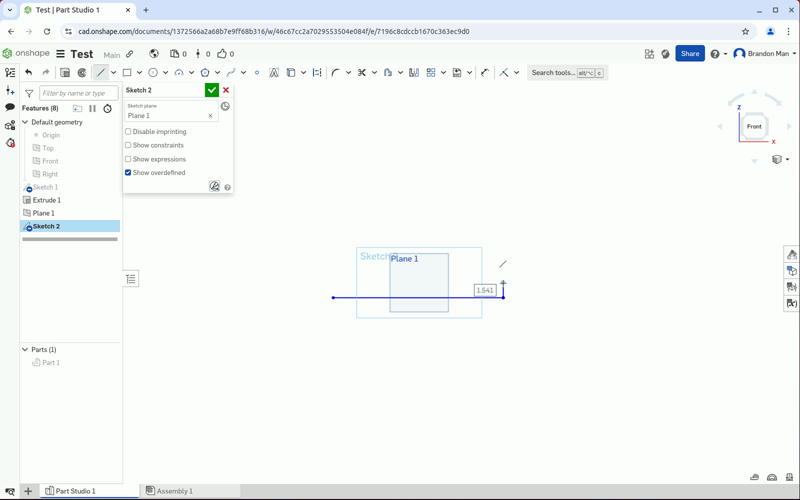
scroll(-6)
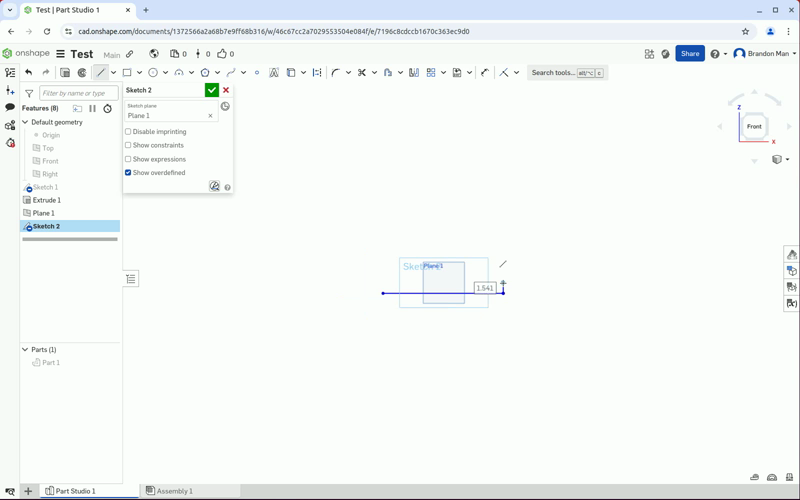
scroll(-6)
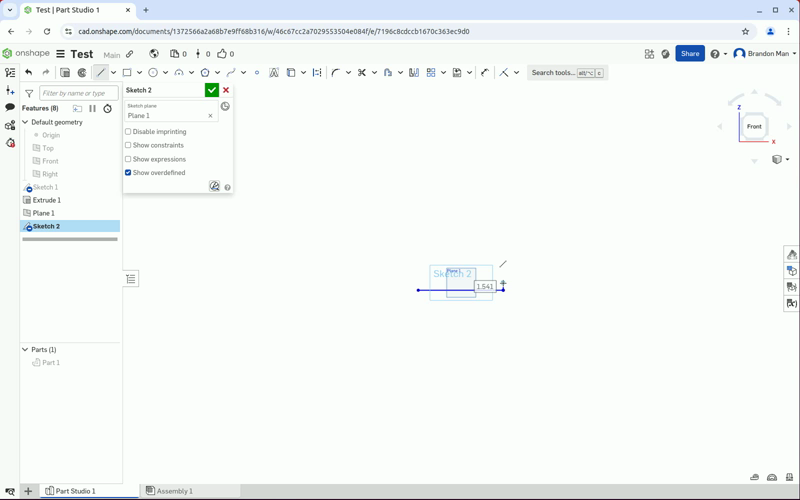
key_up(shift)
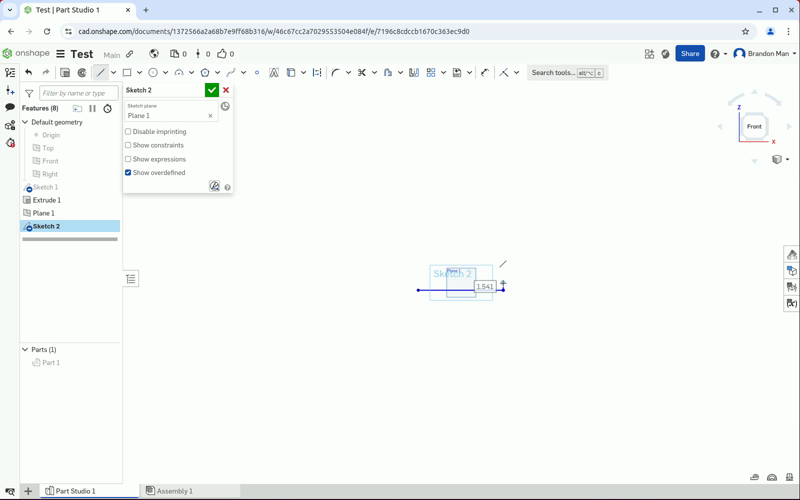
key_down(shift)
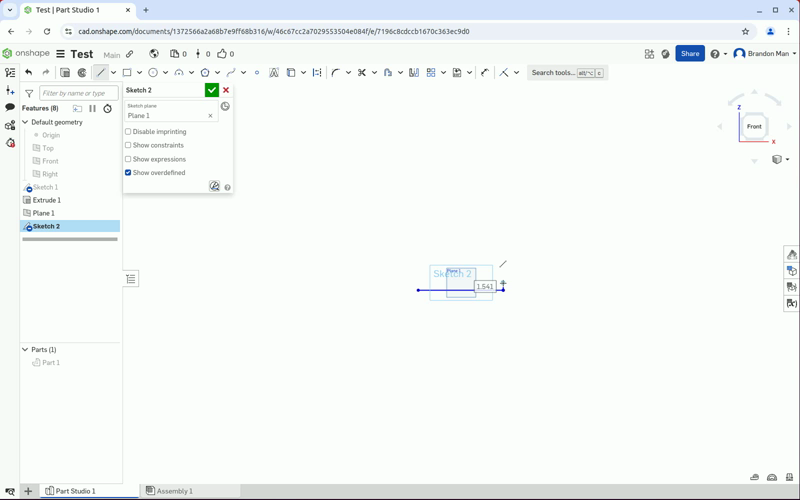
mouse_move(418, 282)
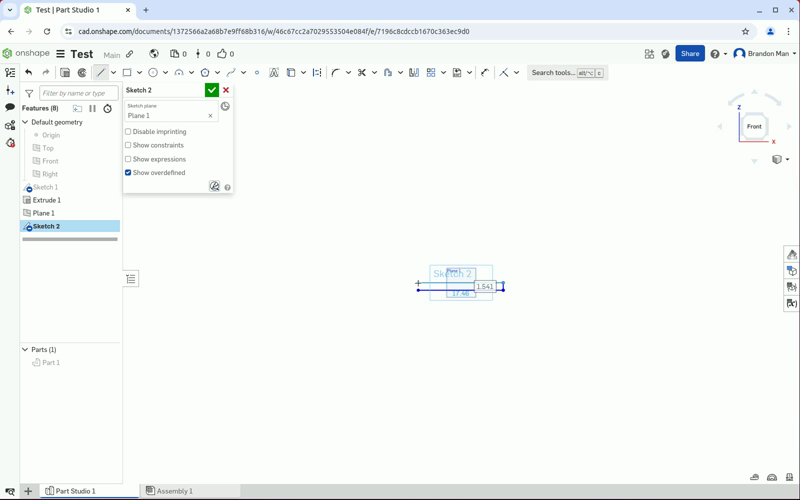
click(418, 282)
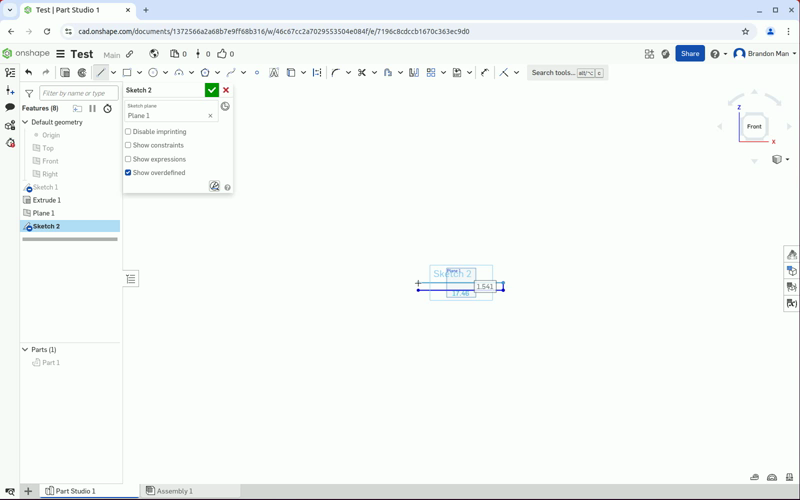
key_up(shift)
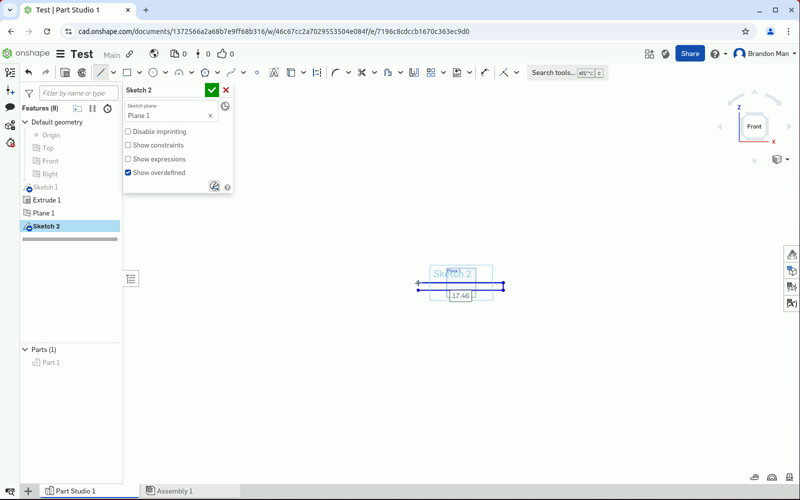
mouse_move(448, 282)
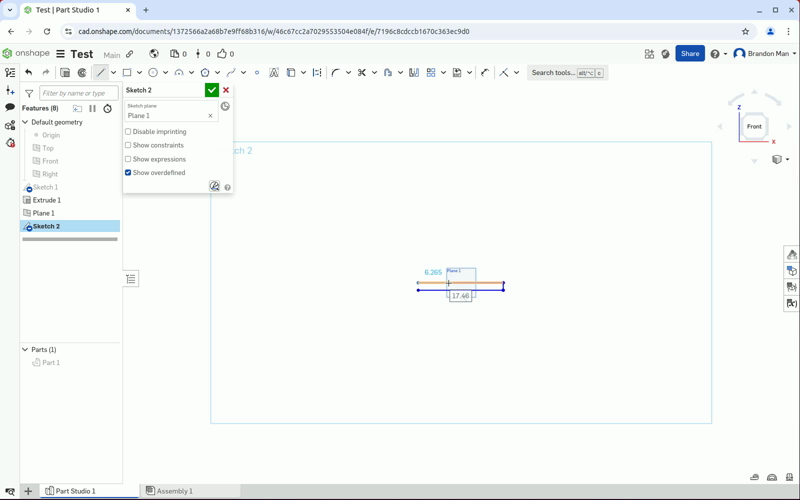
key_down(shift)
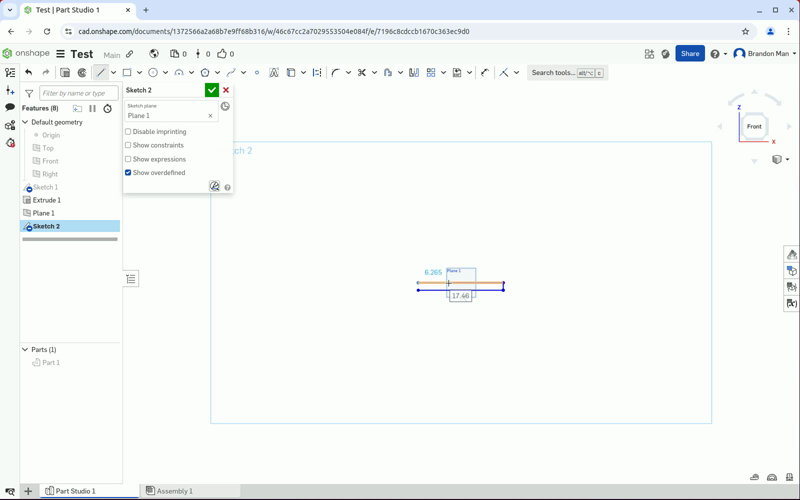
mouse_move(418, 290)
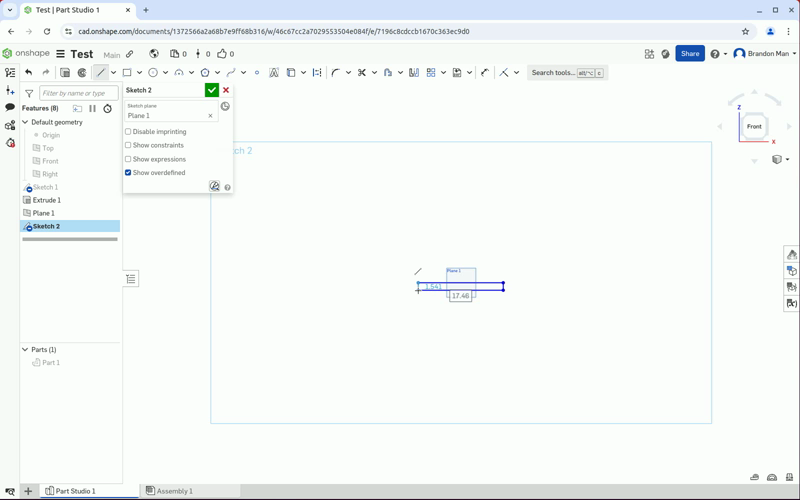
scroll(6)
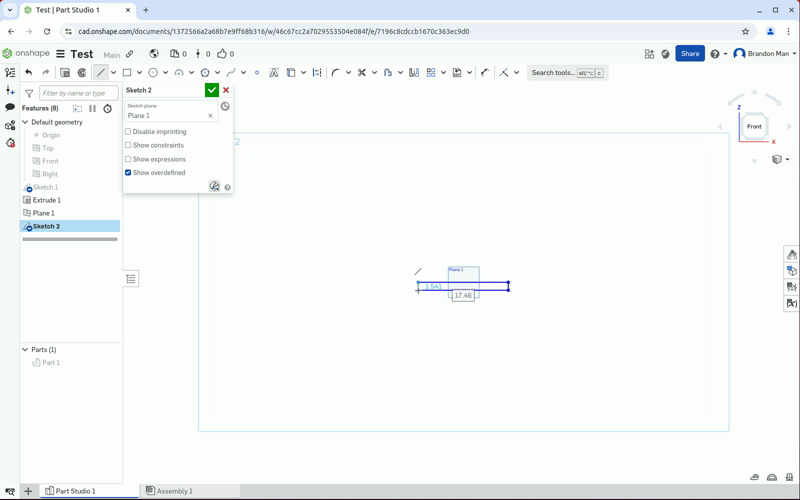
scroll(6)
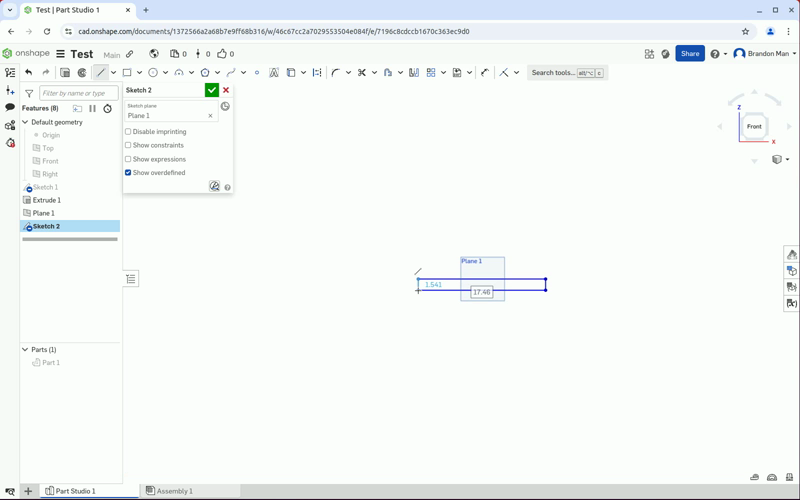
scroll(6)
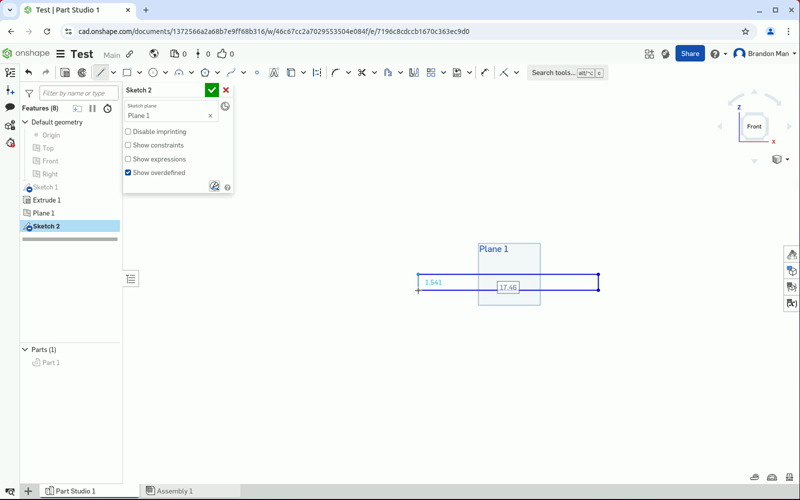
scroll(6)
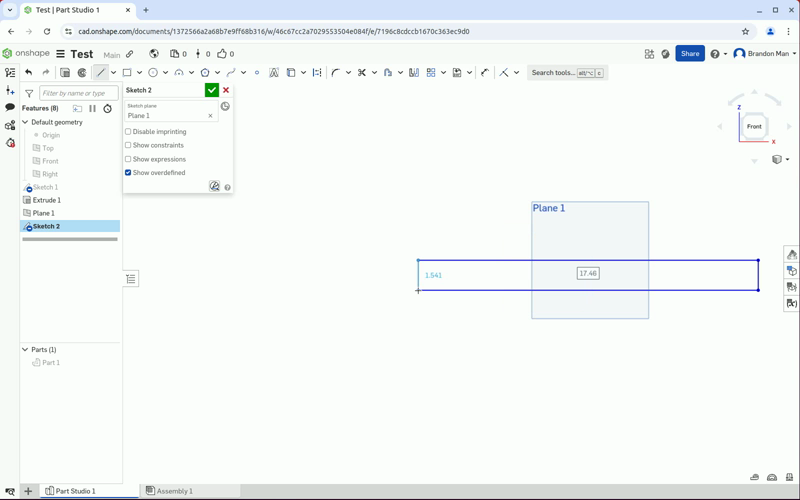
scroll(6)
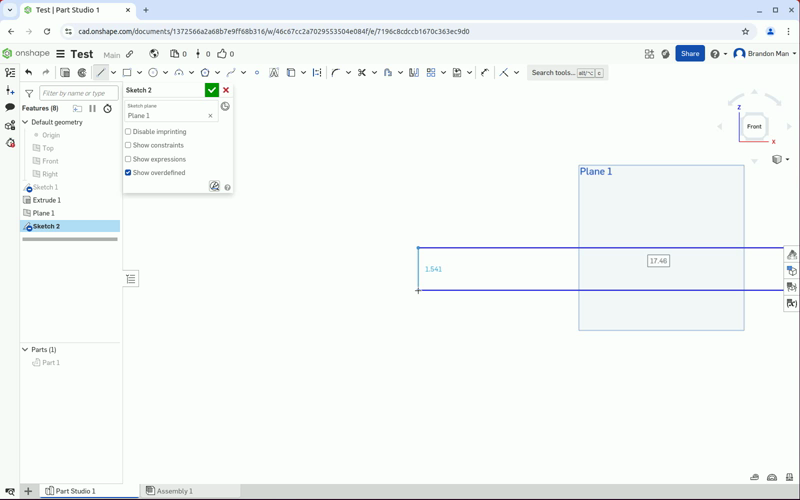
scroll(6)
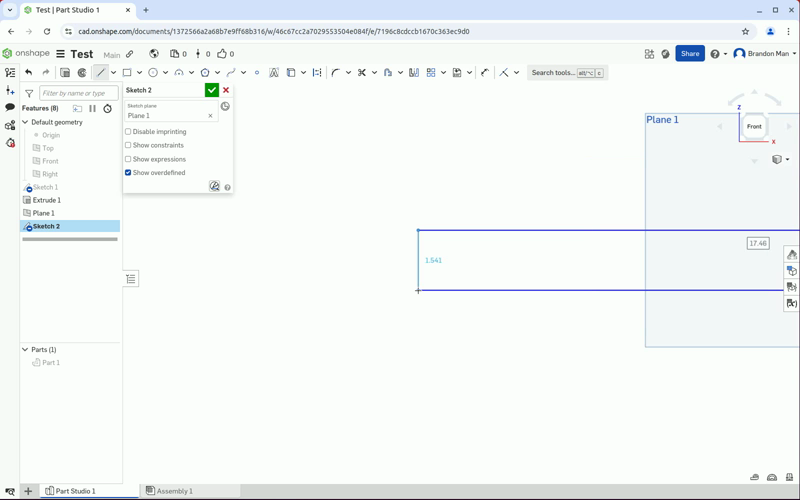
scroll(6)
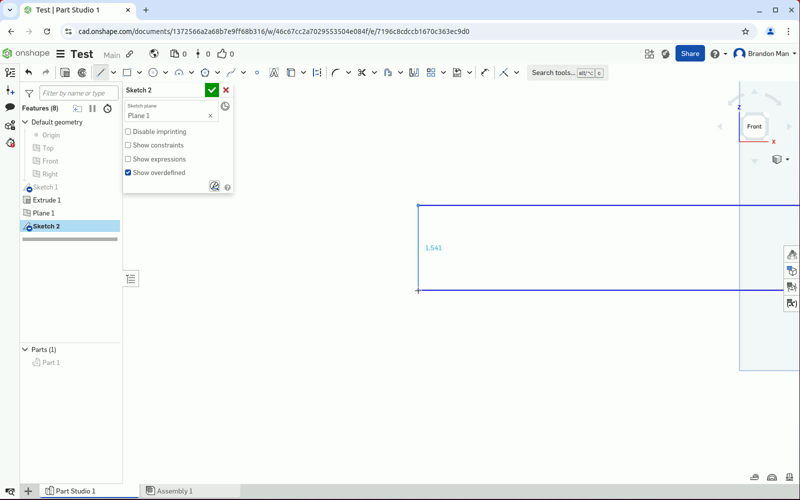
key_up(shift)
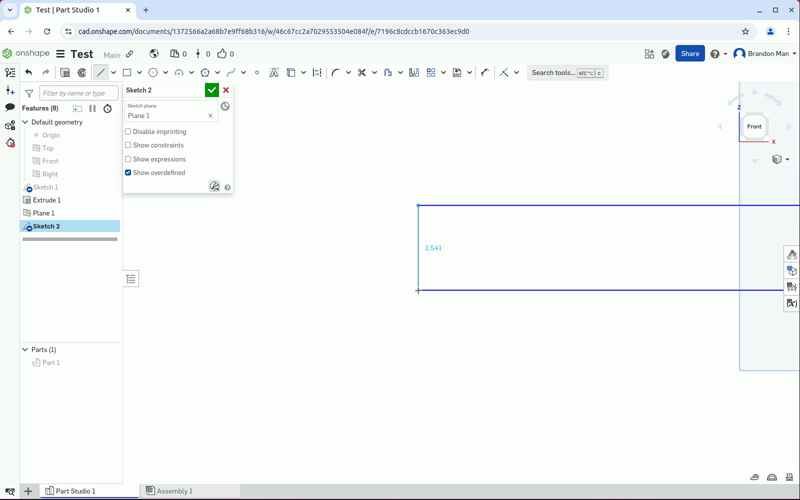
click(418, 290)
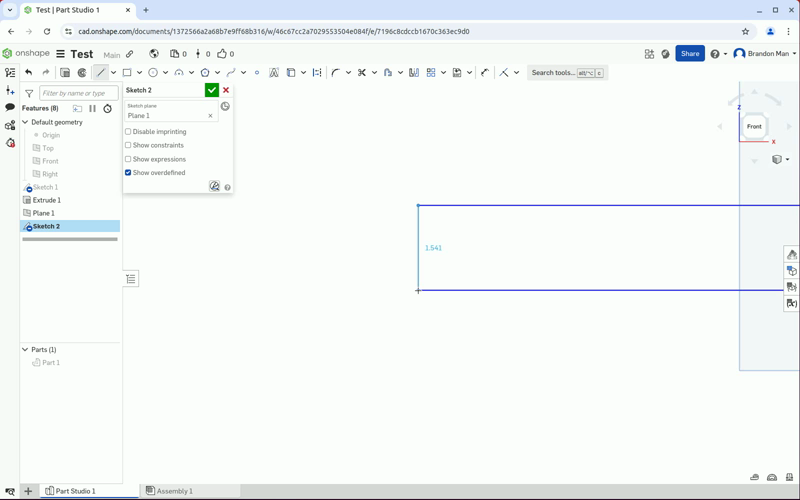
scroll(-6)
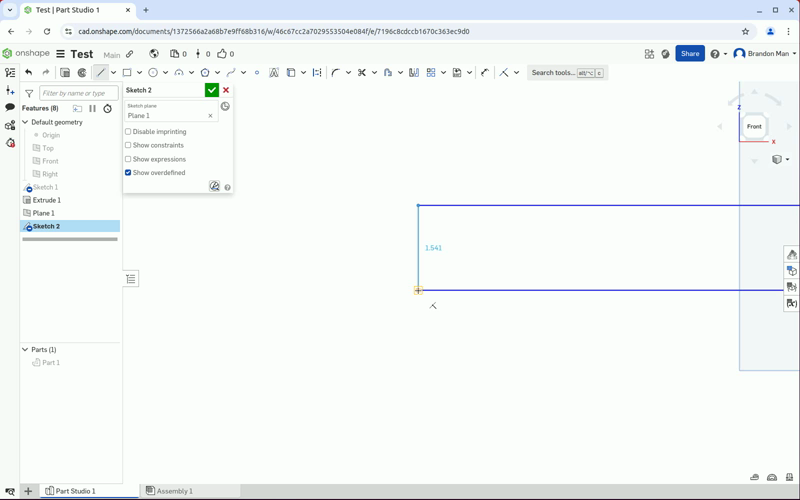
scroll(-6)
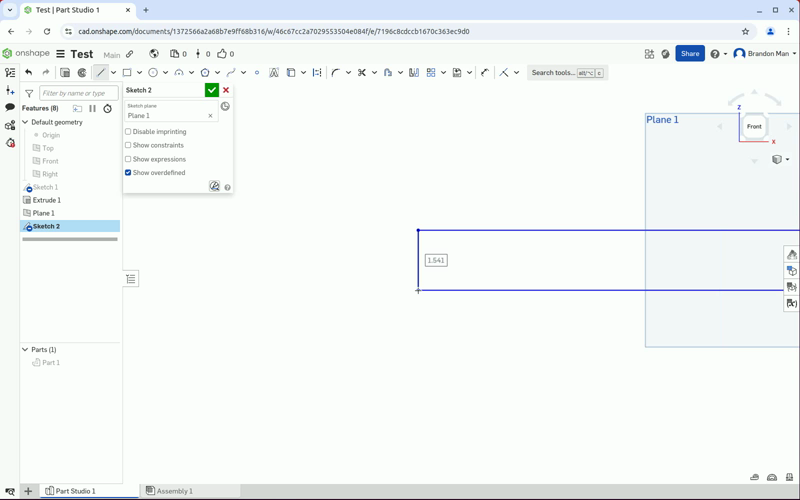
scroll(-6)
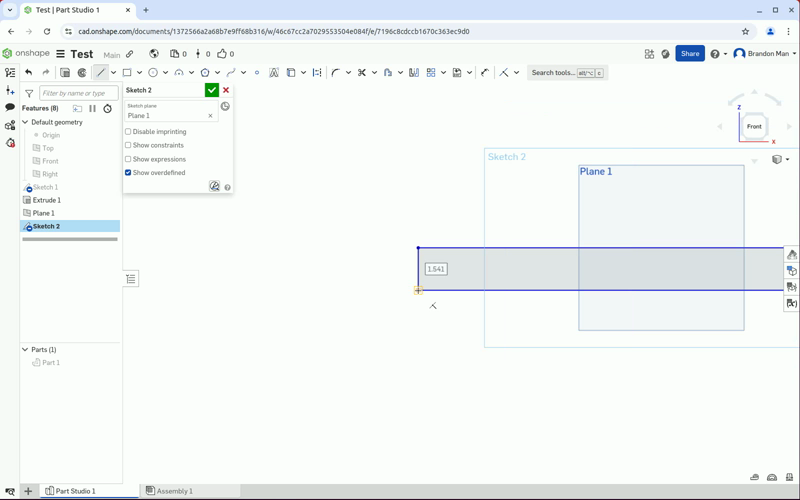
scroll(-6)
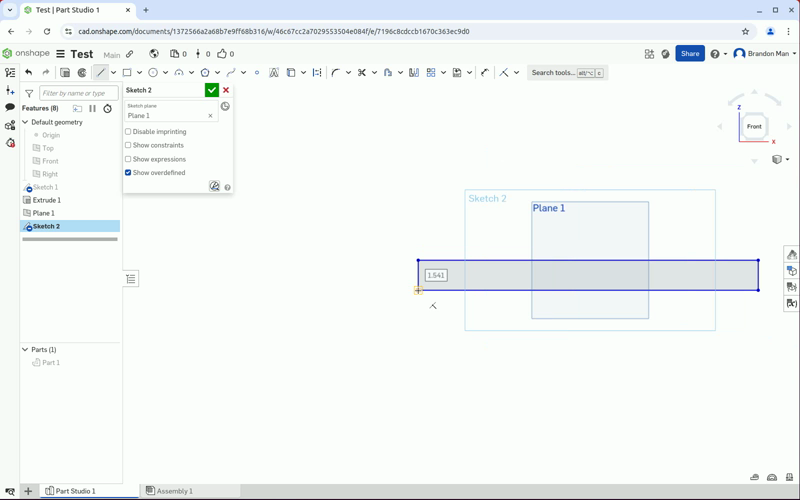
scroll(-6)
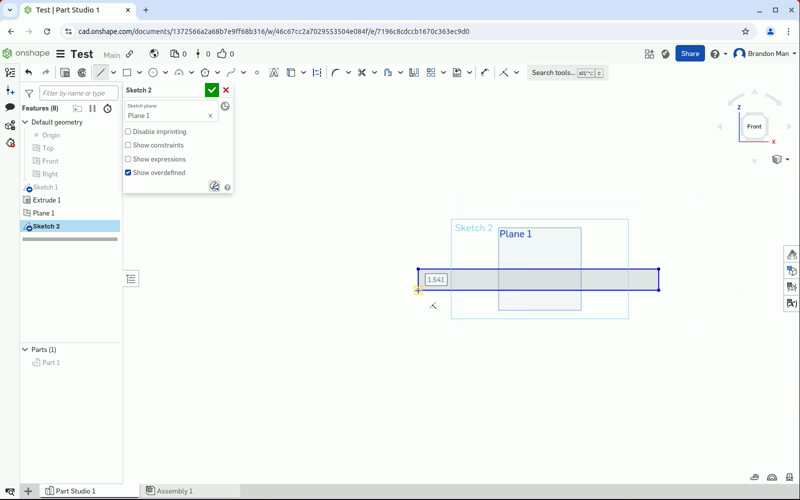
scroll(-6)
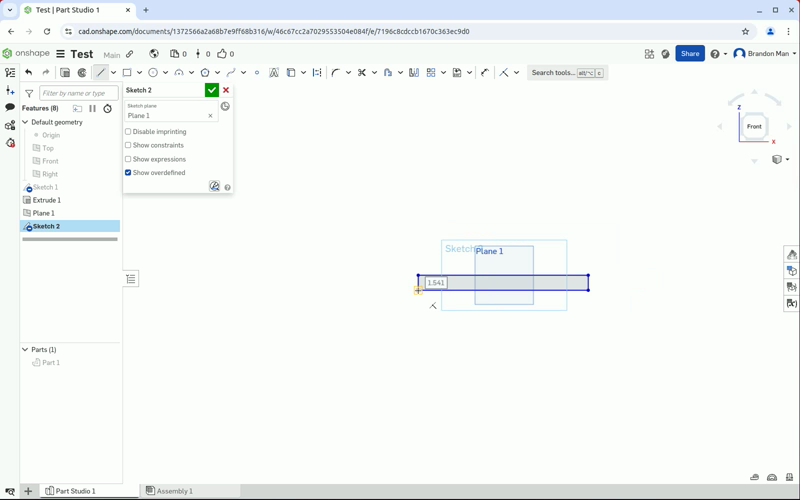
scroll(-6)
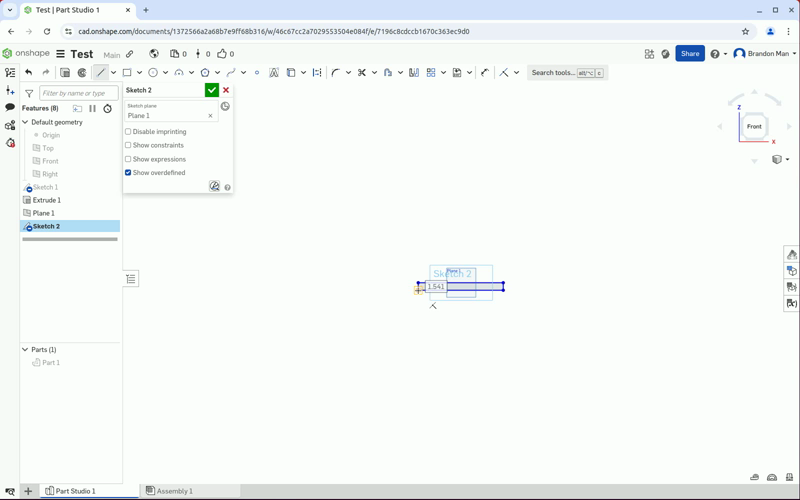
key(esc)
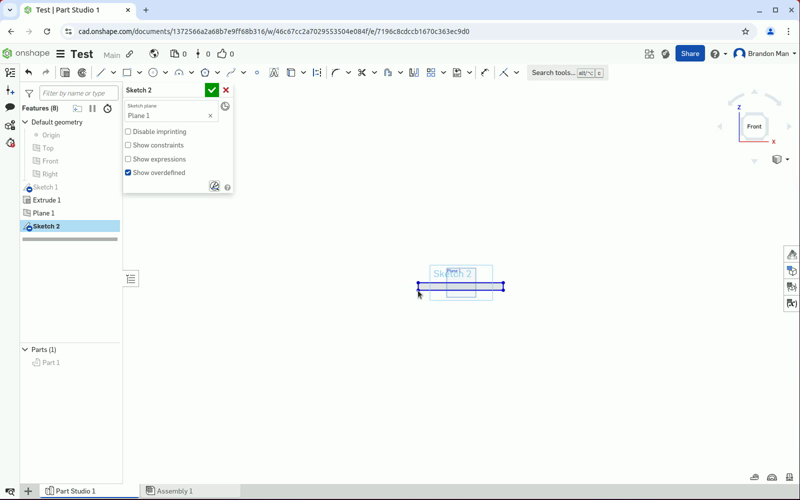
mouse_move(430, 286)
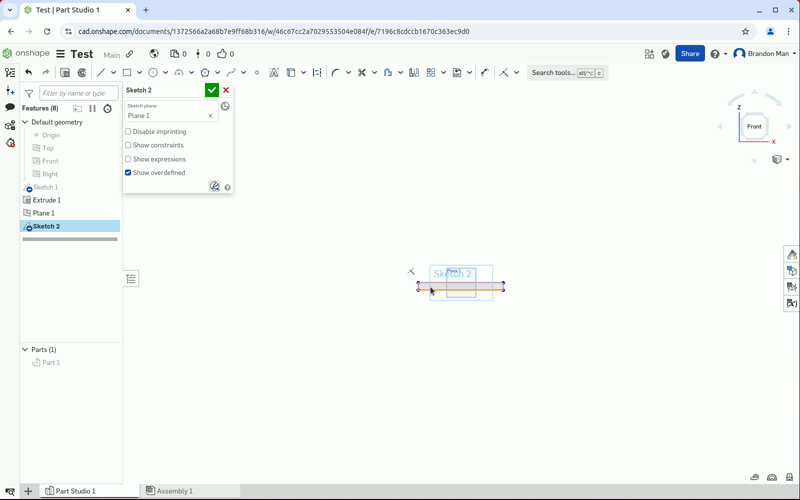
scroll(6)
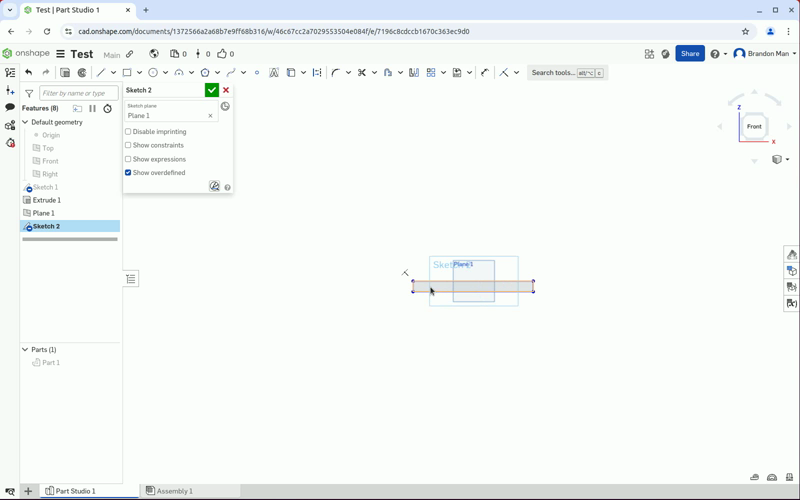
scroll(6)
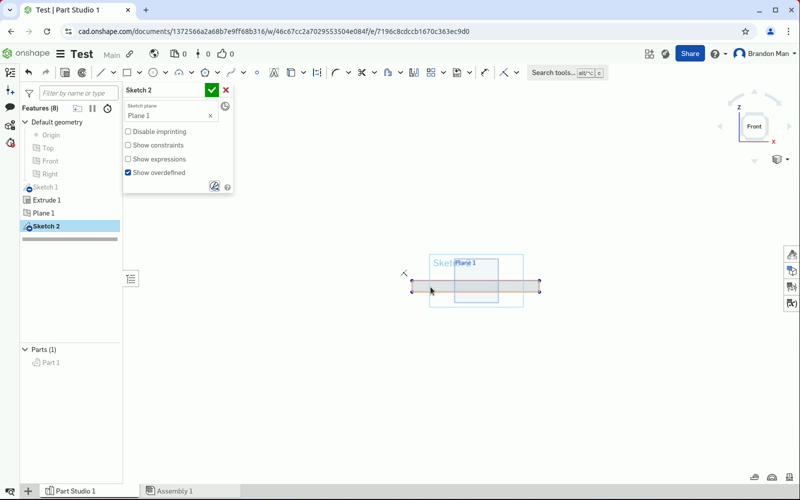
scroll(6)
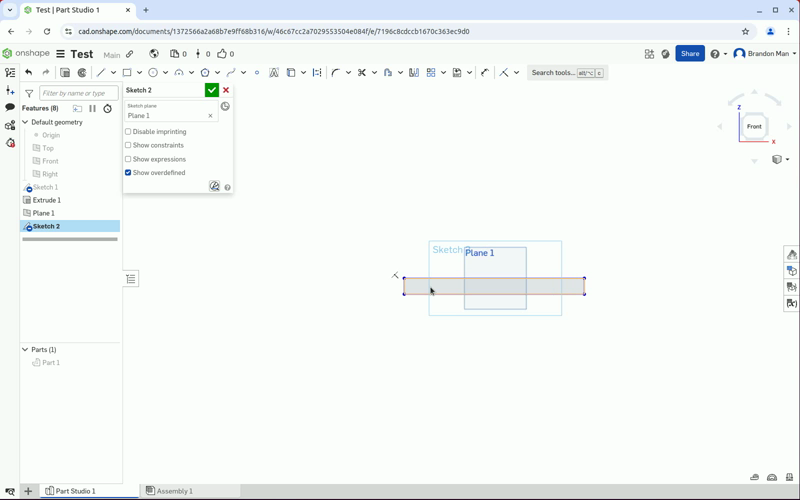
scroll(6)
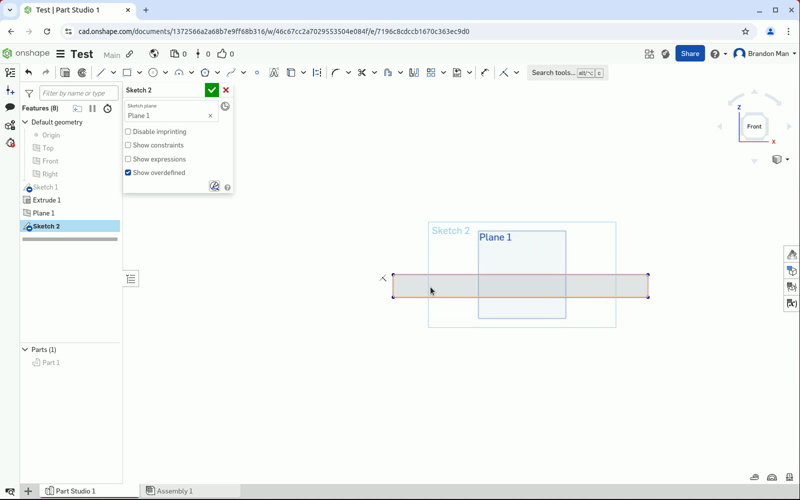
scroll(6)
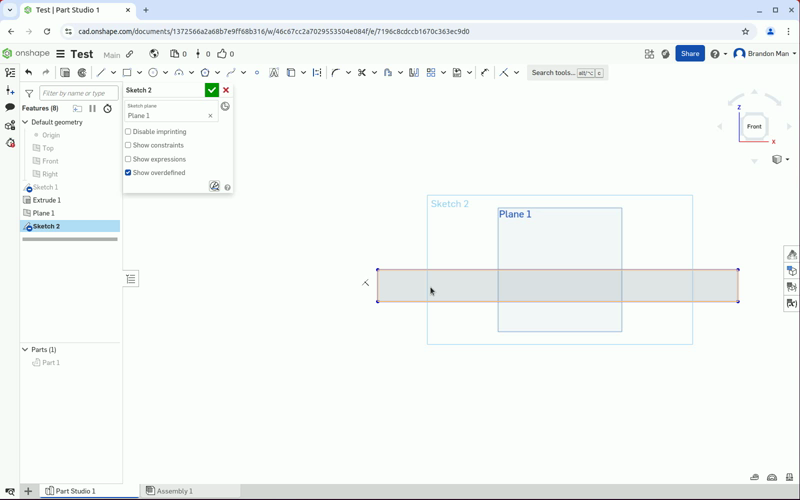
scroll(6)
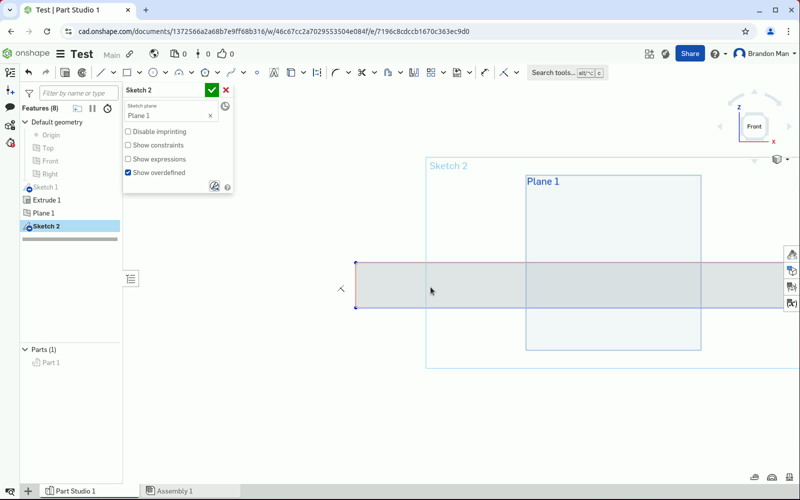
scroll(6)
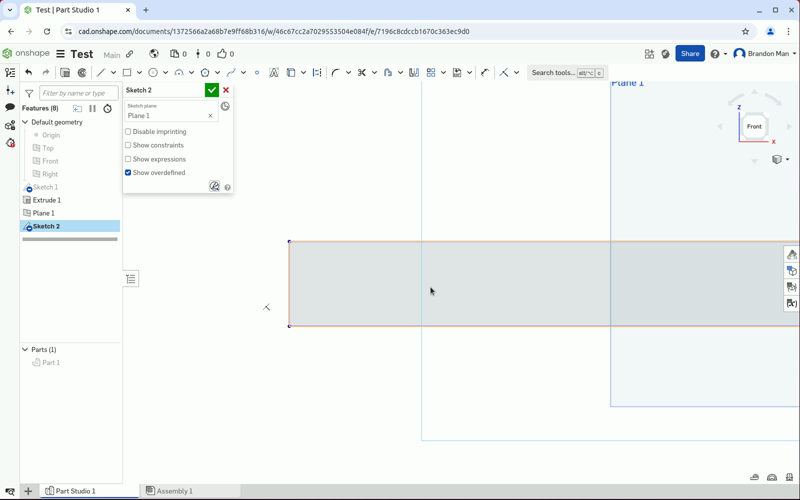
click(430, 286)
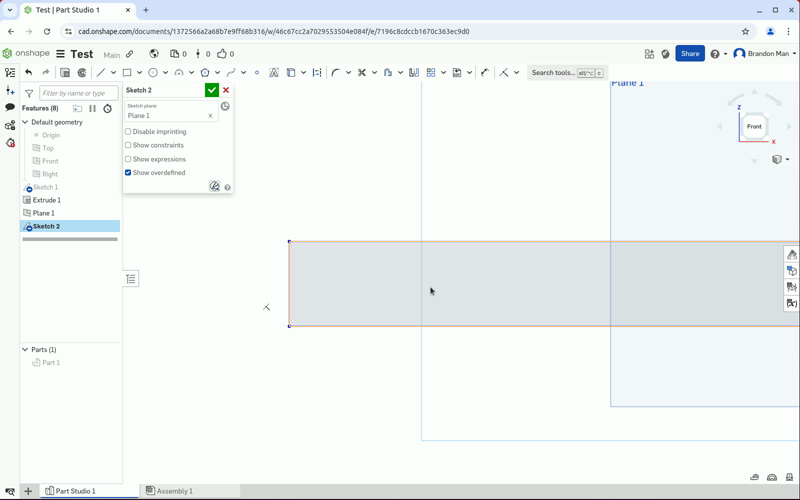
scroll(-6)
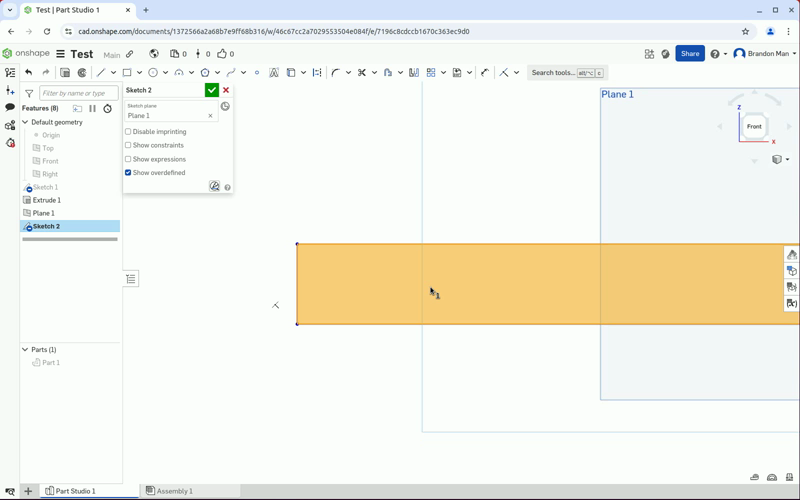
scroll(-6)
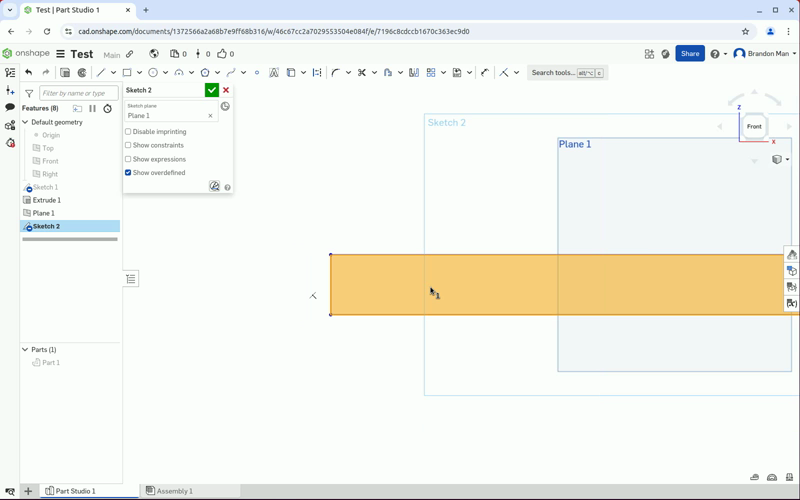
scroll(-6)
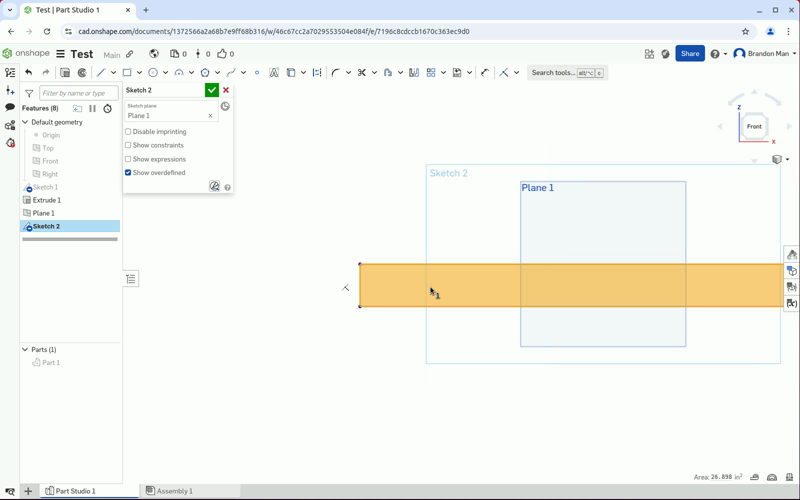
scroll(-6)
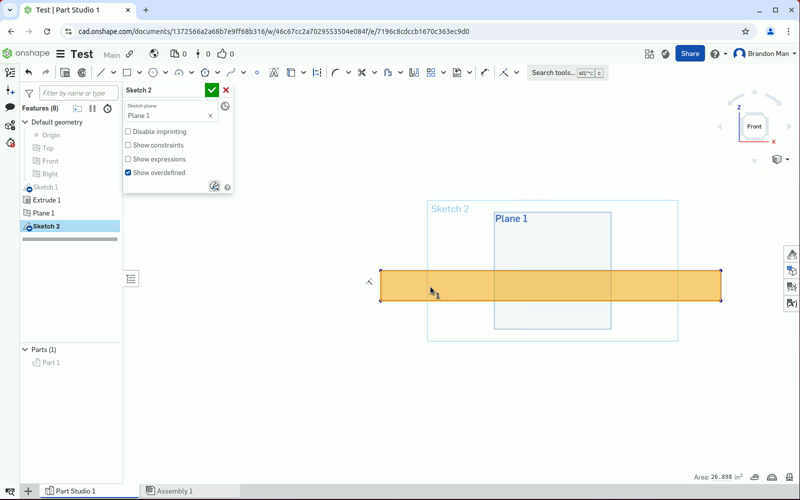
scroll(-6)
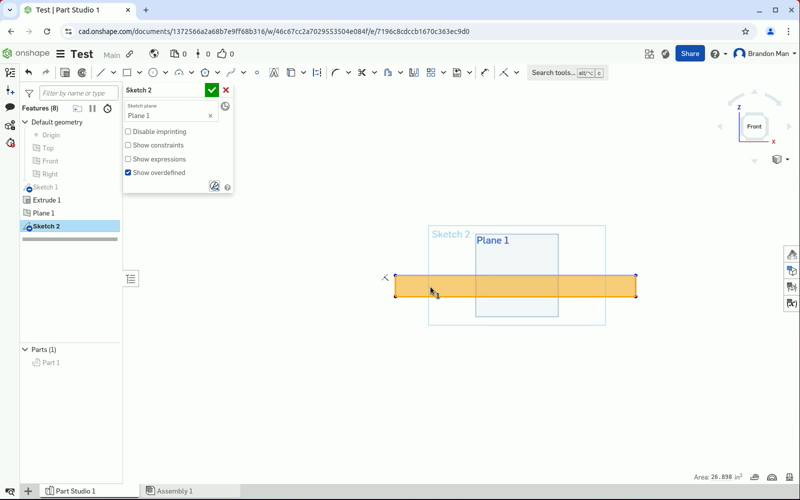
scroll(-6)
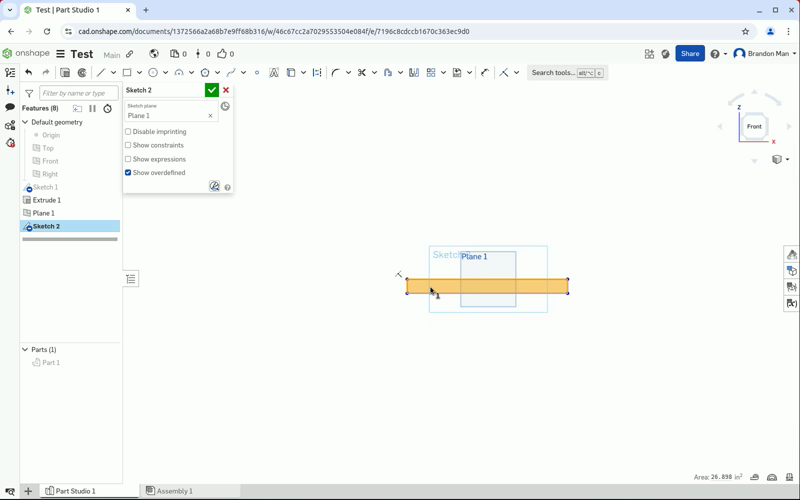
scroll(-6)
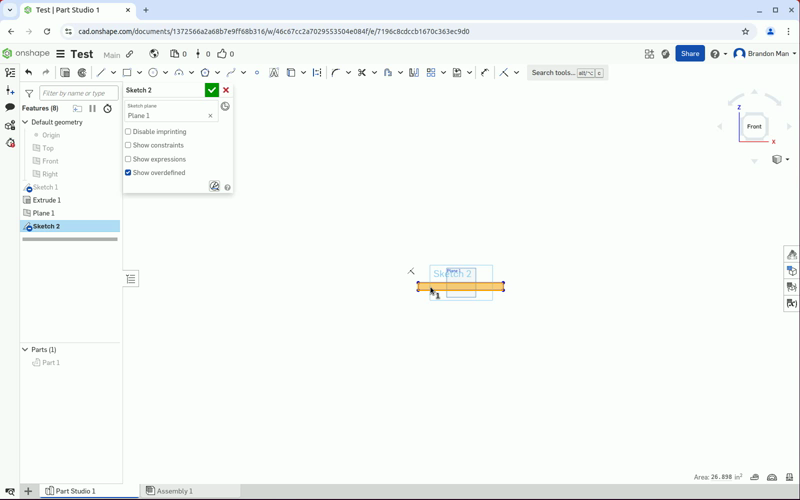
mouse_move(73, 352)
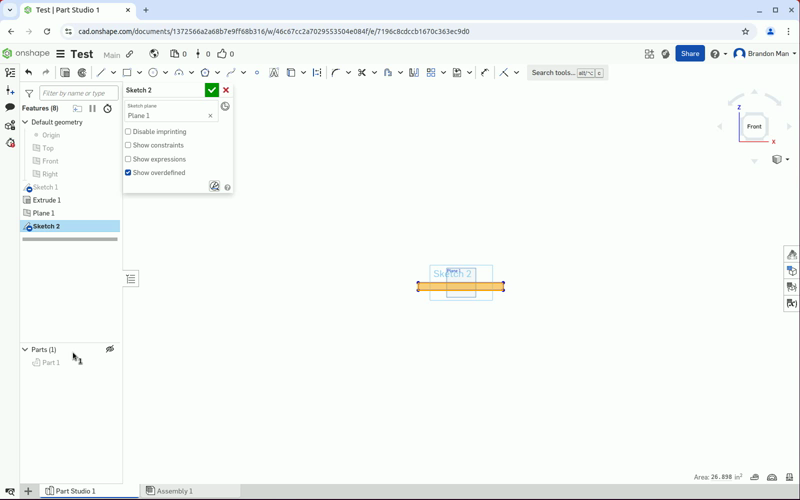
key(shift+y)
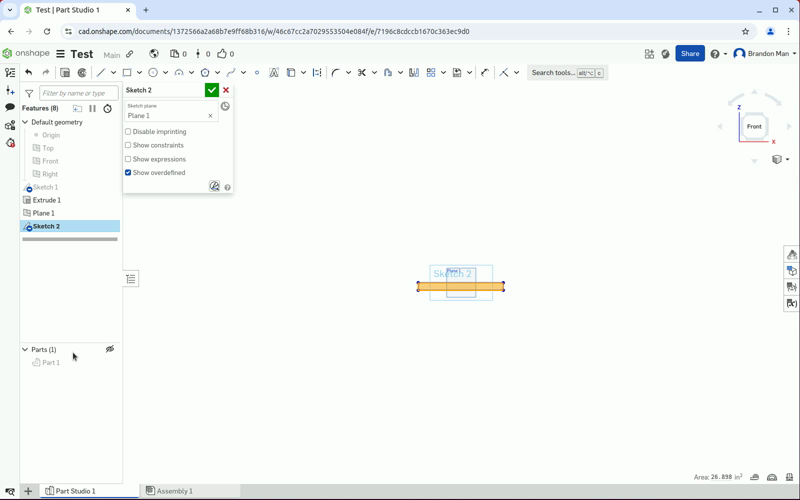
key(shift+e)
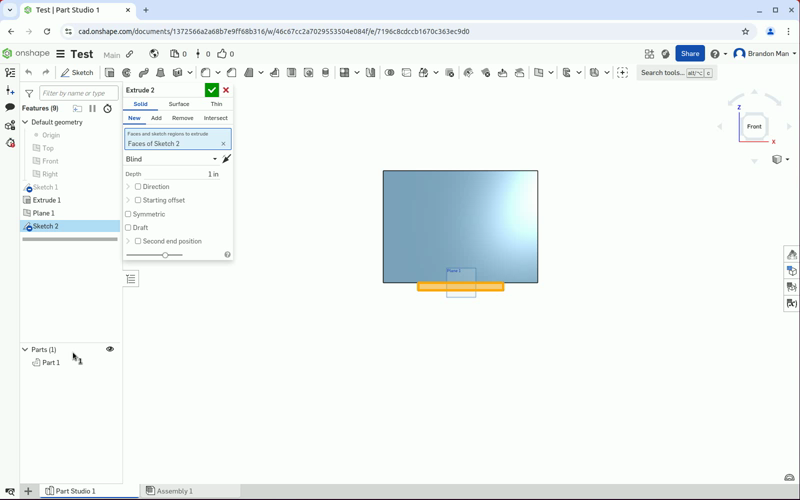
mouse_move(143, 106)
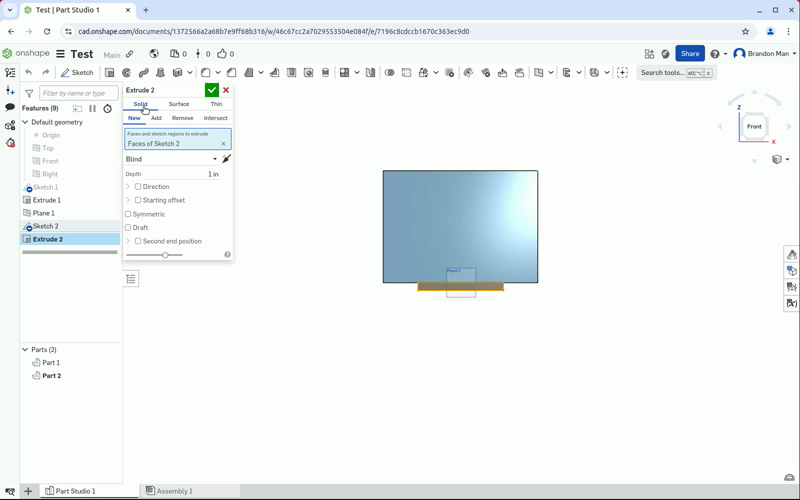
click(143, 106)
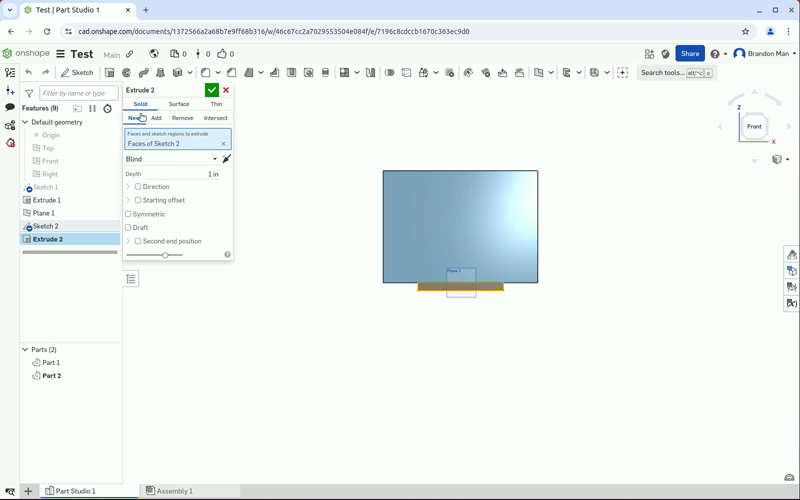
mouse_move(137, 120)
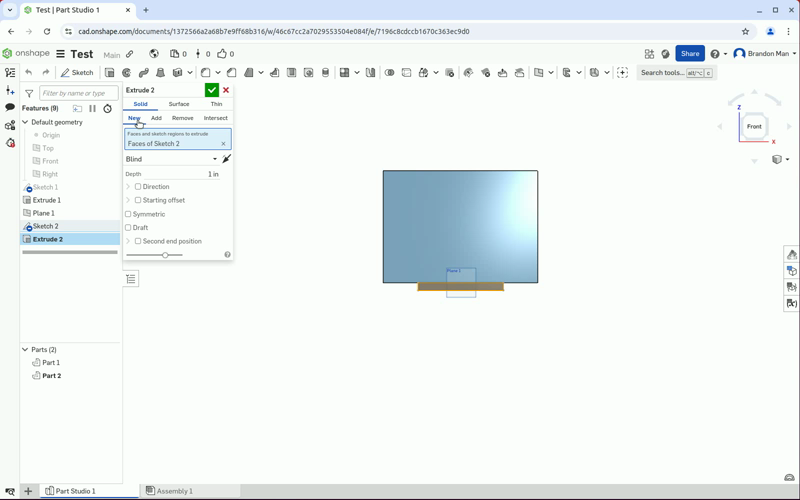
click(137, 120)
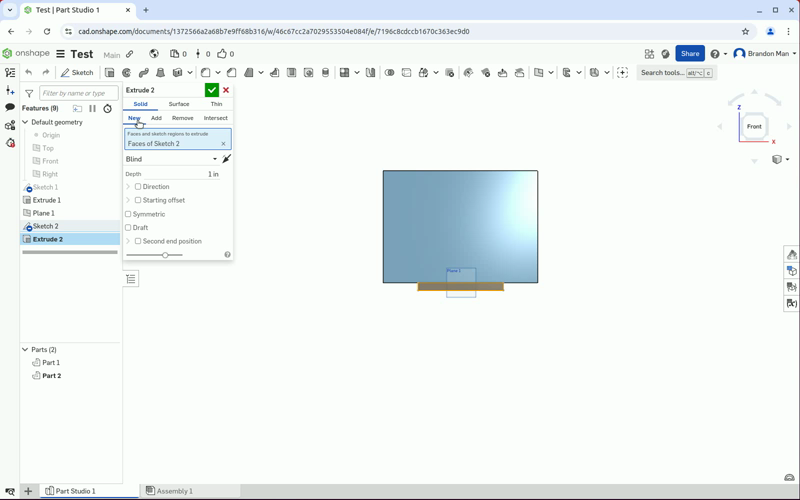
key(tab, 4)
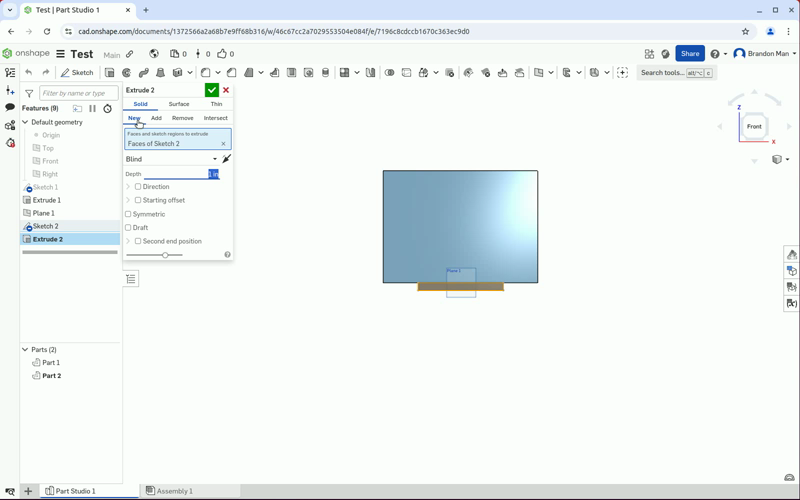
text(-1.444)
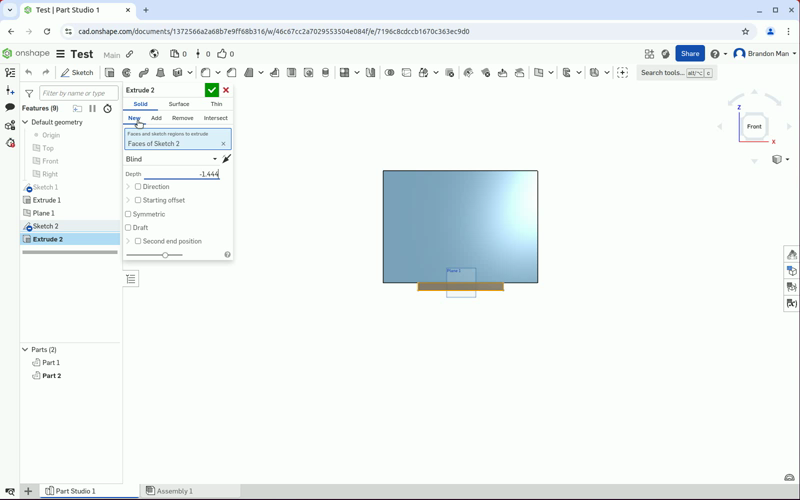
key(enter)
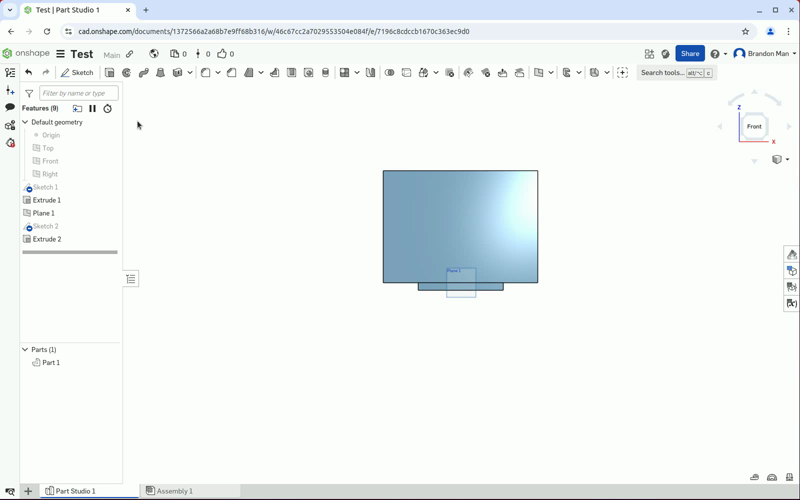
key(shift+h)
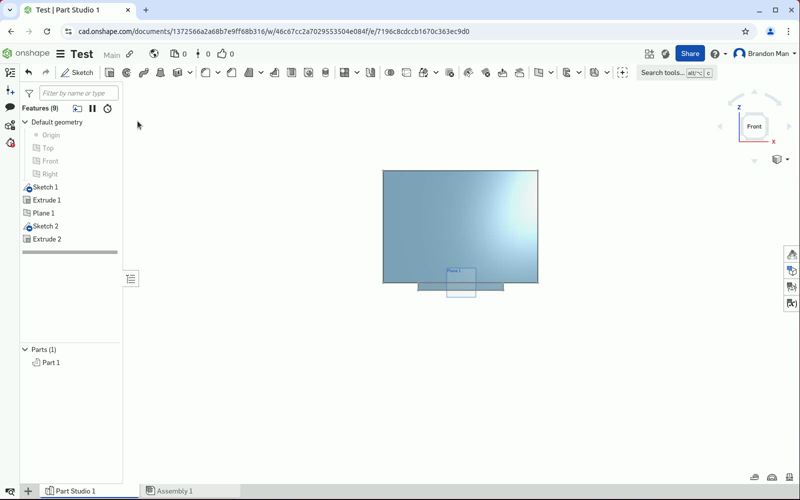
key(shift+h)
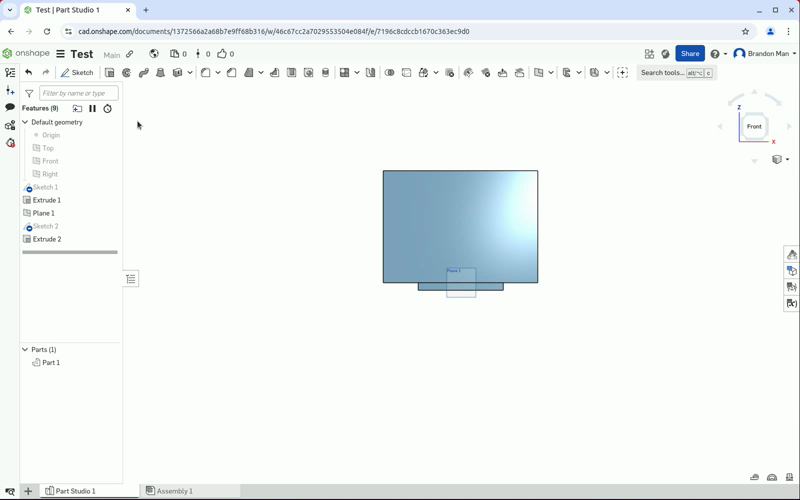
mouse_move(73, 189)
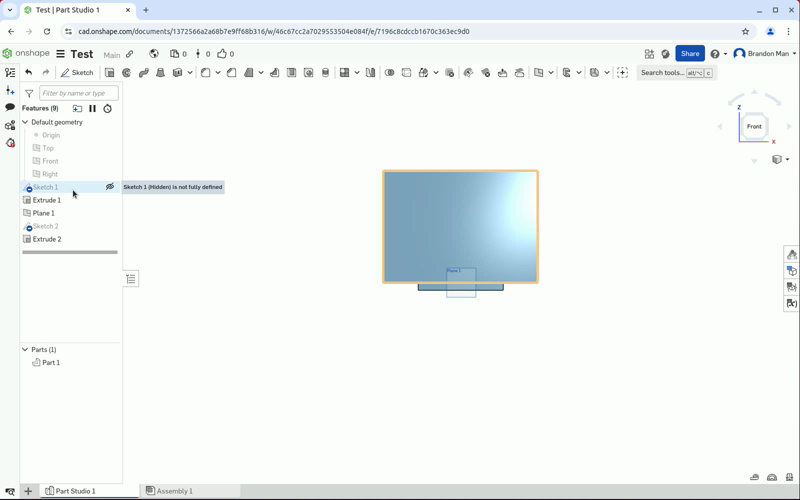
click(73, 189)
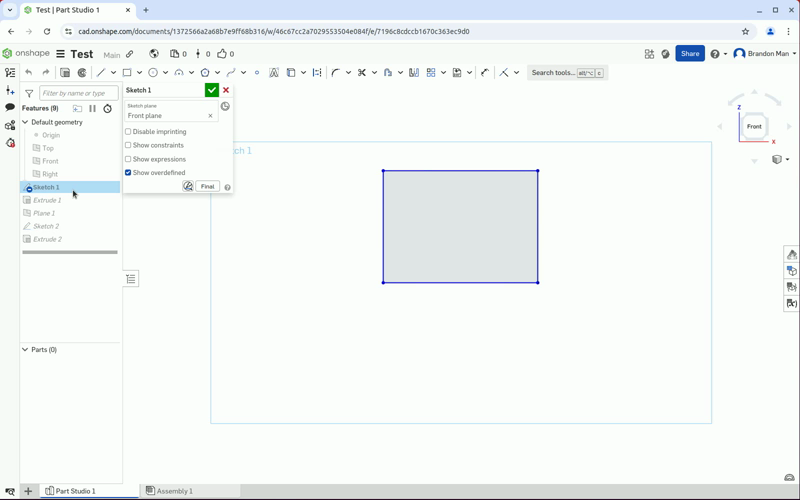
mouse_move(229, 92)
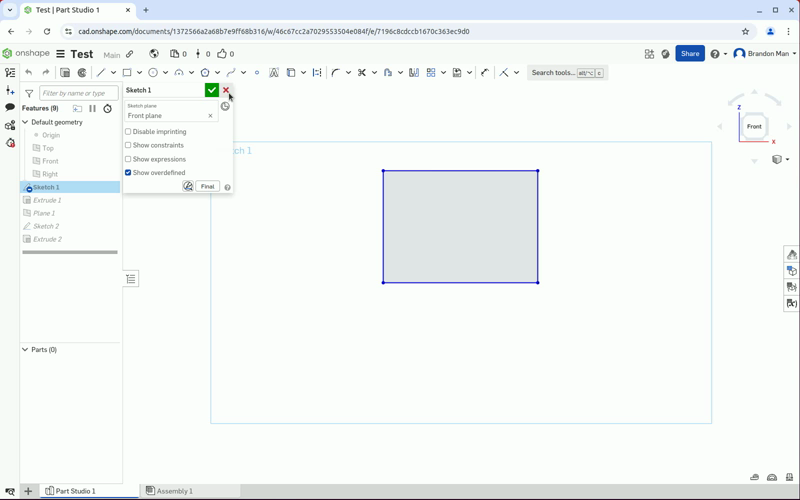
click(229, 92)
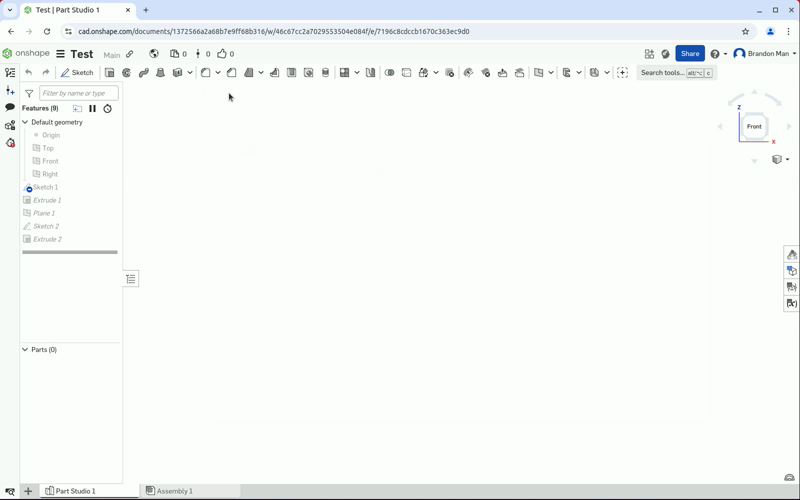
key(shift+s)
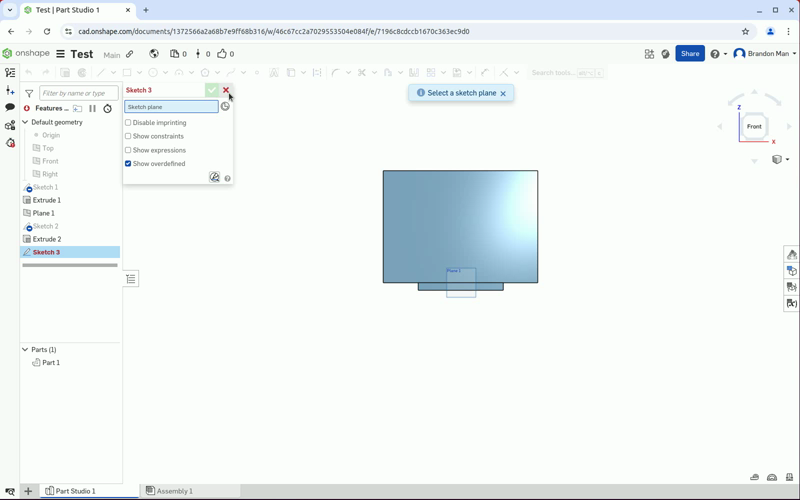
mouse_move(73, 215)
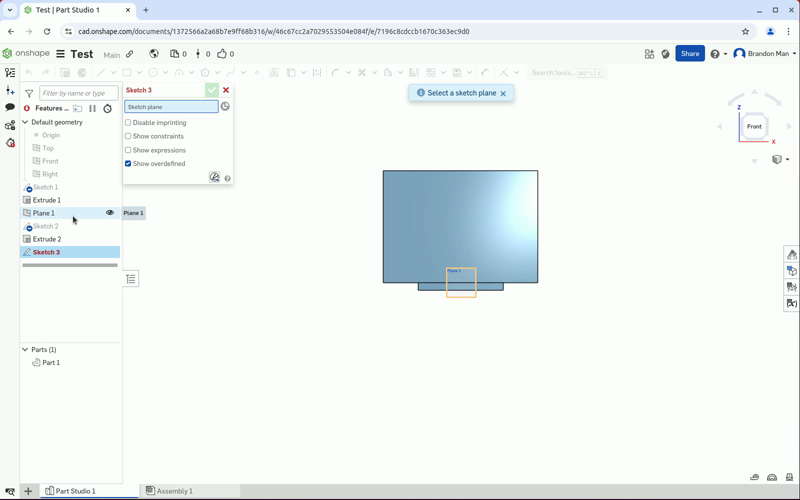
click(73, 215)
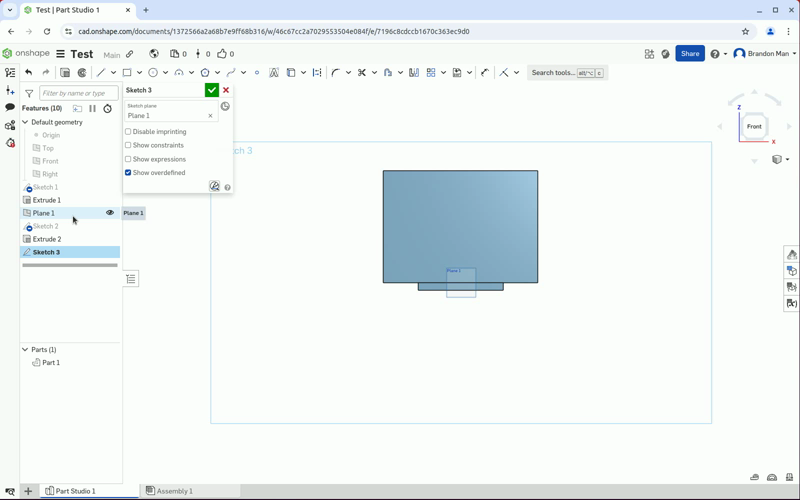
mouse_move(73, 352)
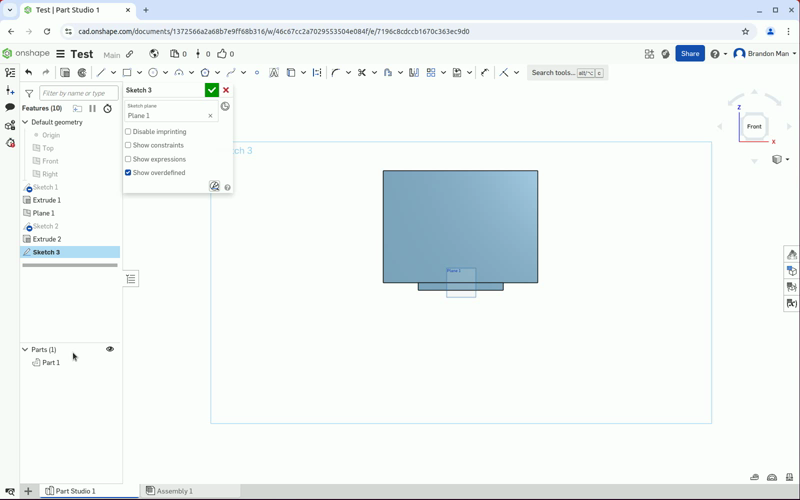
key(y)
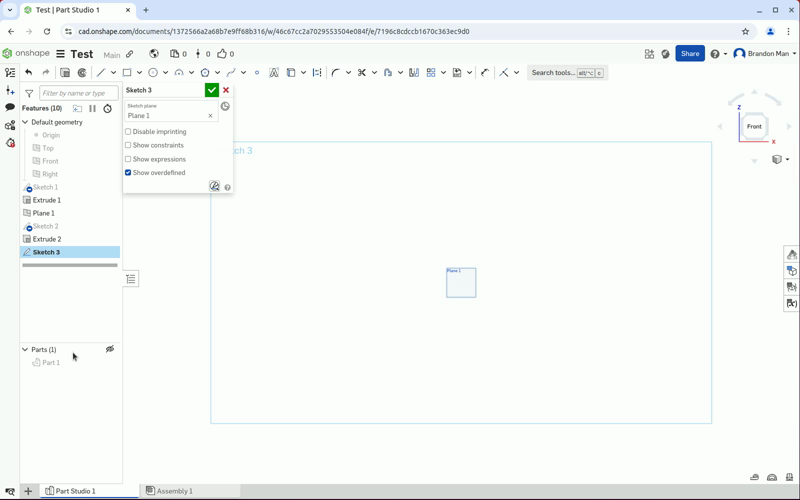
key(l)
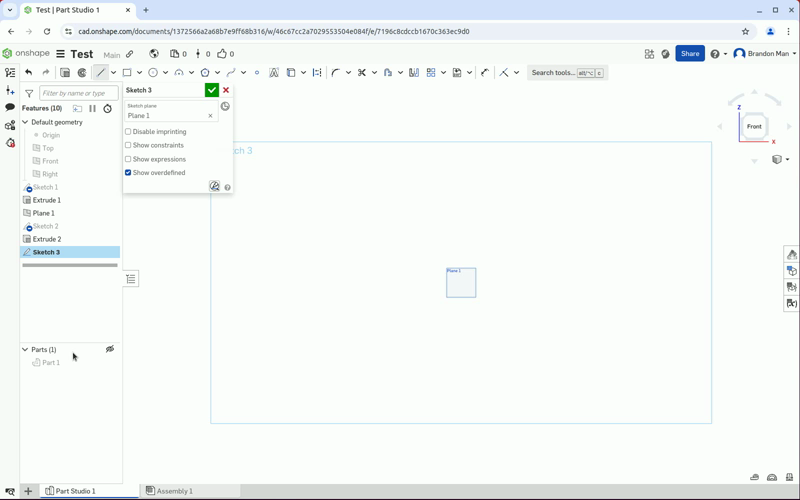
key_down(shift)
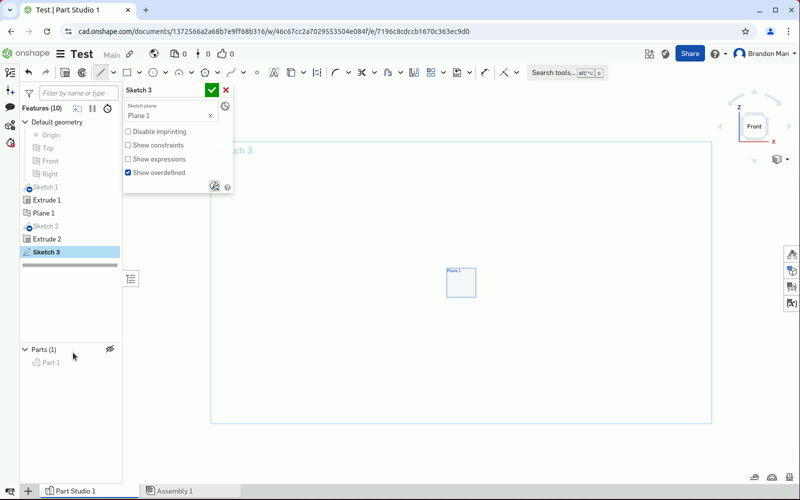
mouse_move(376, 254)
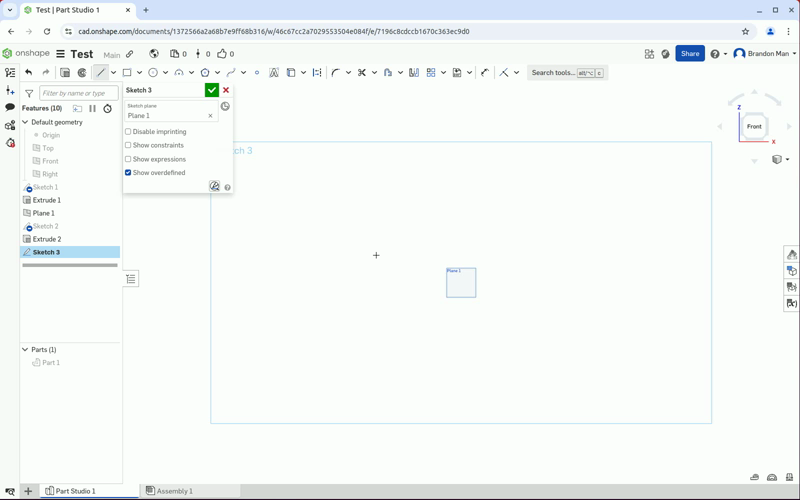
click(376, 254)
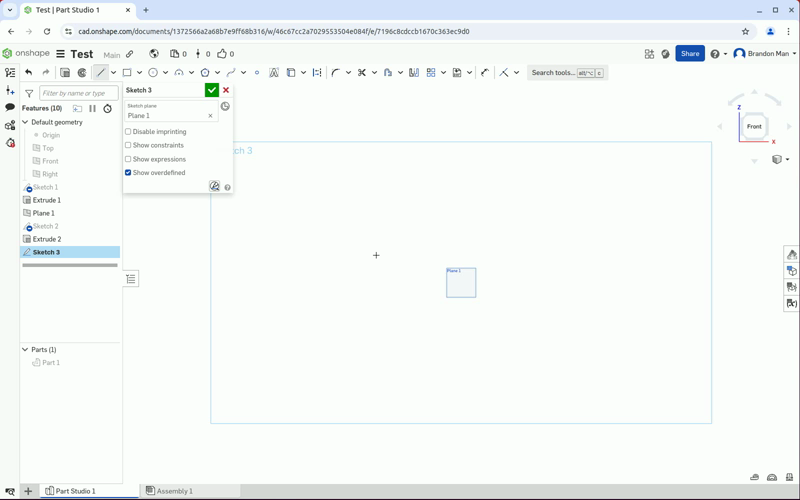
key_up(shift)
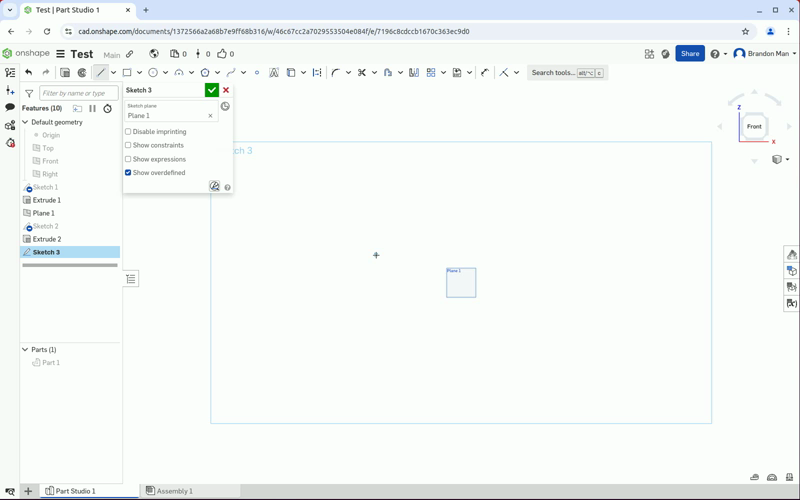
key_down(shift)
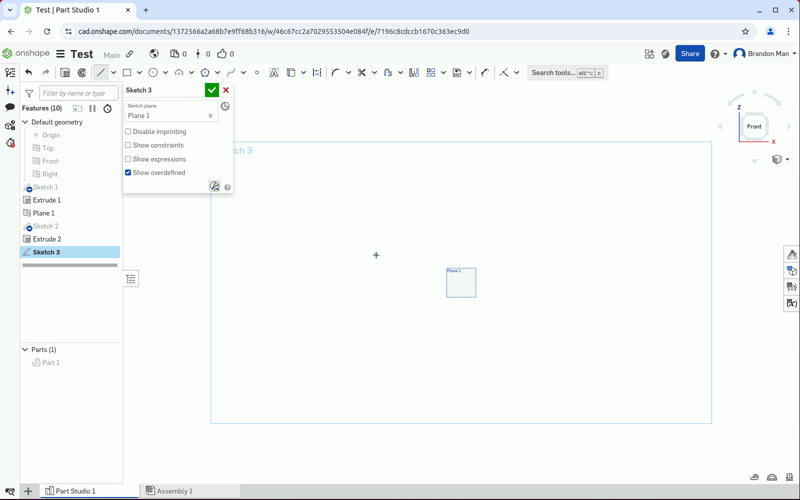
mouse_move(406, 254)
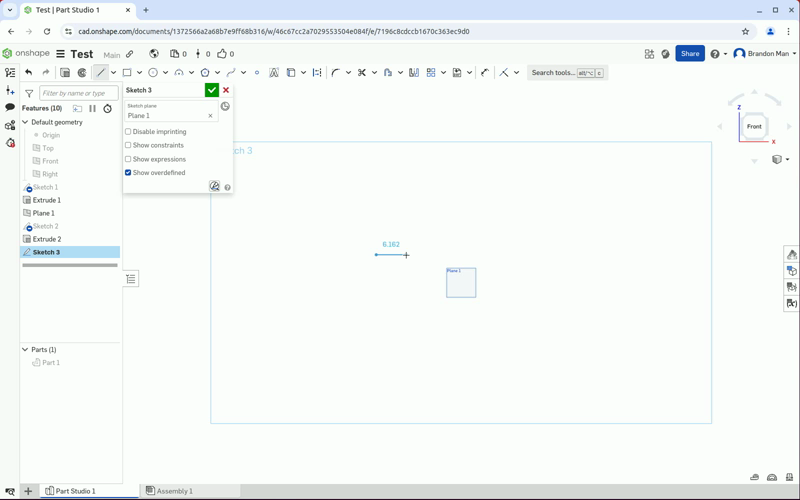
mouse_move(383, 254)
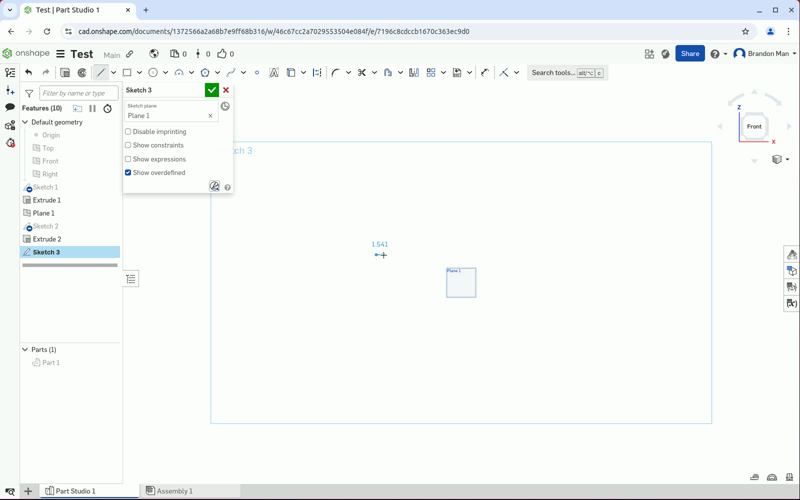
scroll(6)
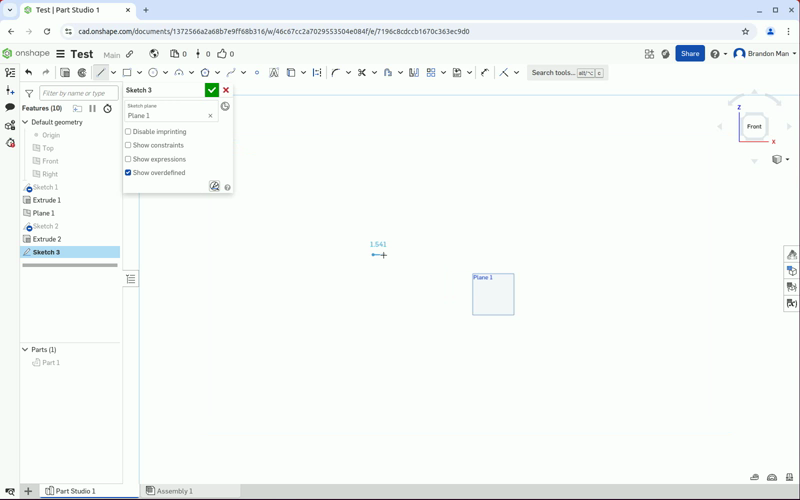
scroll(6)
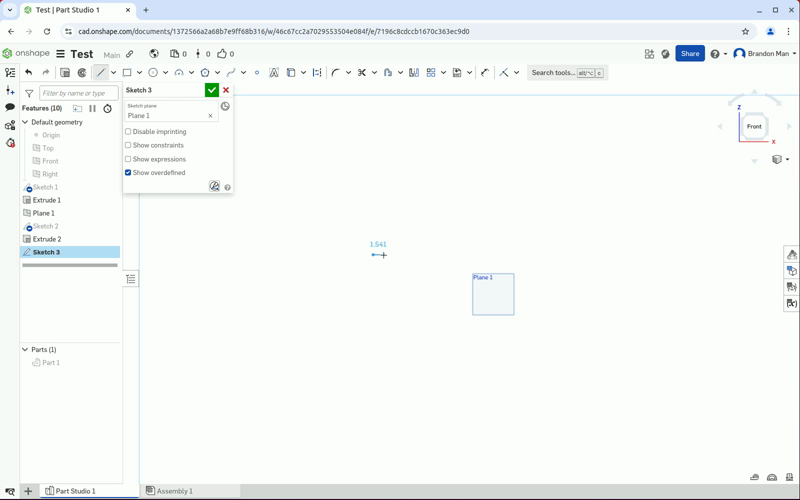
scroll(6)
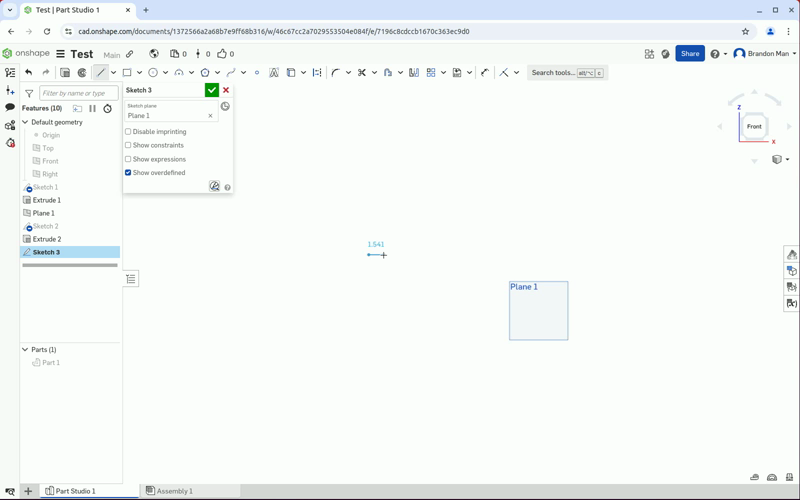
scroll(6)
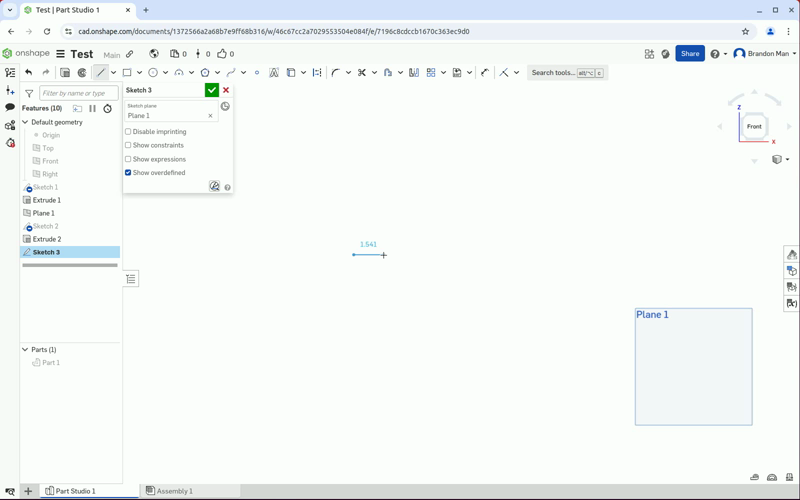
scroll(6)
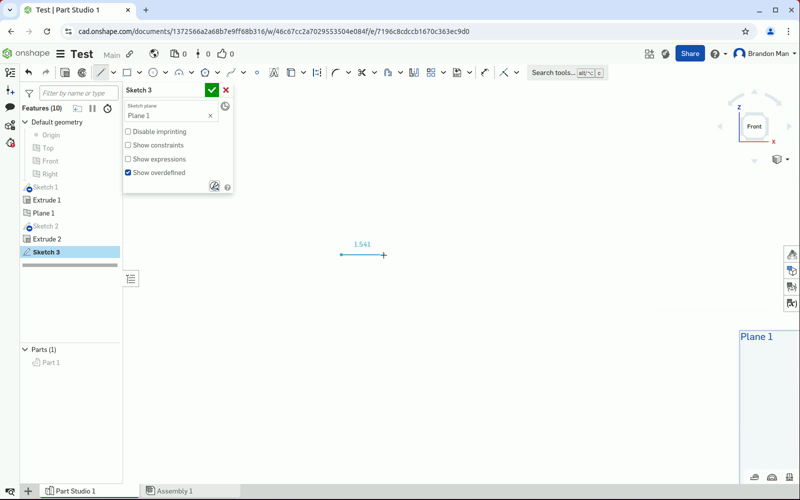
scroll(6)
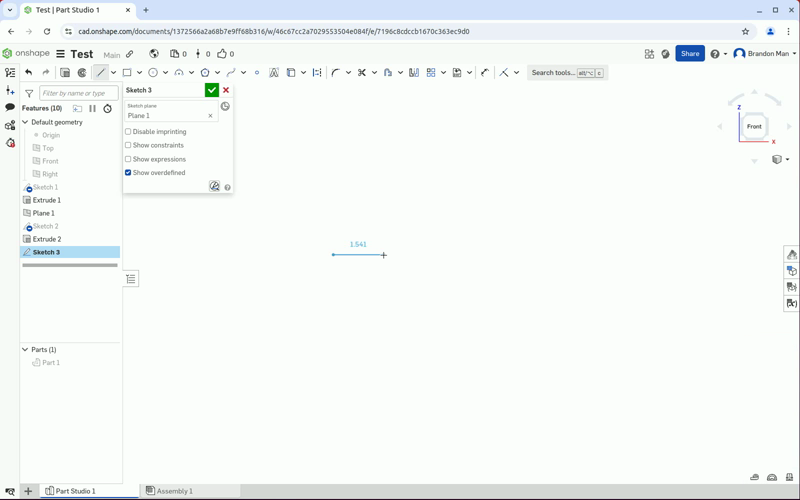
scroll(6)
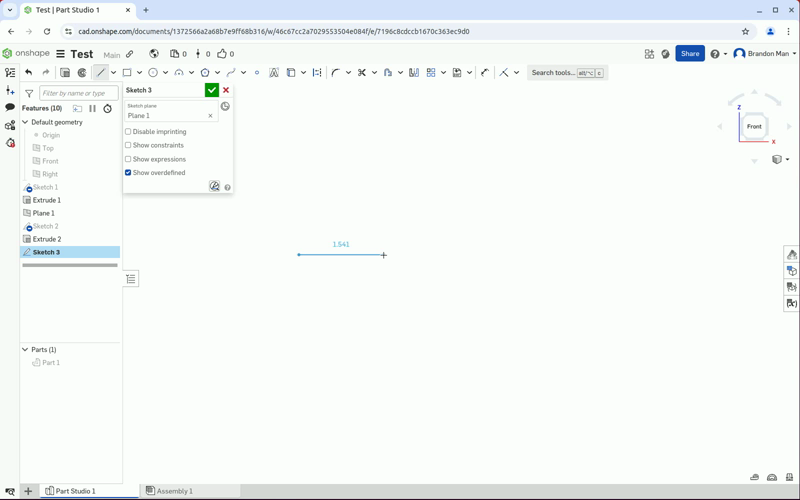
click(383, 254)
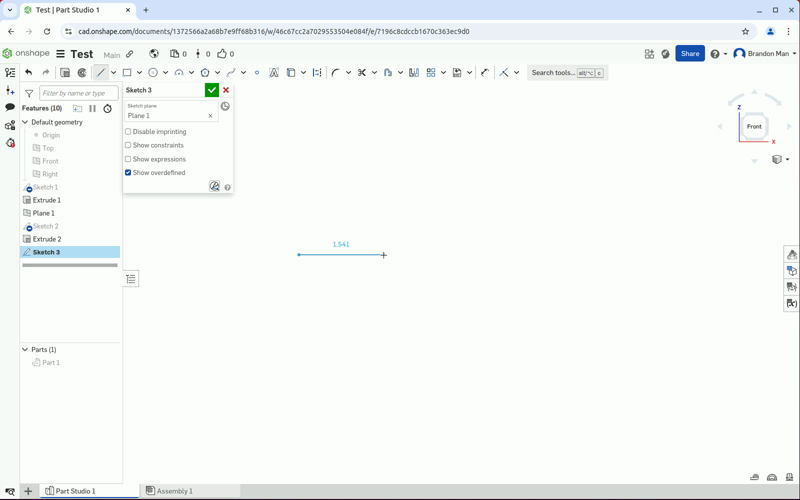
scroll(-6)
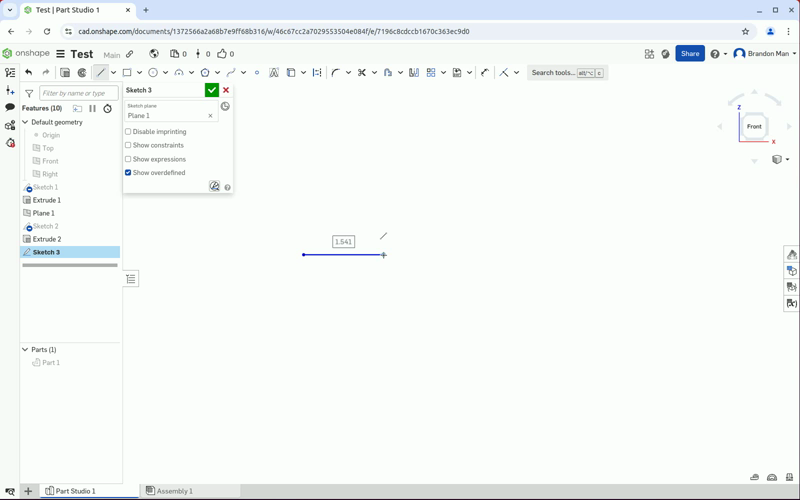
scroll(-6)
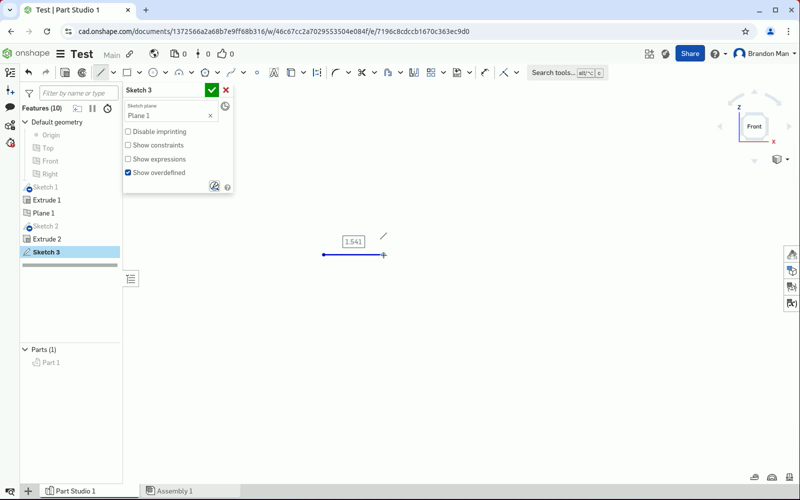
scroll(-6)
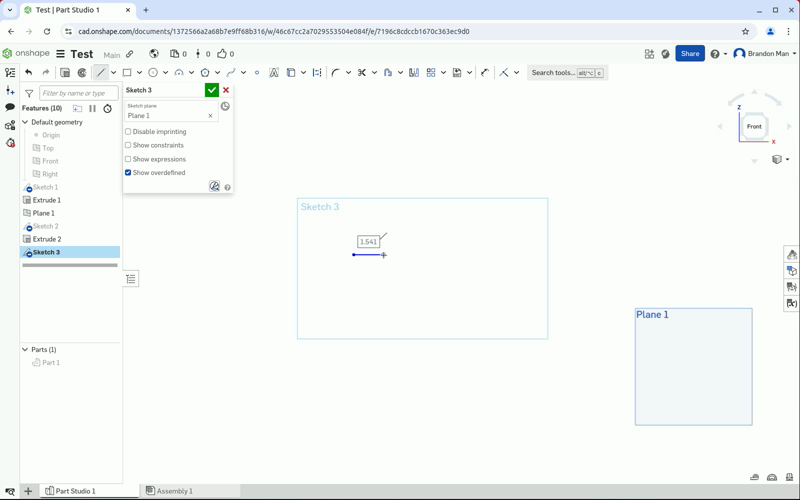
scroll(-6)
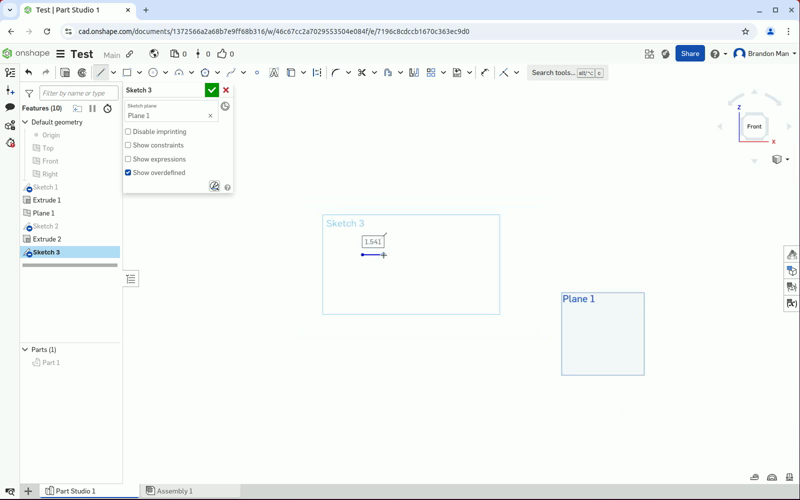
scroll(-6)
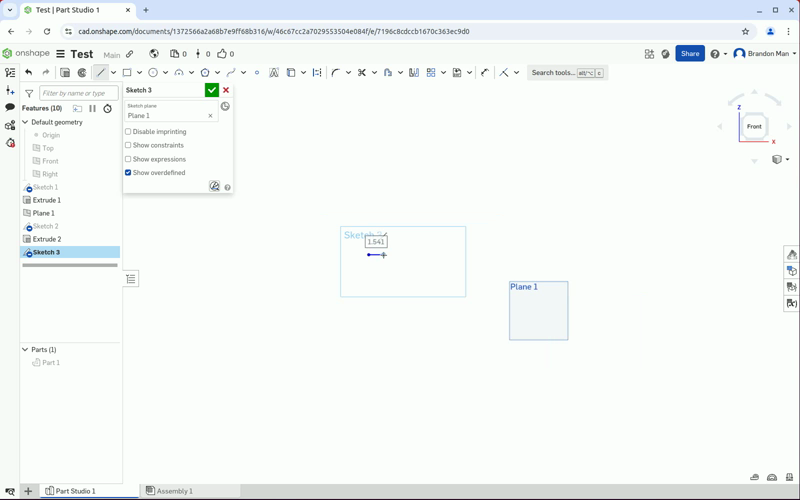
scroll(-6)
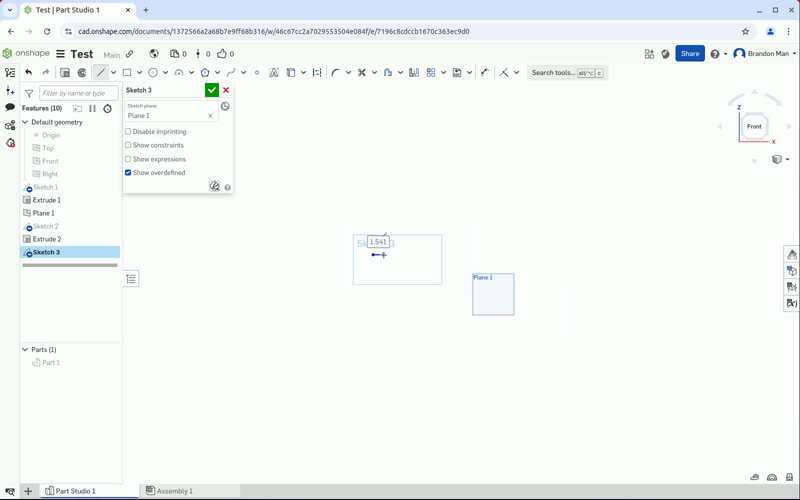
scroll(-6)
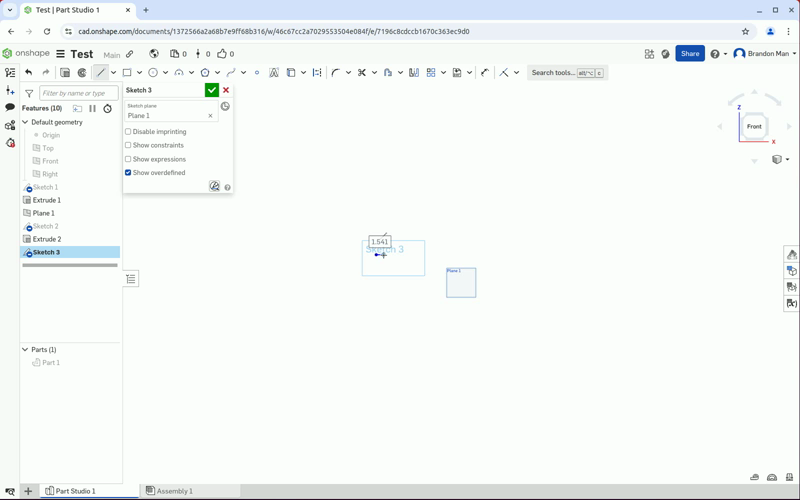
key_up(shift)
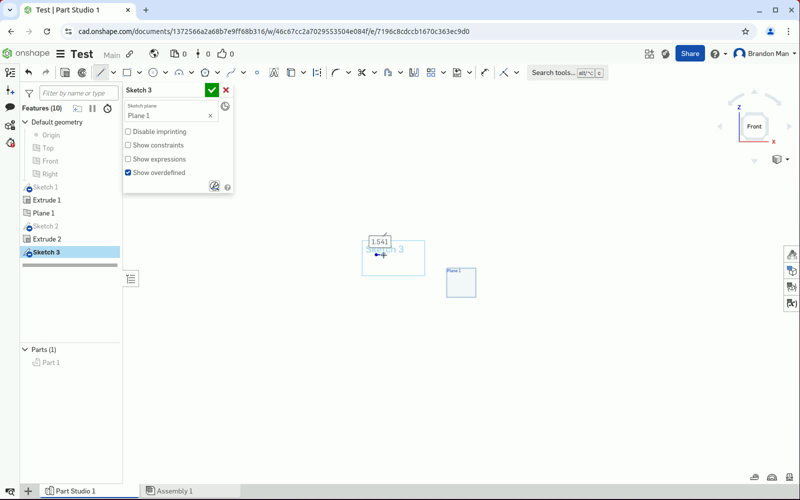
key_down(shift)
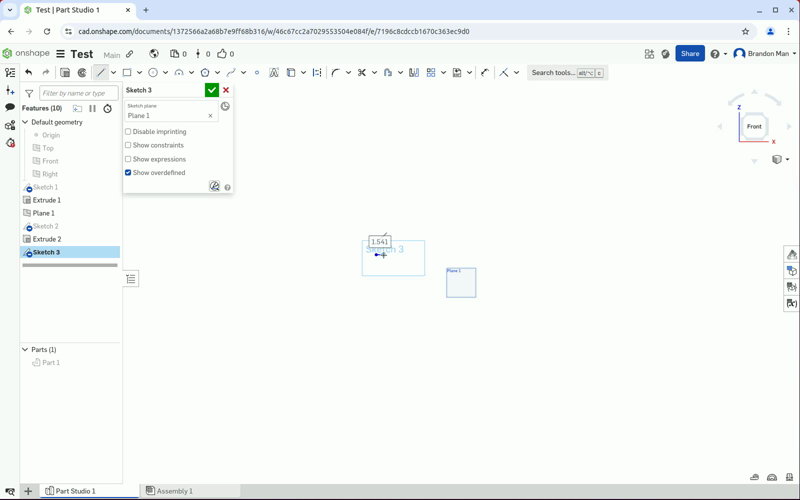
mouse_move(413, 254)
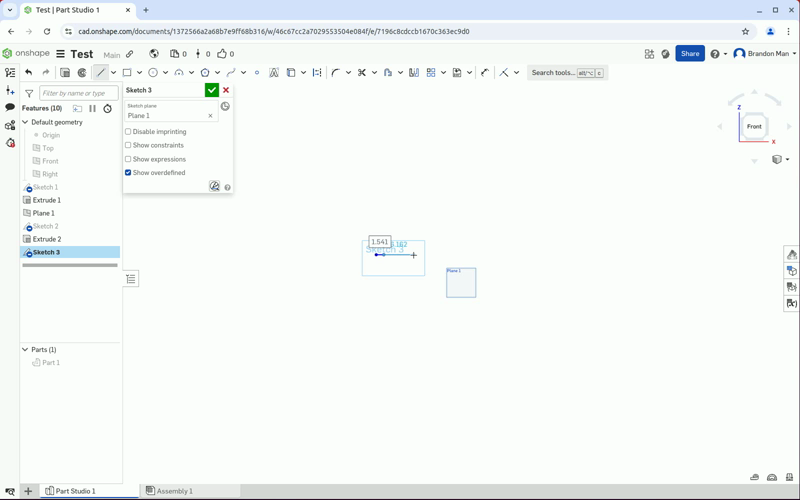
mouse_move(383, 198)
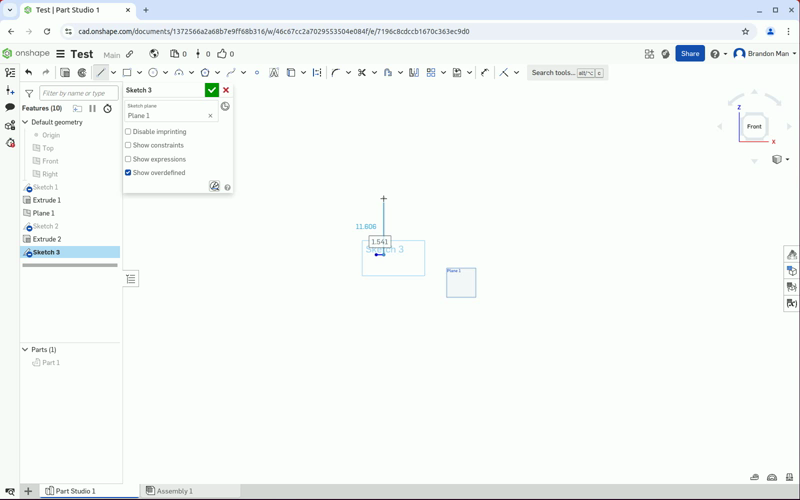
click(383, 198)
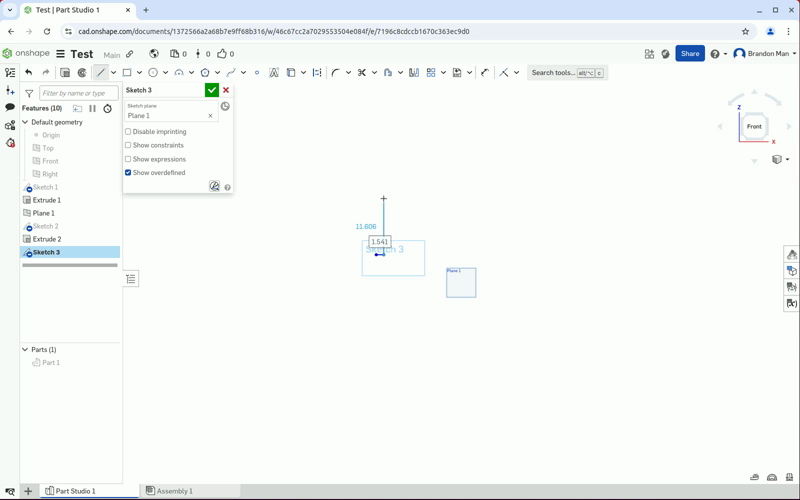
key_up(shift)
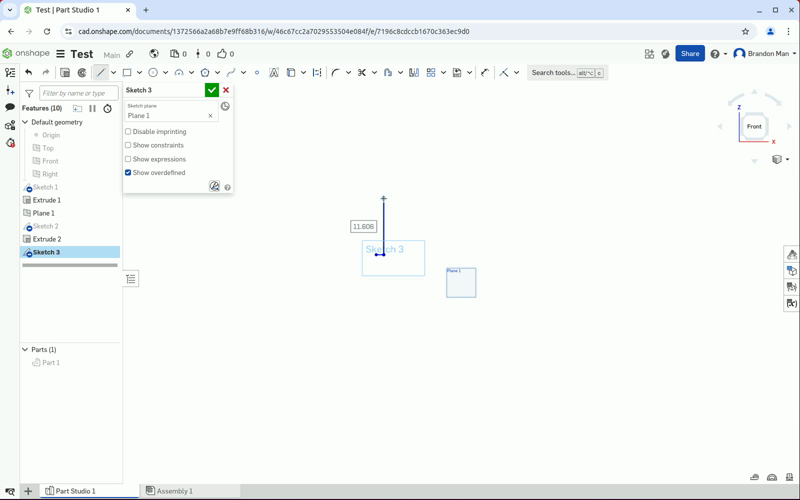
key_down(shift)
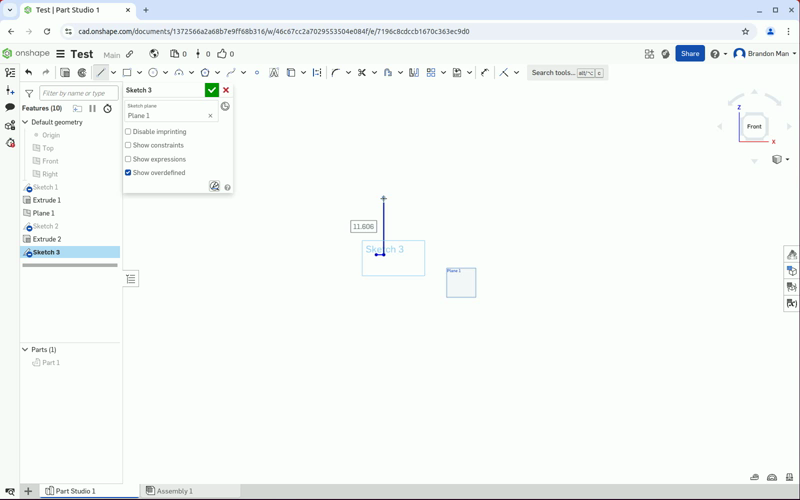
mouse_move(413, 198)
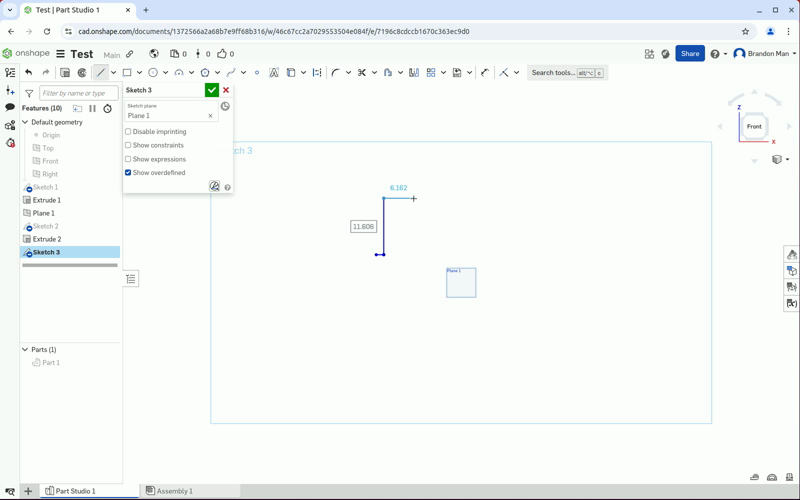
mouse_move(376, 198)
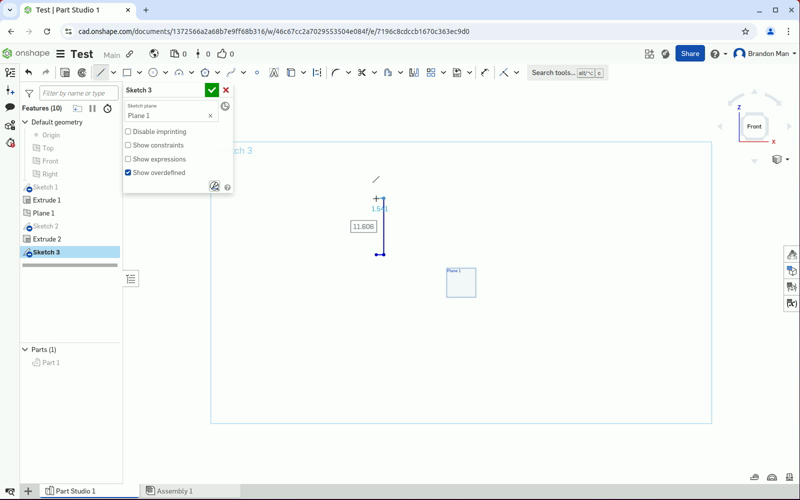
scroll(6)
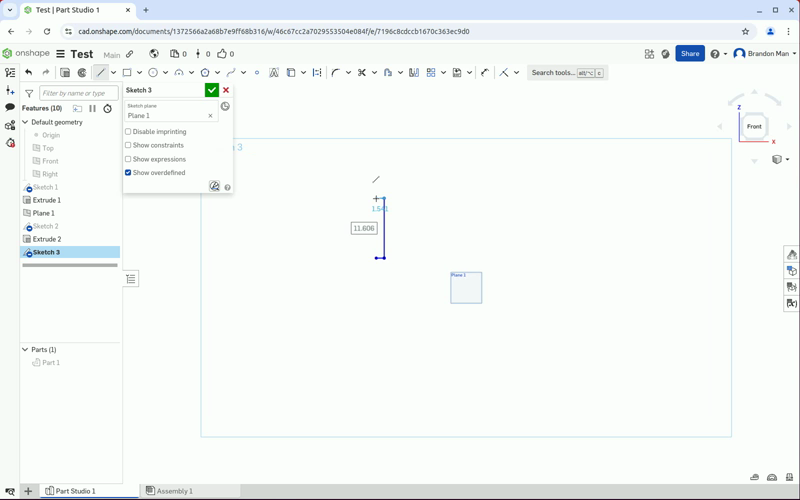
scroll(6)
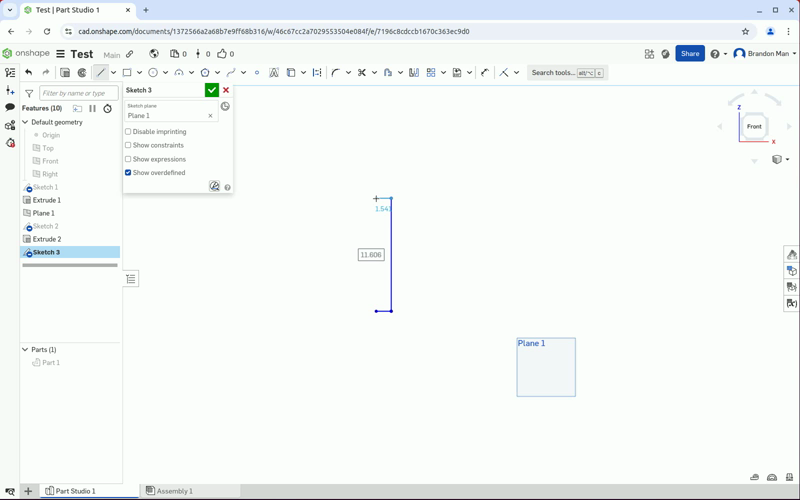
scroll(6)
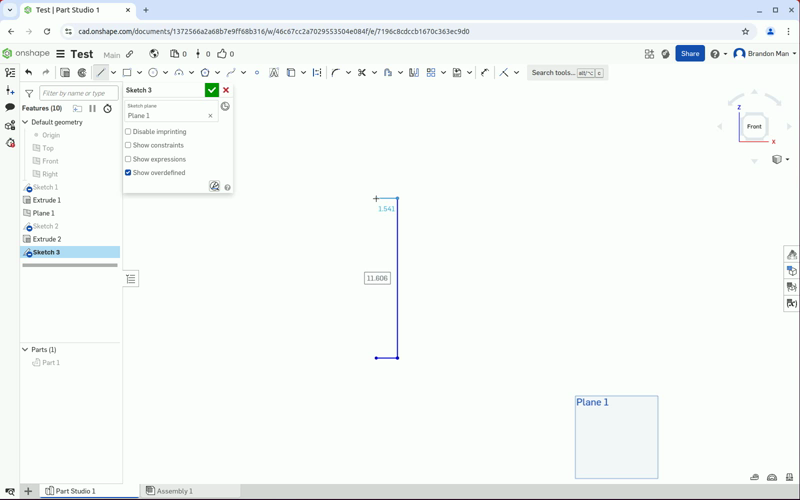
scroll(6)
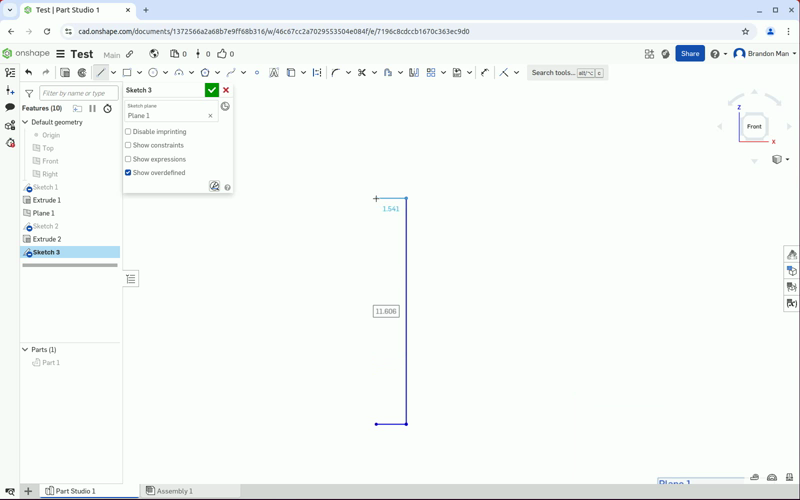
scroll(6)
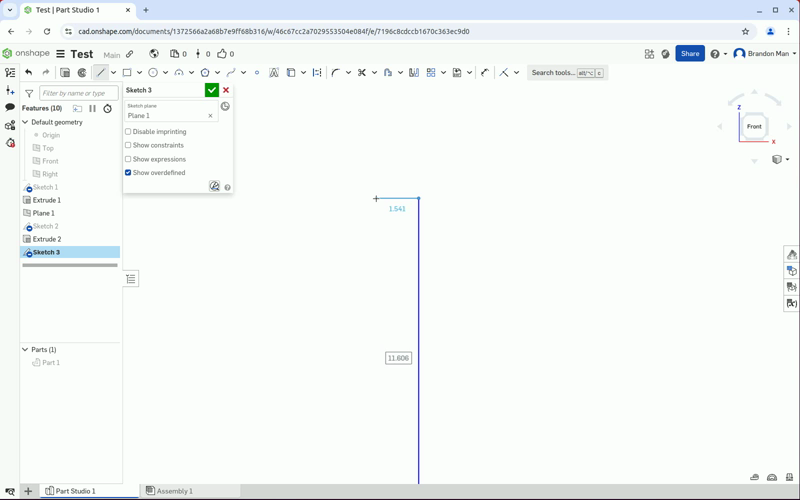
scroll(6)
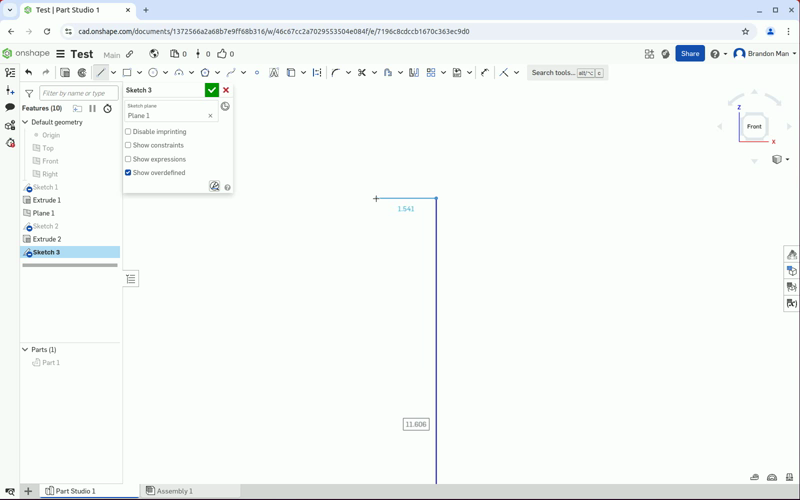
scroll(6)
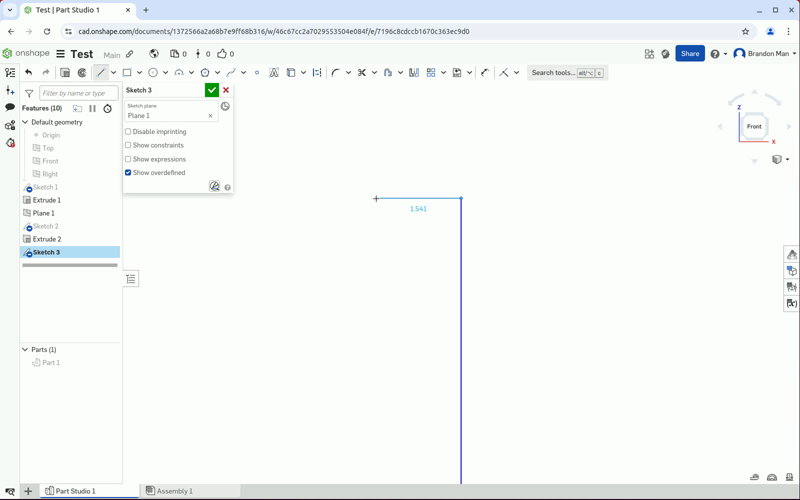
click(376, 198)
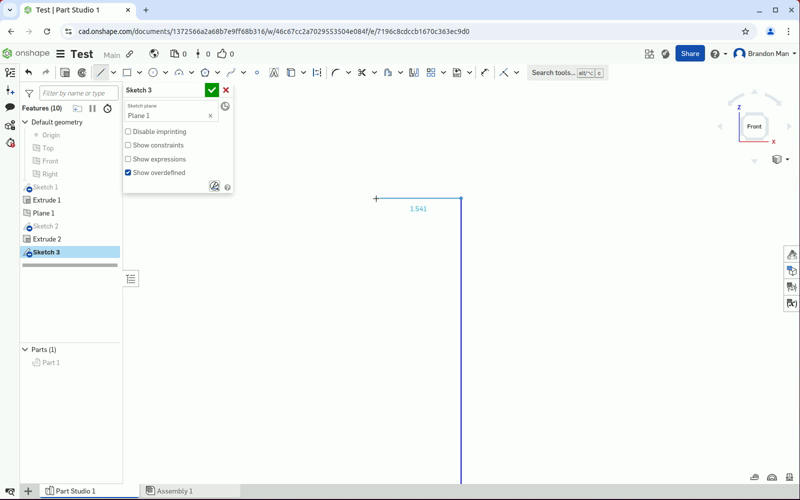
scroll(-6)
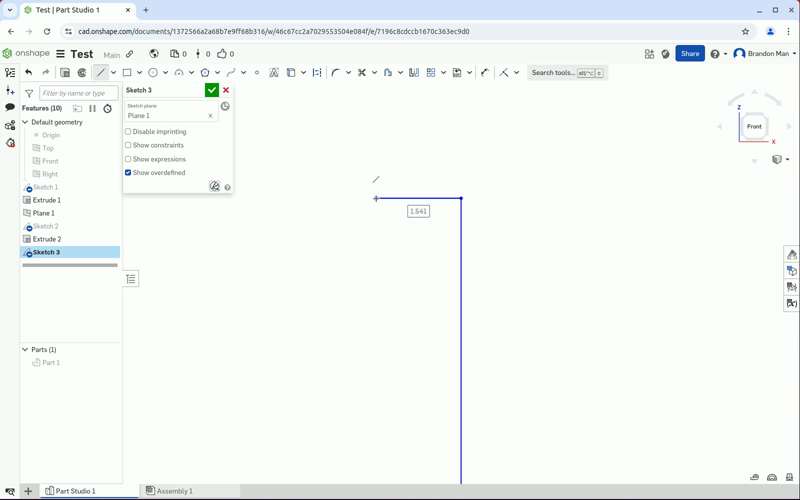
scroll(-6)
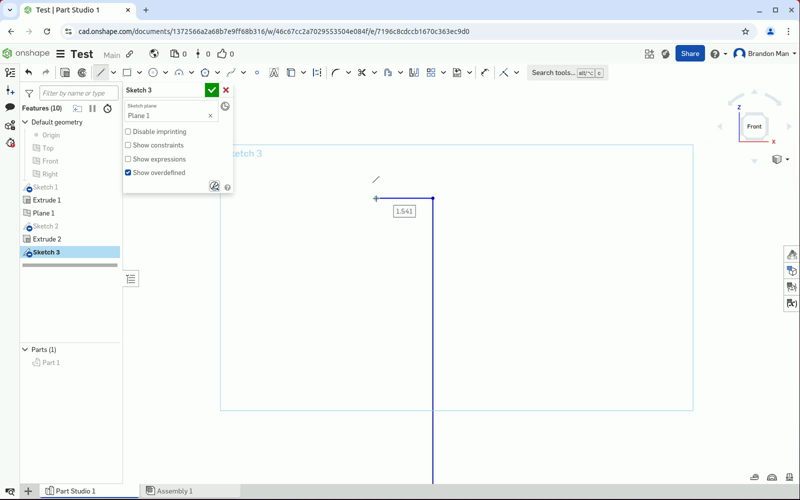
scroll(-6)
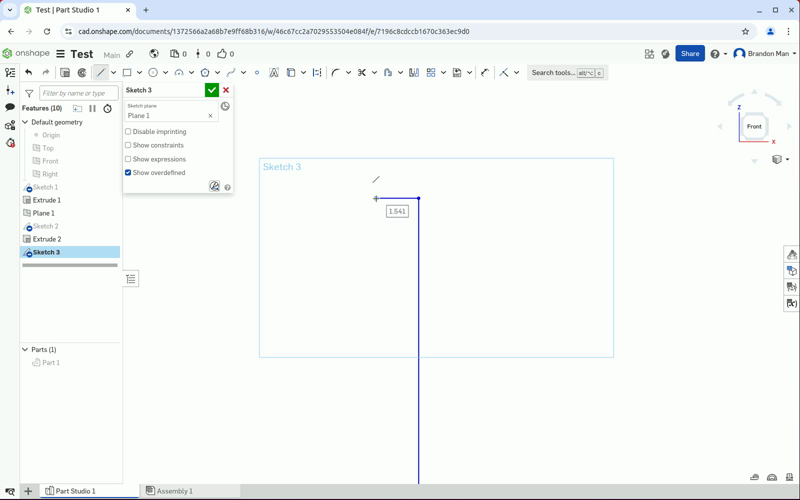
scroll(-6)
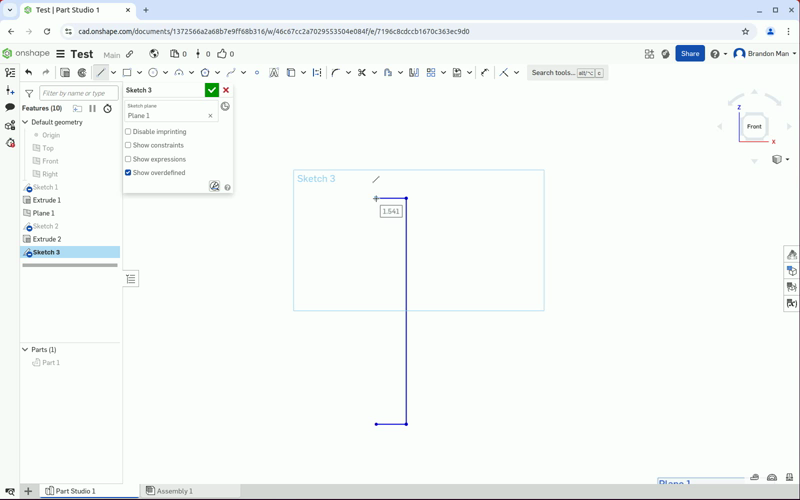
scroll(-6)
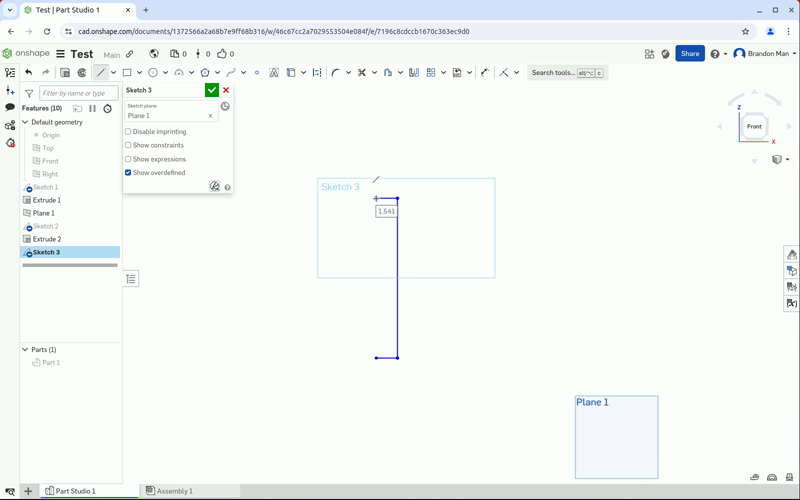
scroll(-6)
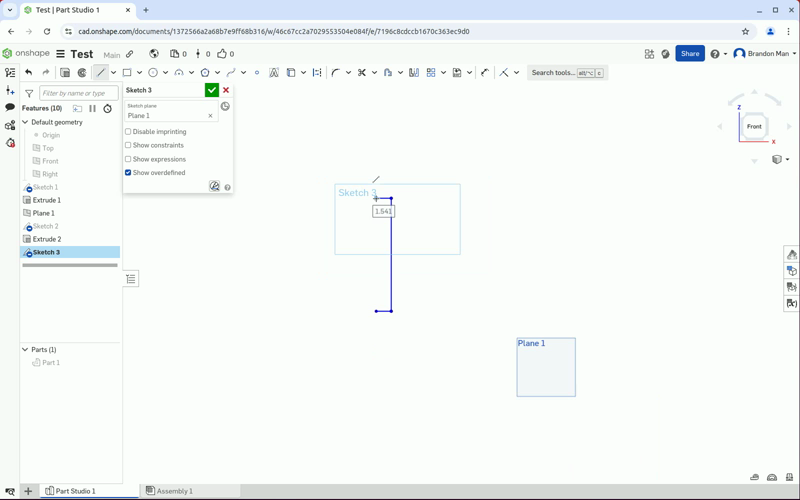
scroll(-6)
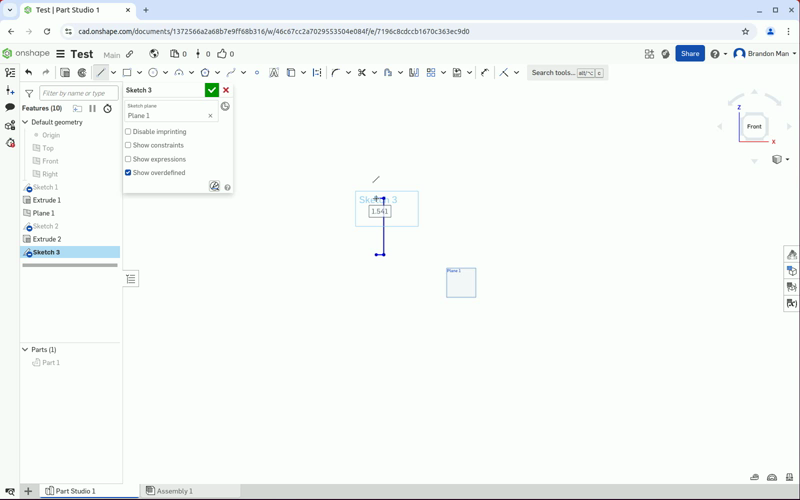
key_up(shift)
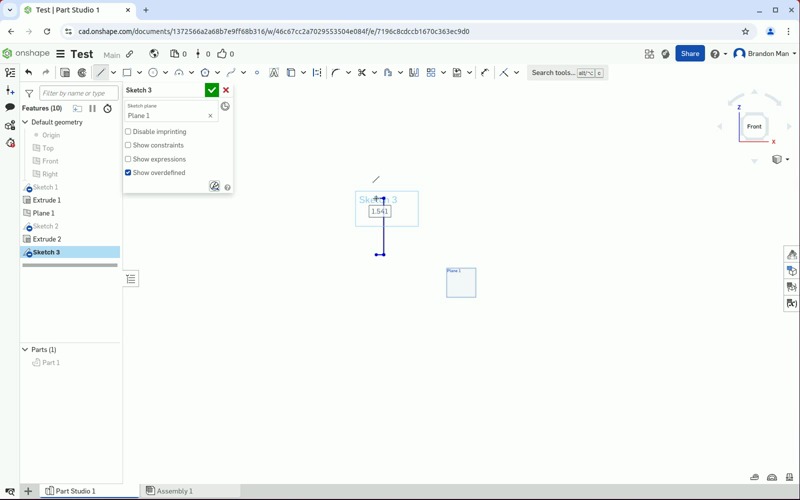
mouse_move(406, 198)
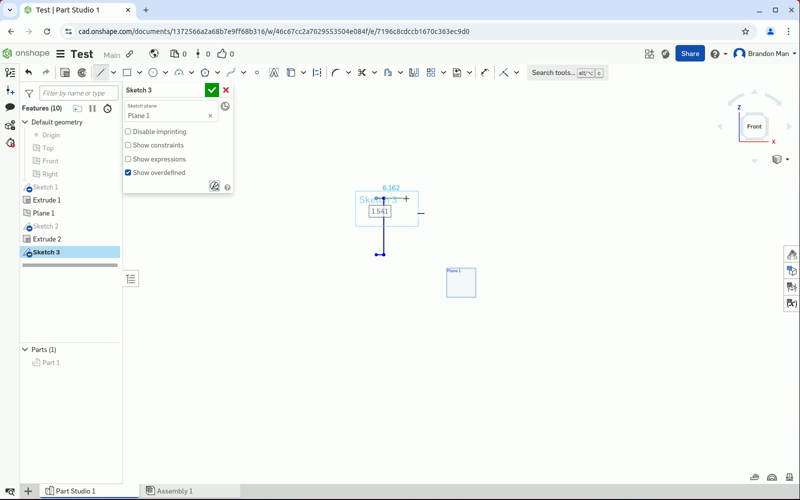
key_down(shift)
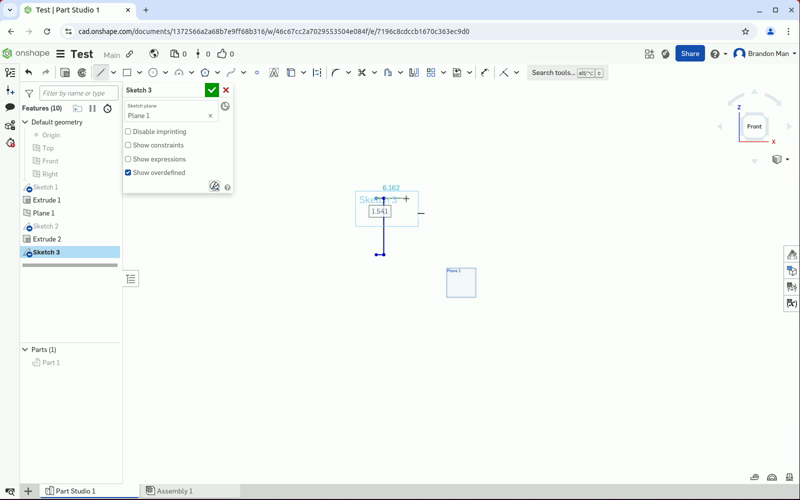
mouse_move(376, 254)
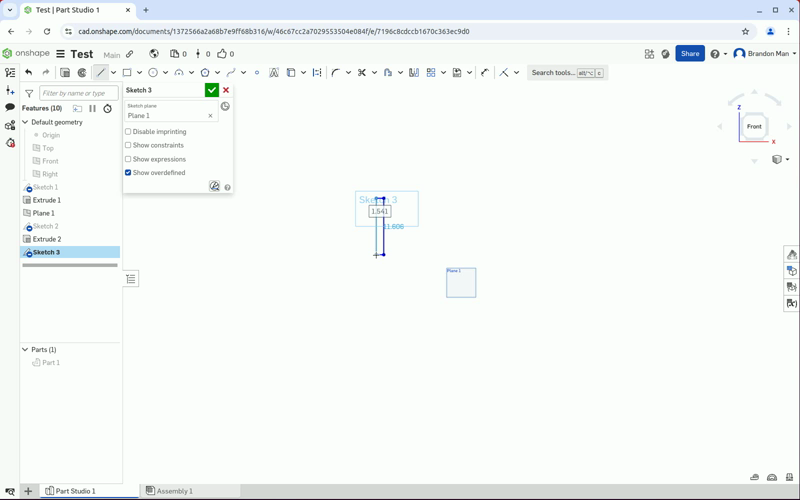
key_up(shift)
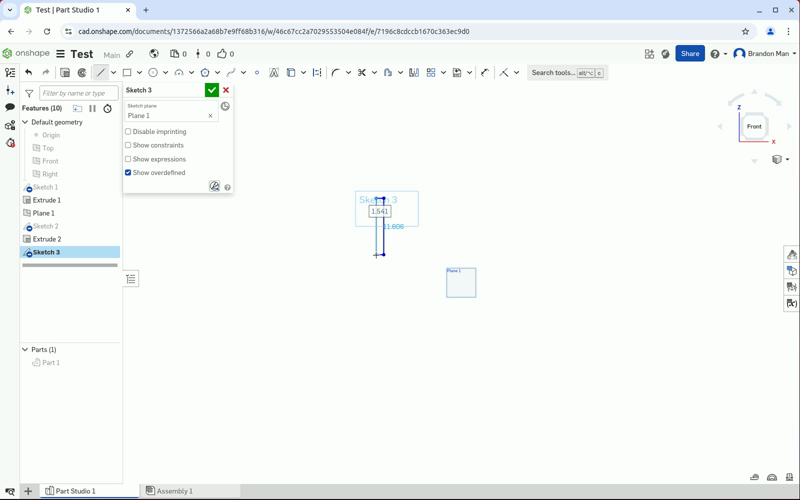
click(376, 254)
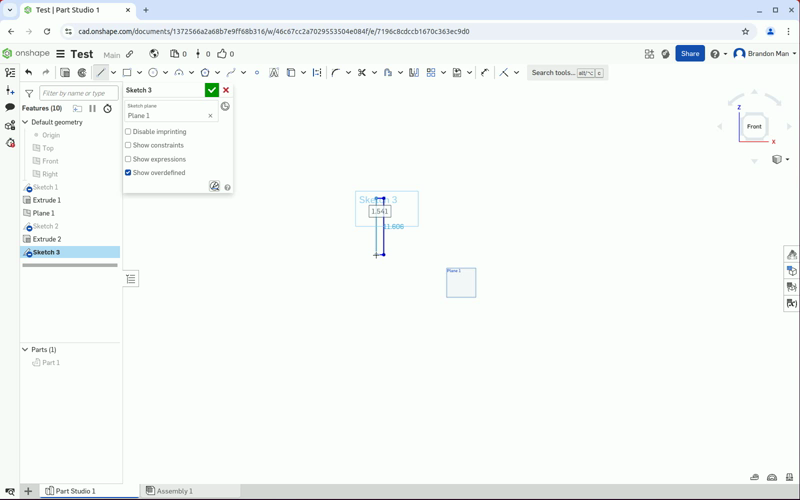
key(esc)
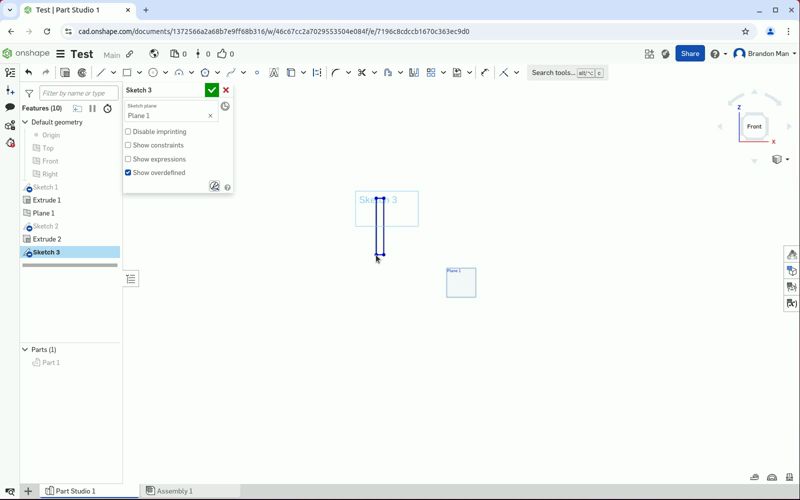
mouse_move(381, 216)
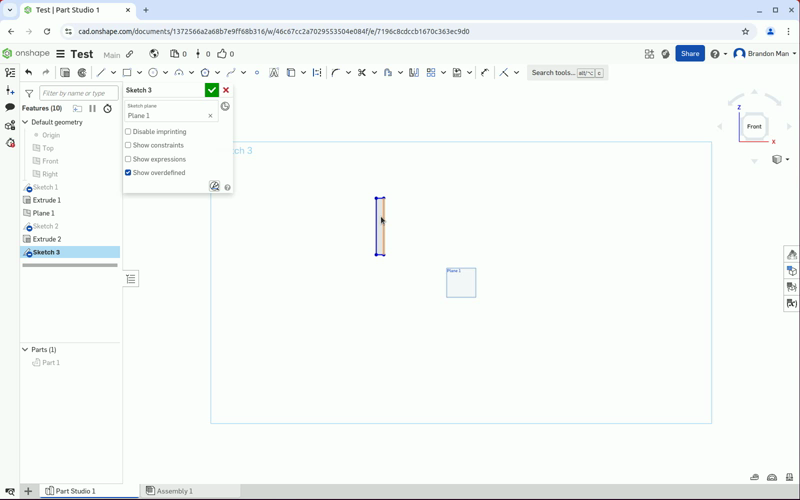
scroll(6)
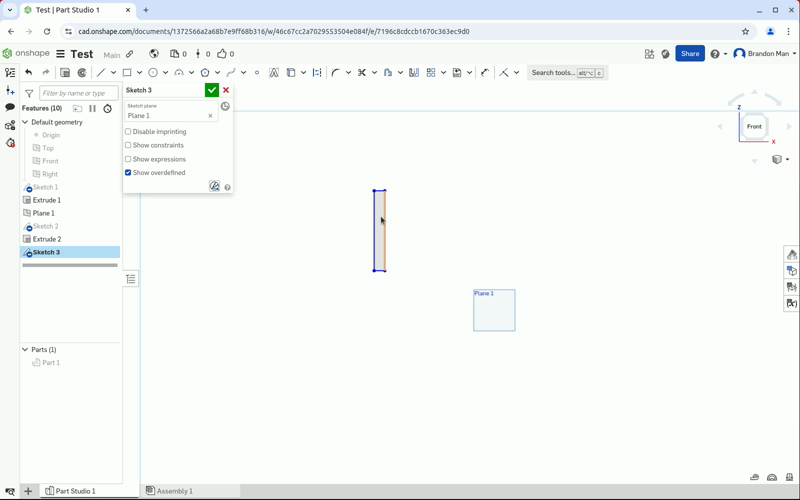
scroll(6)
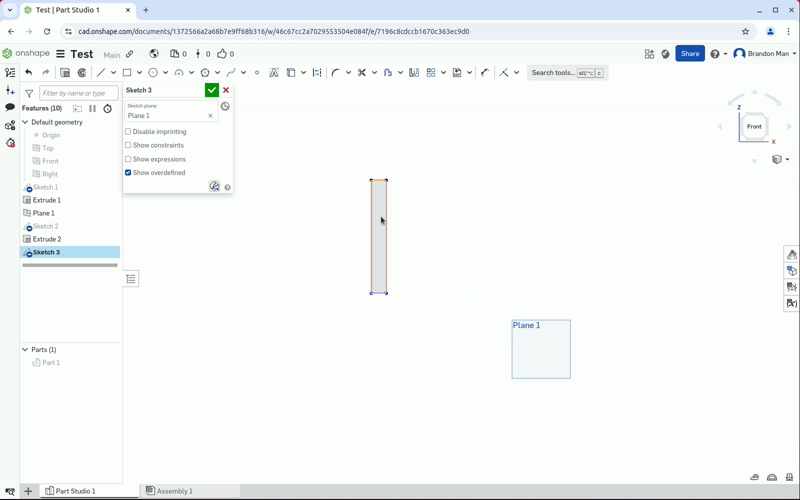
scroll(6)
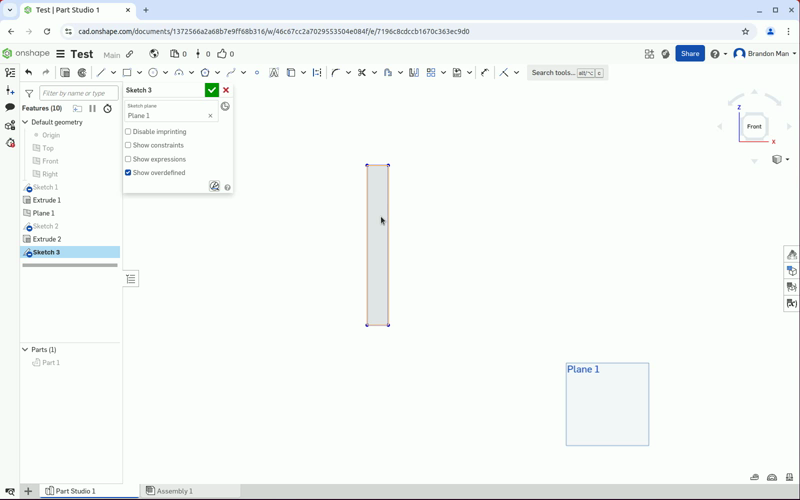
scroll(6)
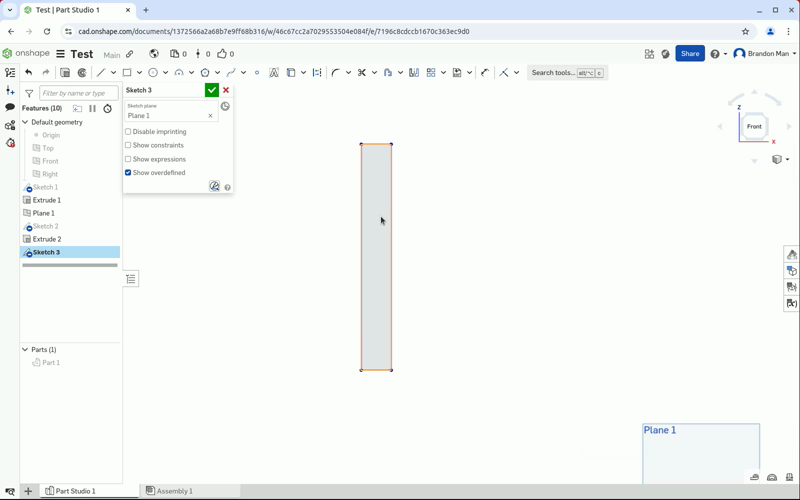
scroll(6)
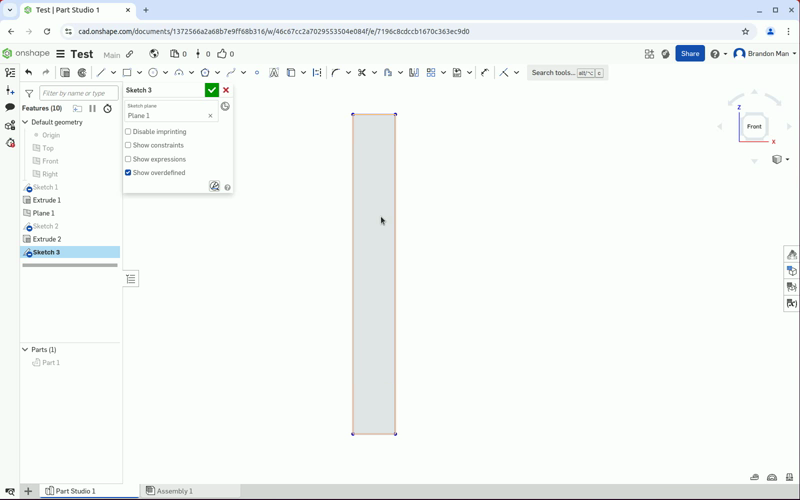
scroll(6)
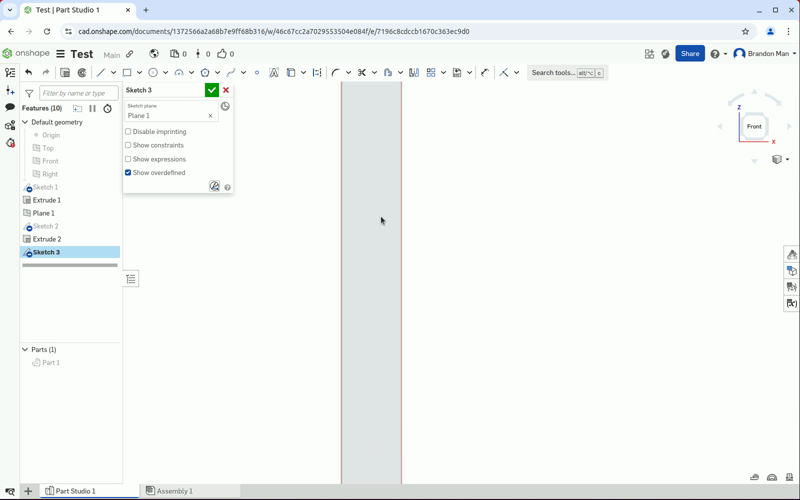
scroll(6)
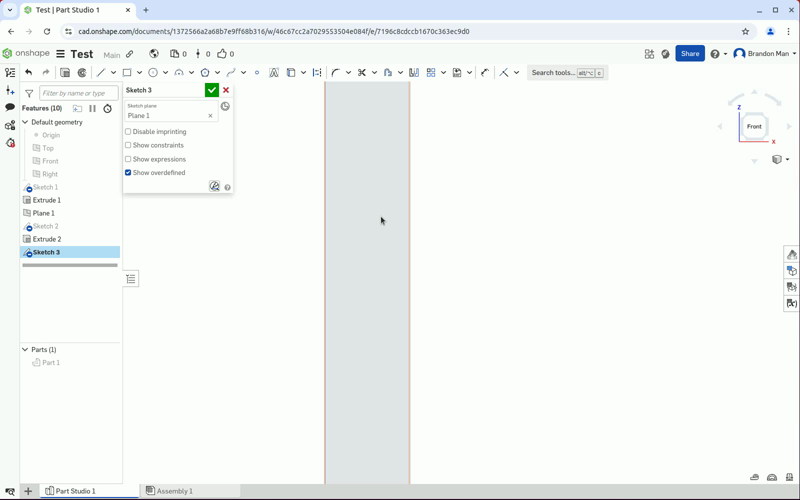
click(381, 216)
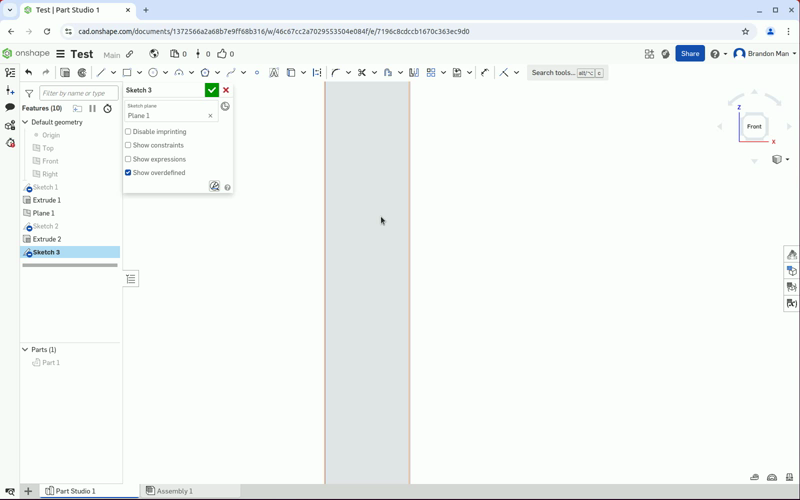
scroll(-6)
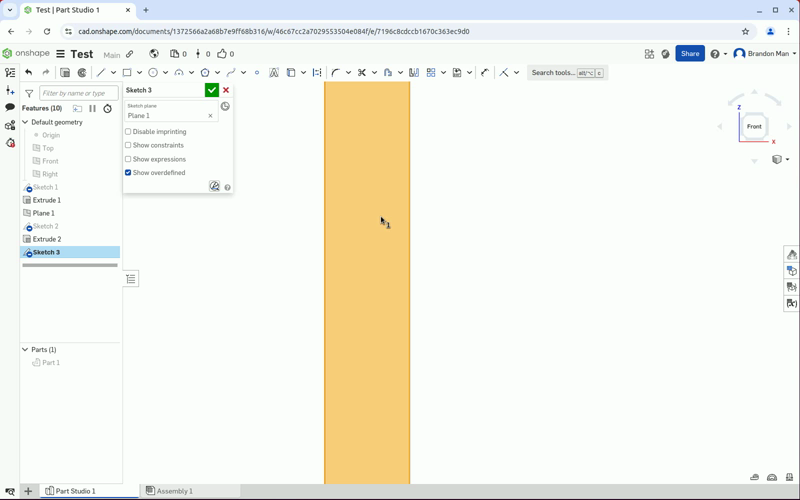
scroll(-6)
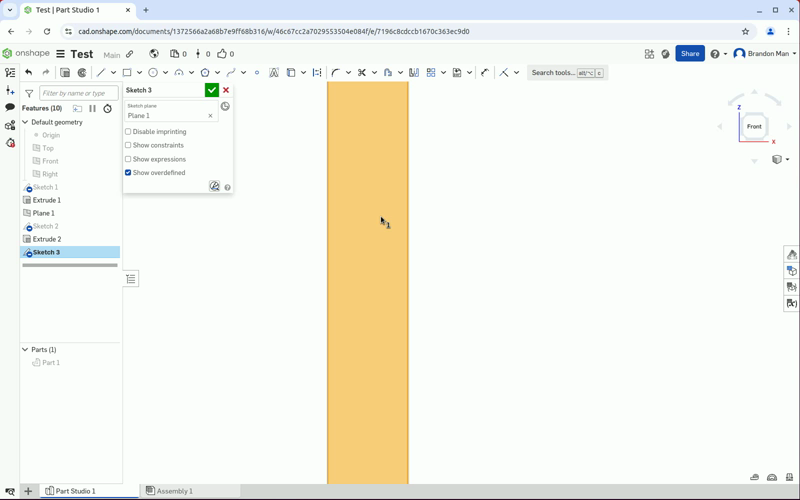
scroll(-6)
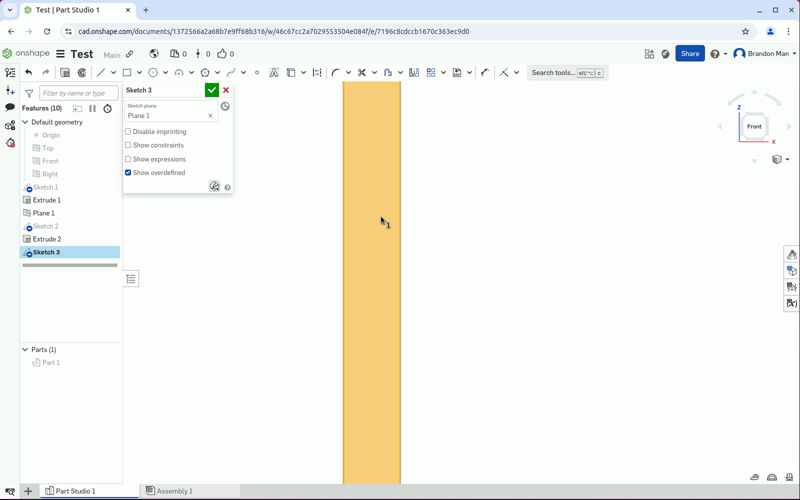
scroll(-6)
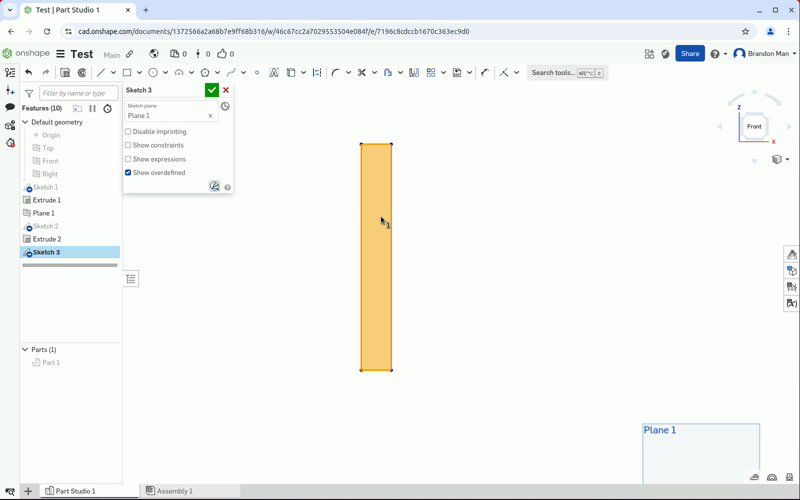
scroll(-6)
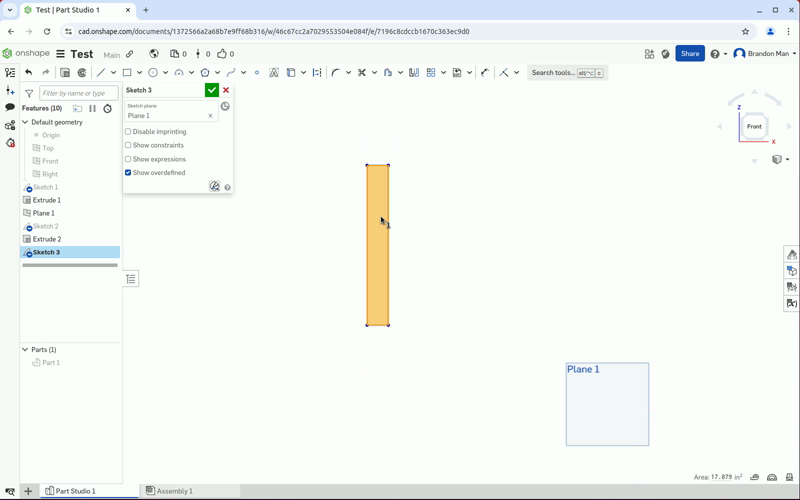
scroll(-6)
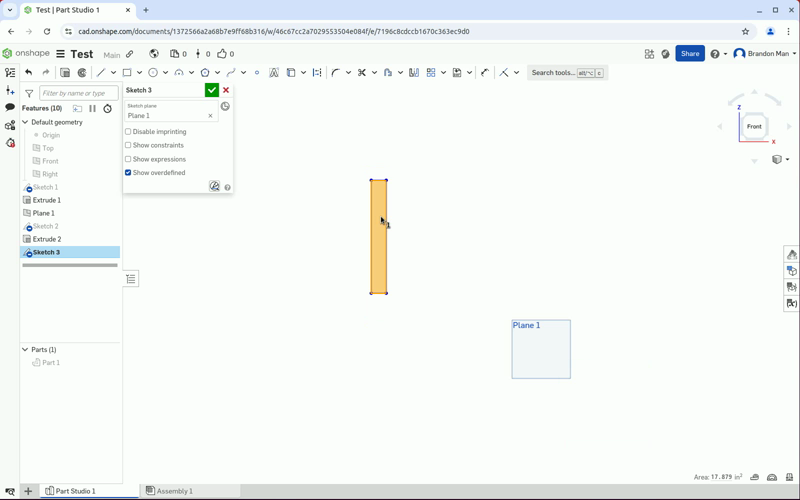
scroll(-6)
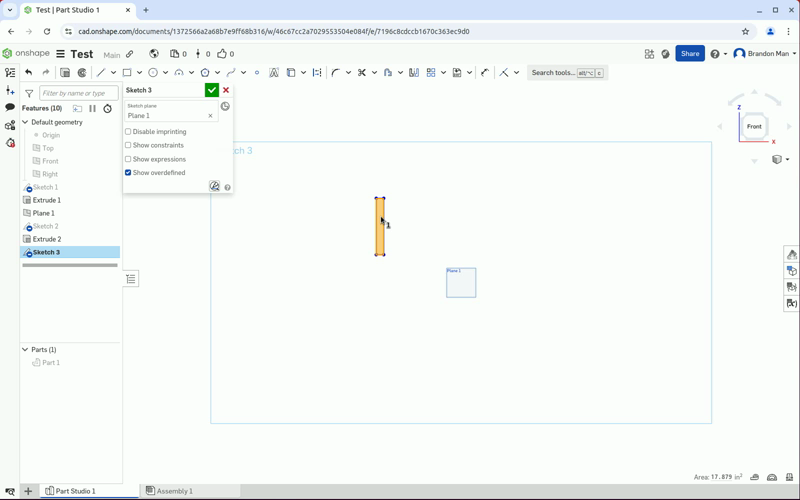
mouse_move(73, 352)
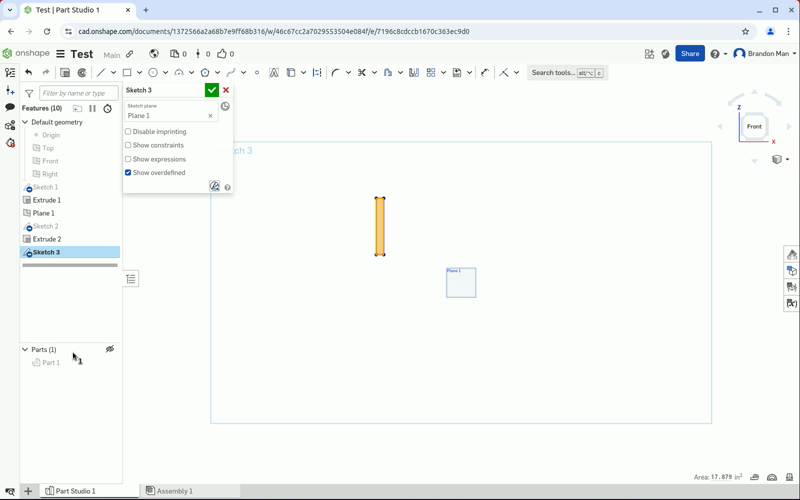
key(shift+y)
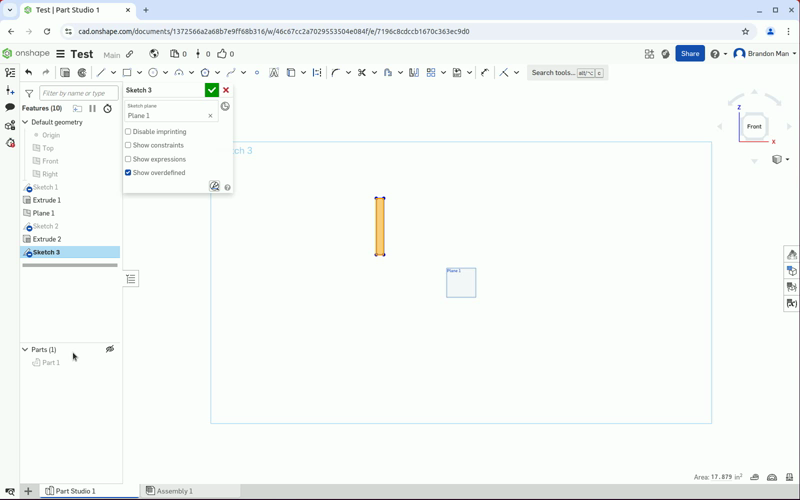
key(shift+e)
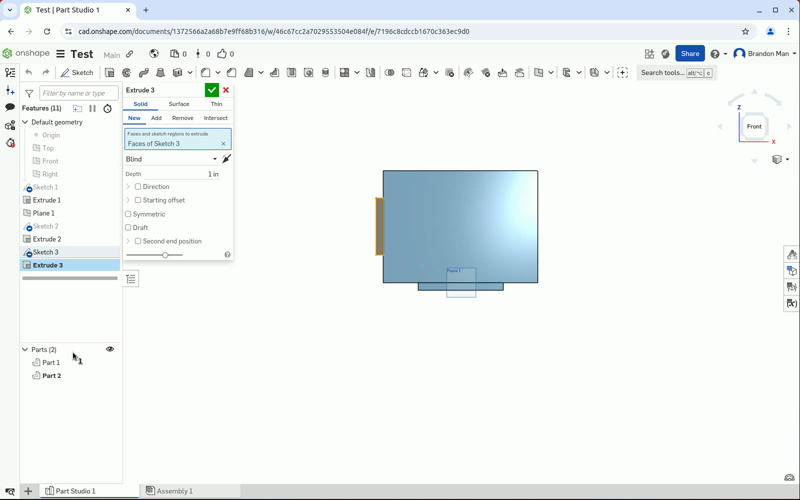
mouse_move(143, 106)
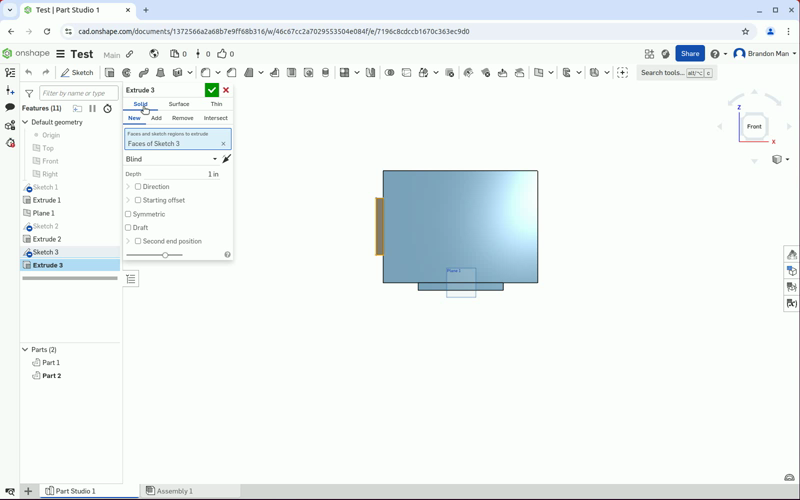
click(143, 106)
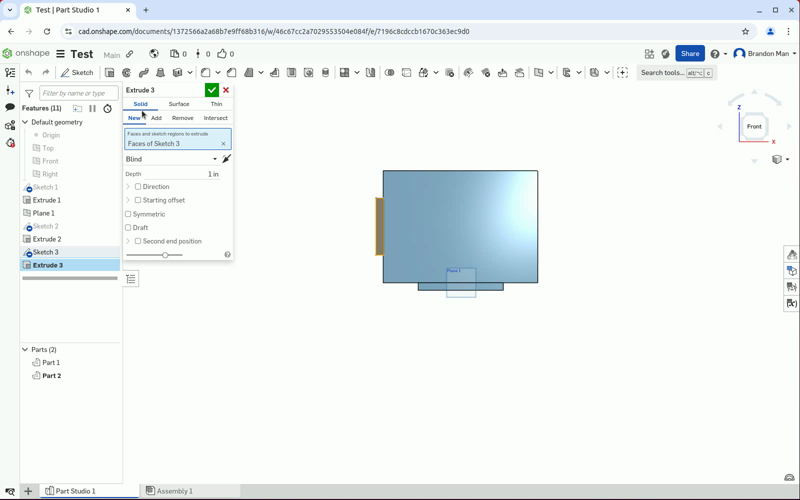
mouse_move(137, 120)
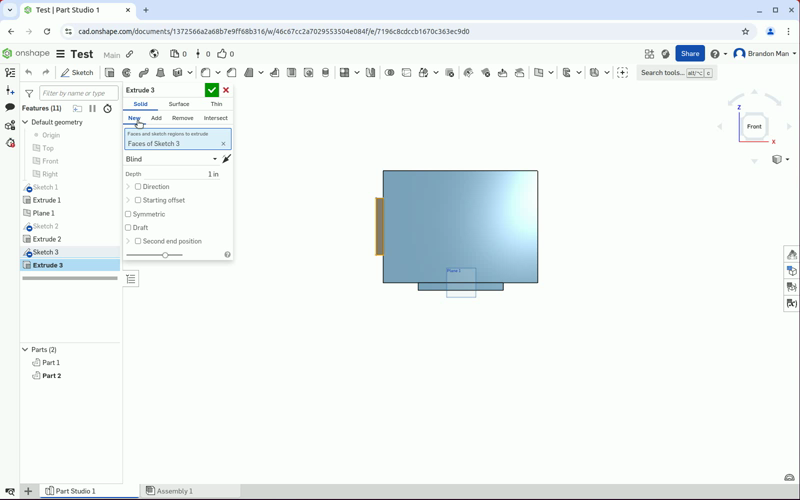
click(137, 120)
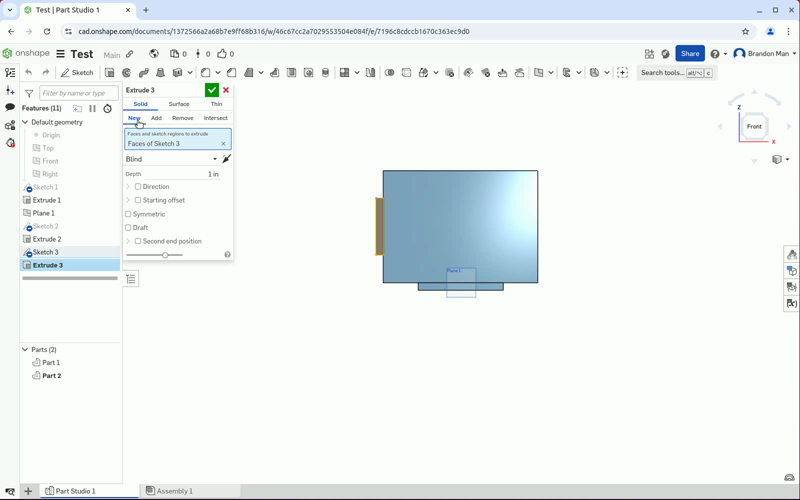
key(tab, 4)
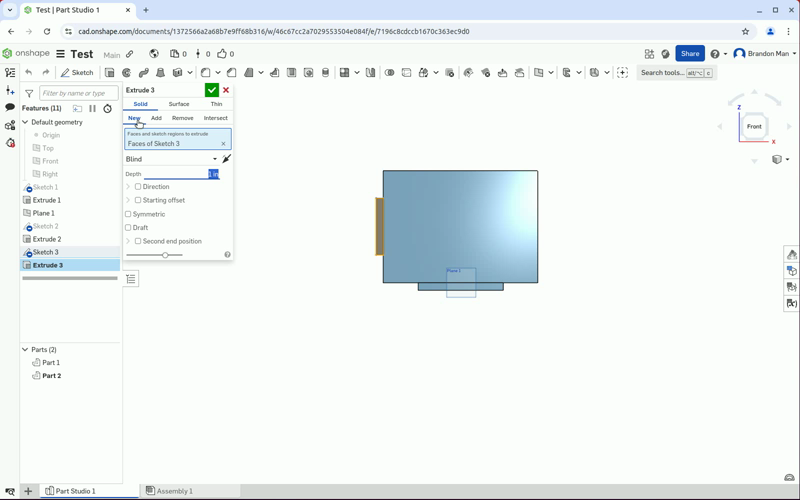
text(-1.444)
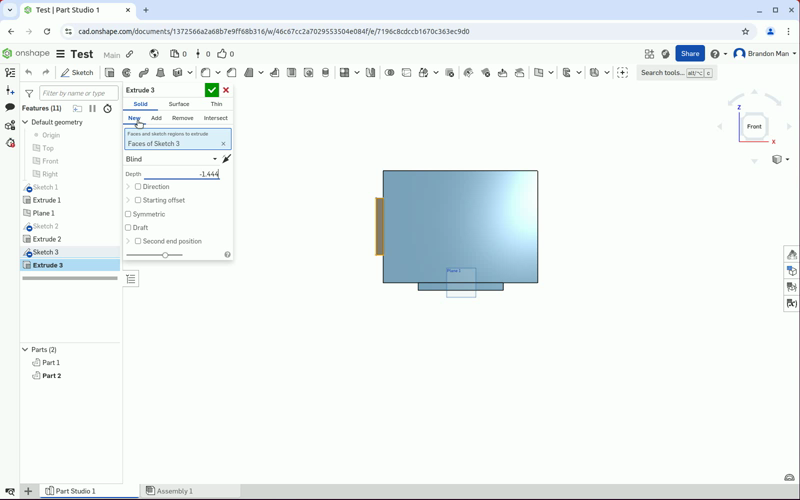
key(enter)
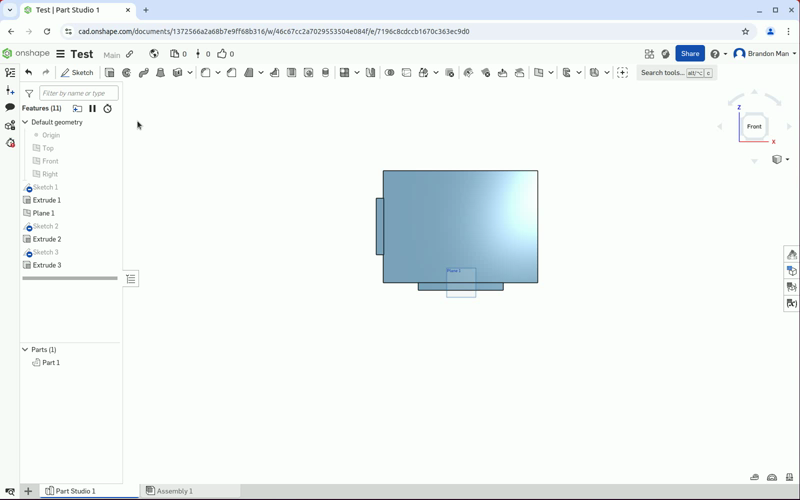
key(shift+h)
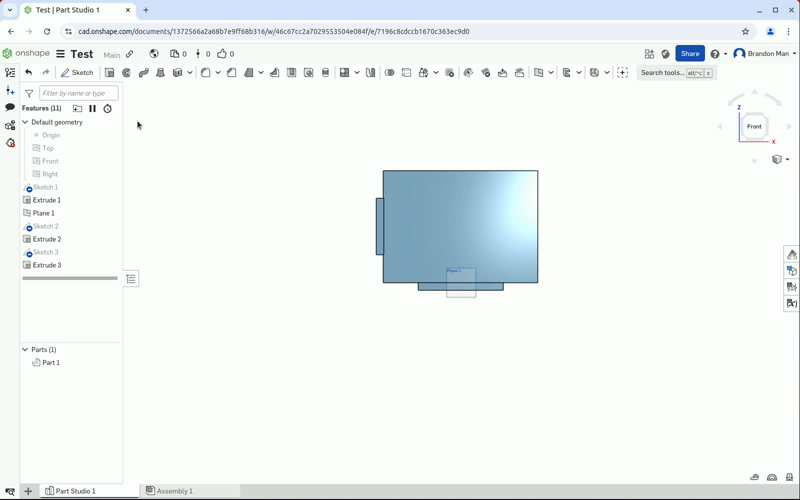
key(shift+h)
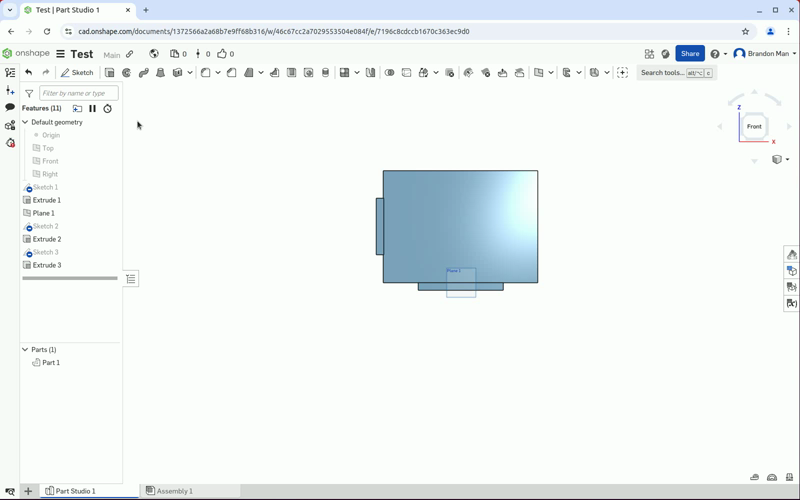
mouse_move(73, 189)
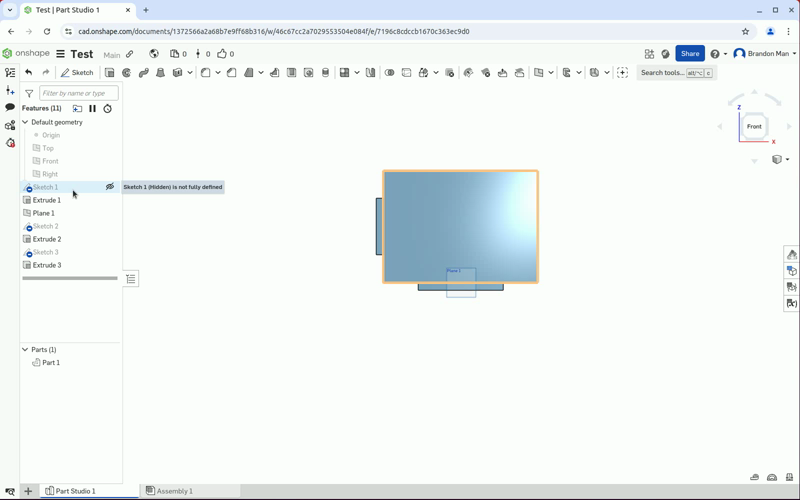
click(73, 189)
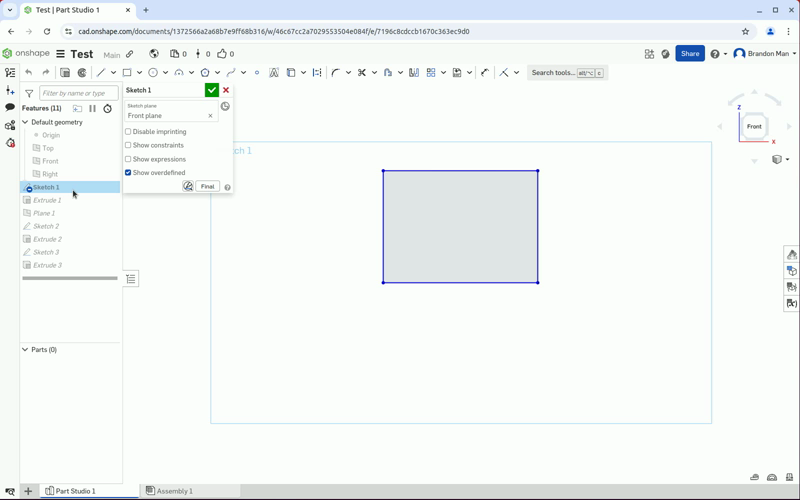
mouse_move(229, 92)
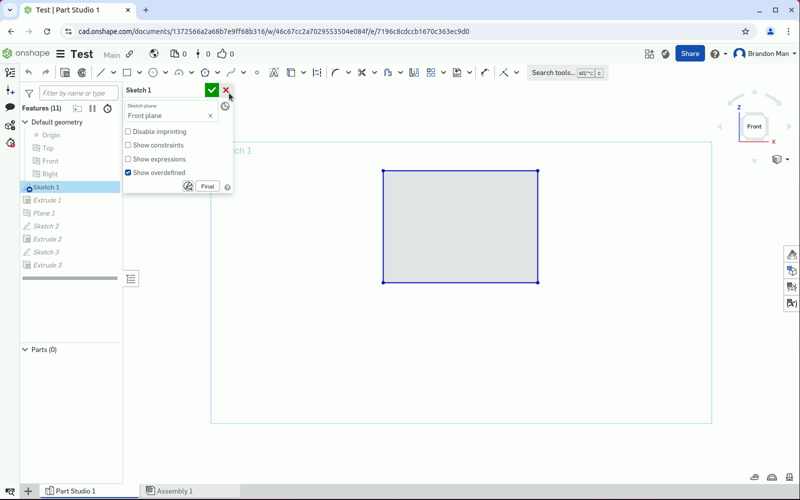
click(229, 92)
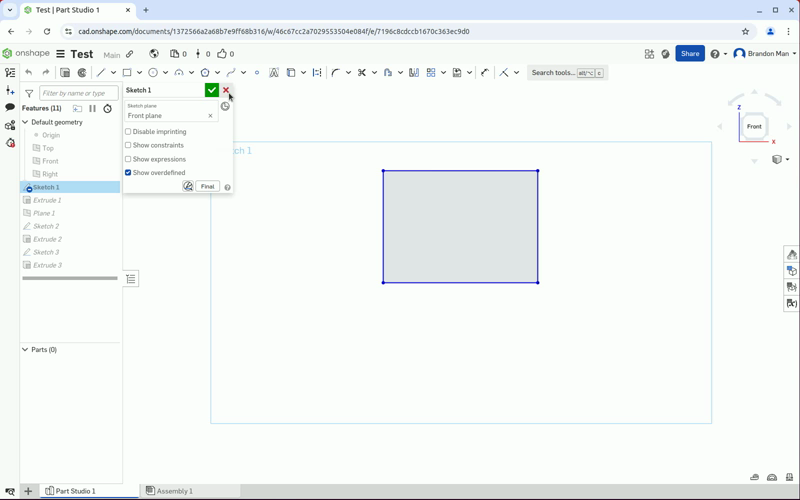
key(shift+s)
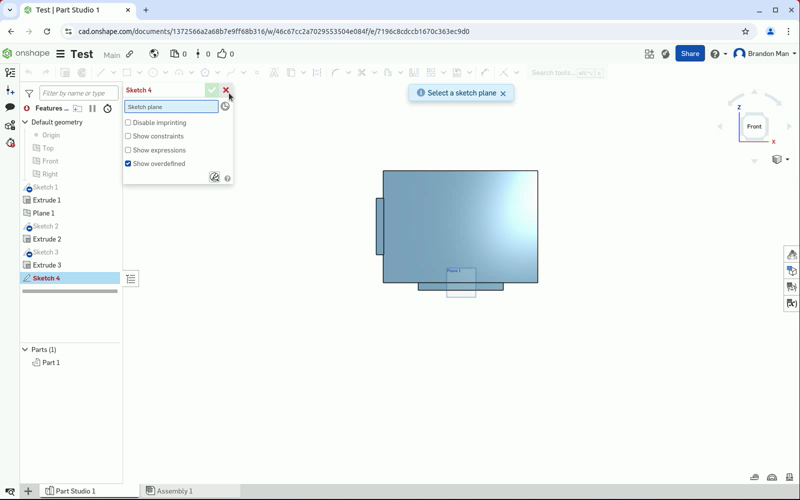
mouse_move(73, 215)
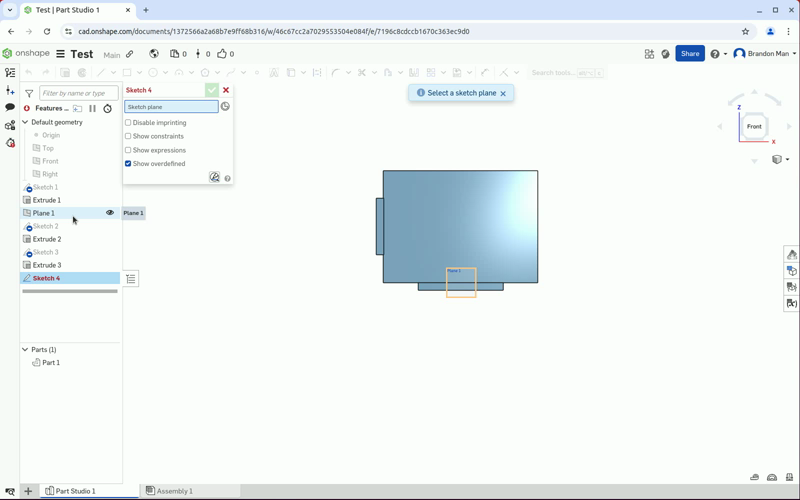
click(73, 215)
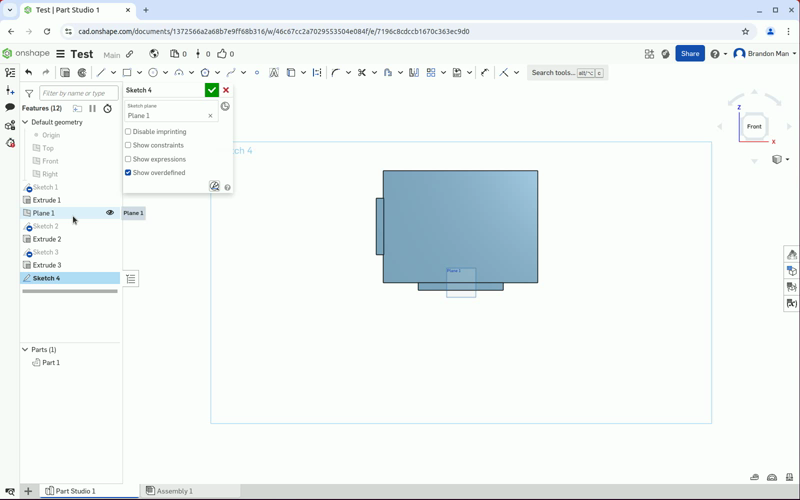
mouse_move(73, 352)
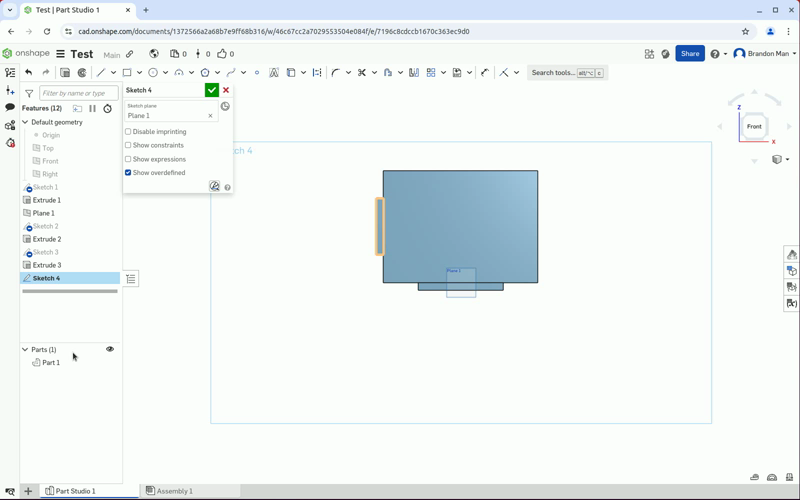
key(y)
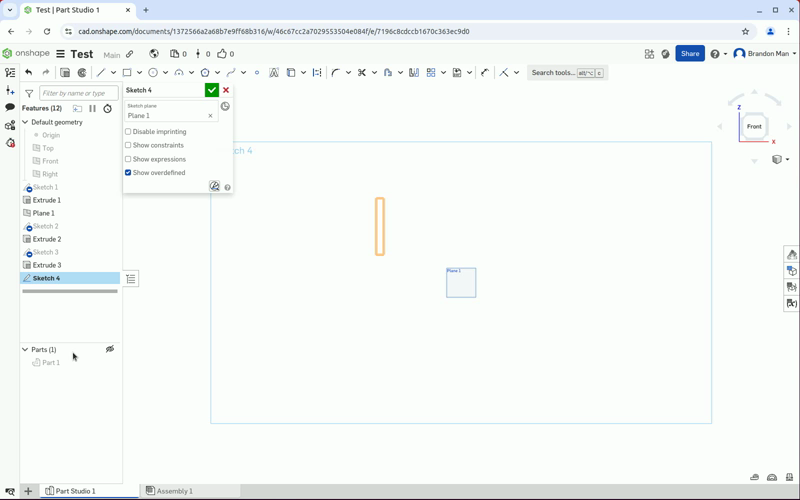
key(l)
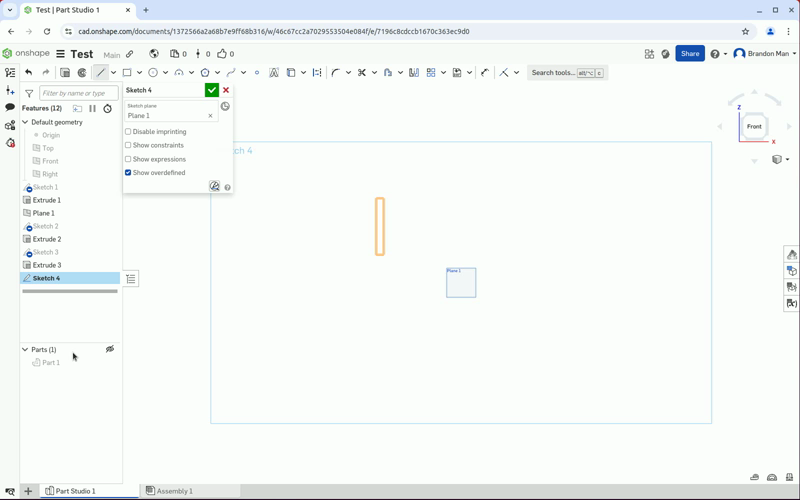
key_down(shift)
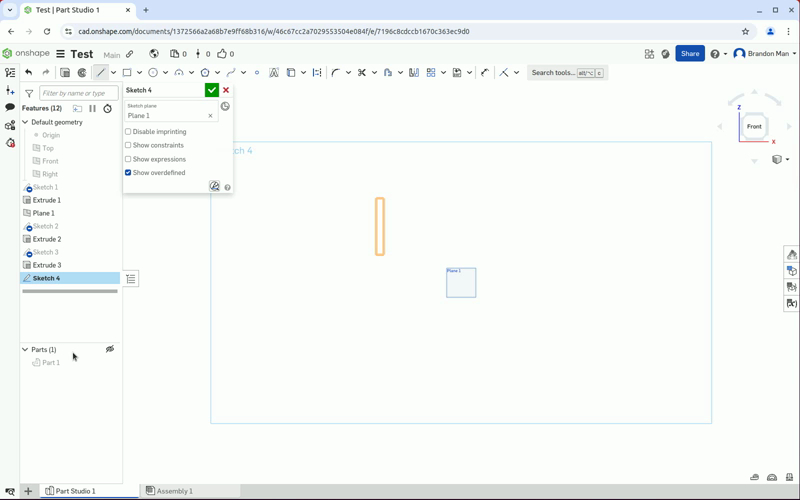
mouse_move(538, 254)
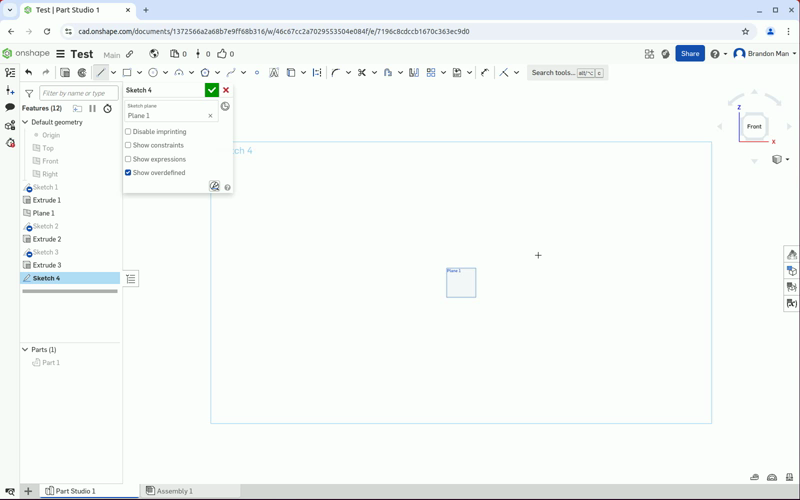
click(538, 254)
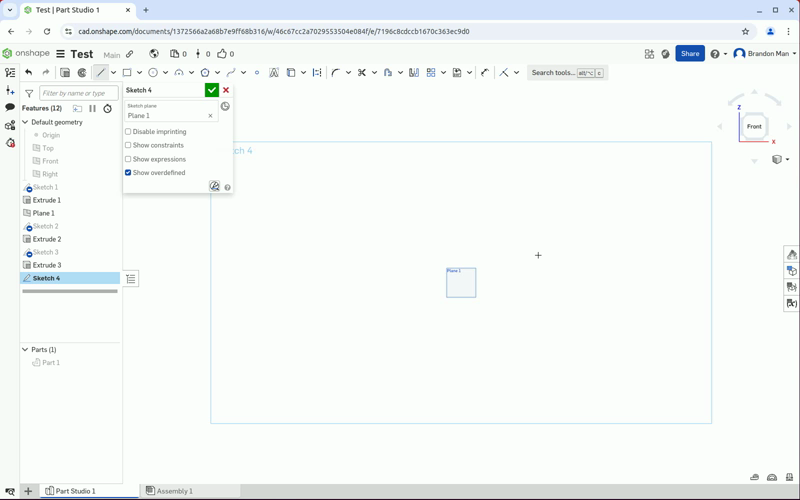
key_up(shift)
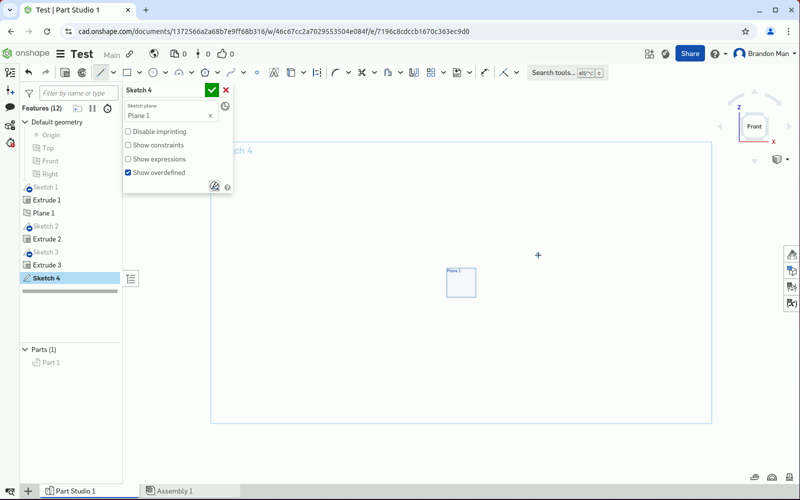
key_down(shift)
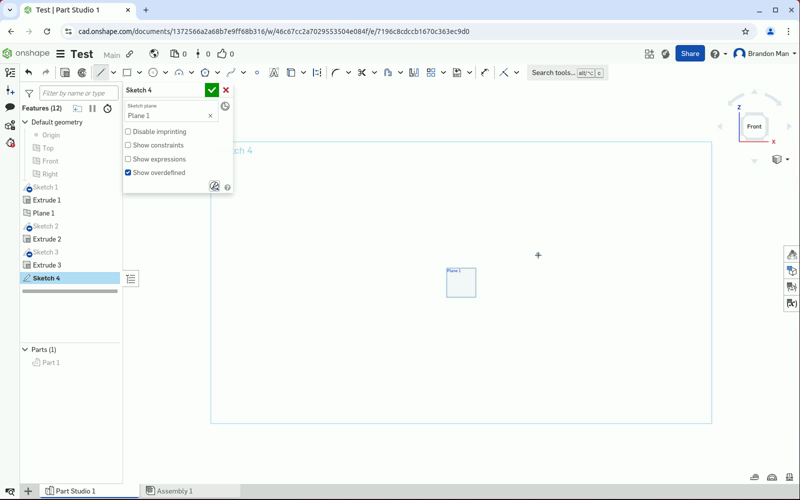
mouse_move(568, 254)
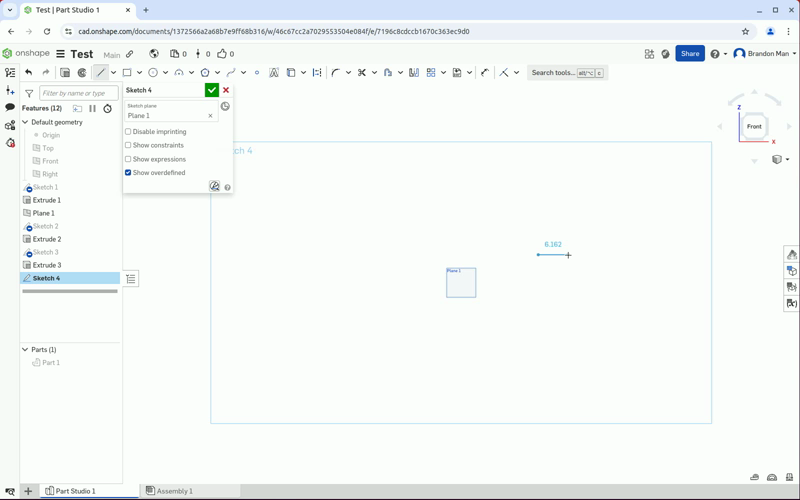
mouse_move(545, 254)
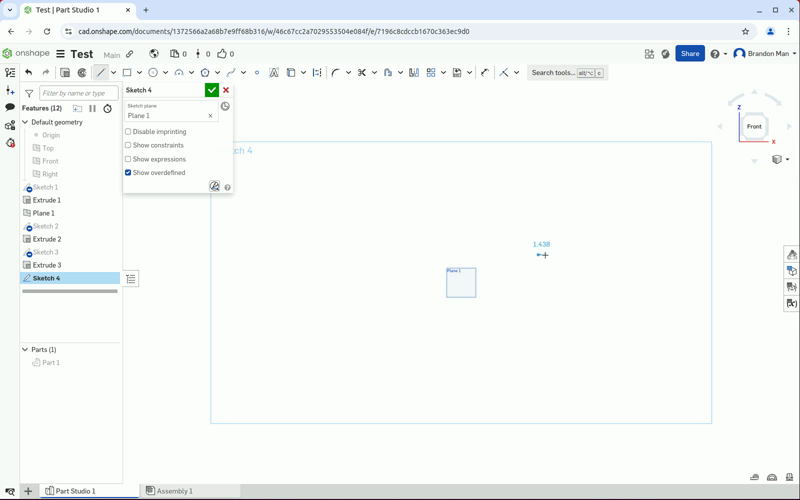
scroll(6)
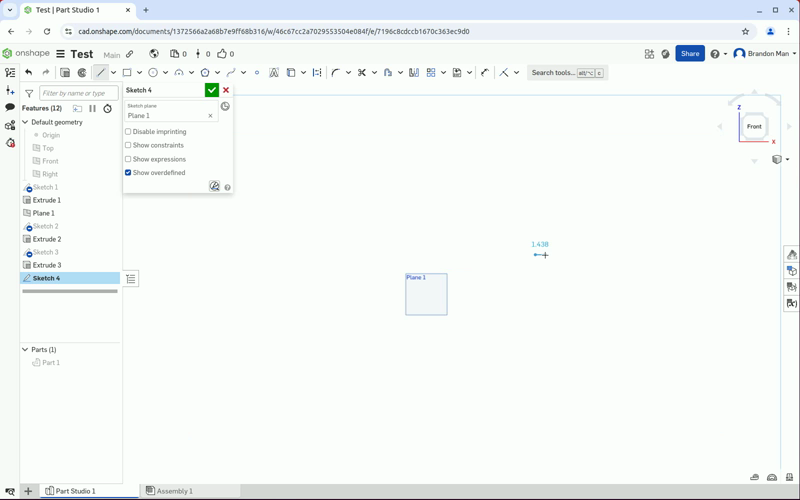
scroll(6)
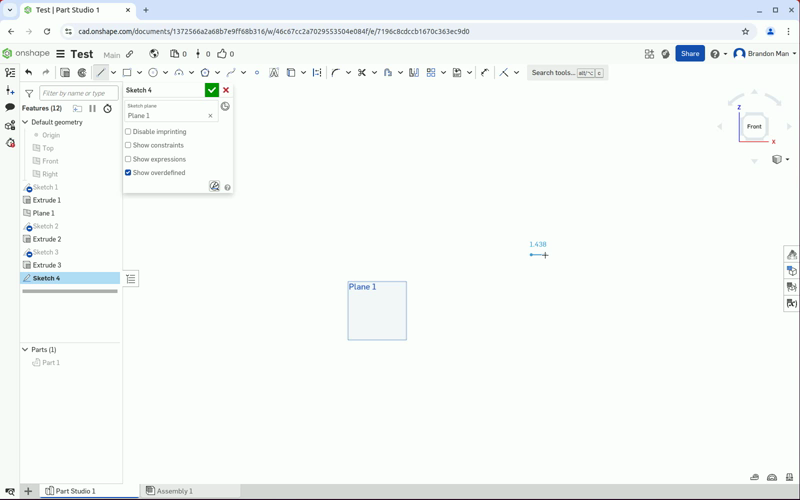
scroll(6)
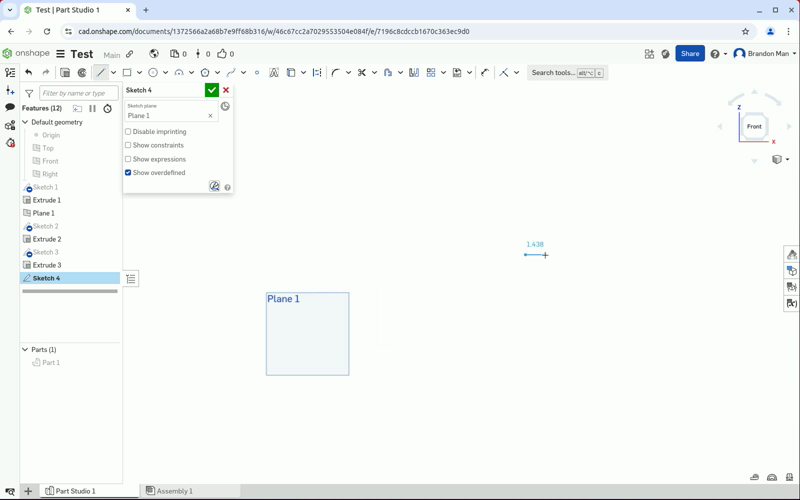
scroll(6)
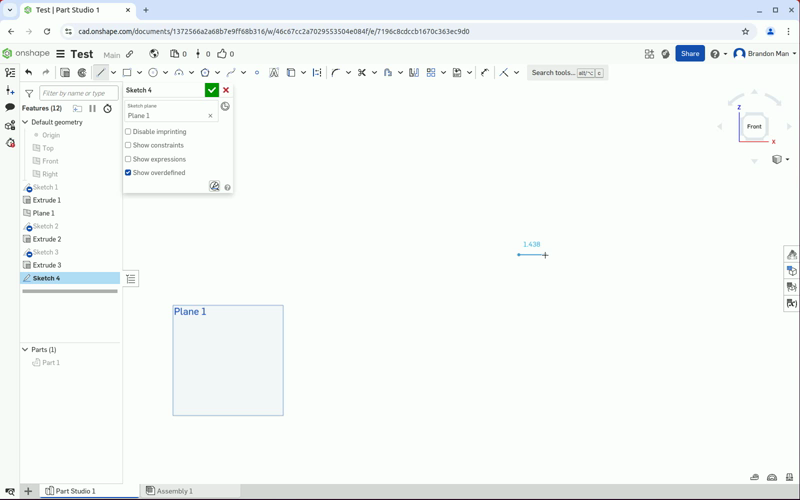
scroll(6)
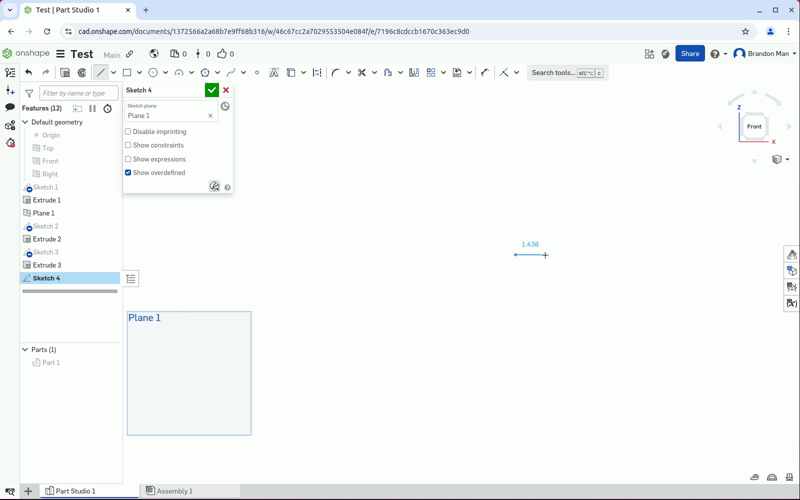
scroll(6)
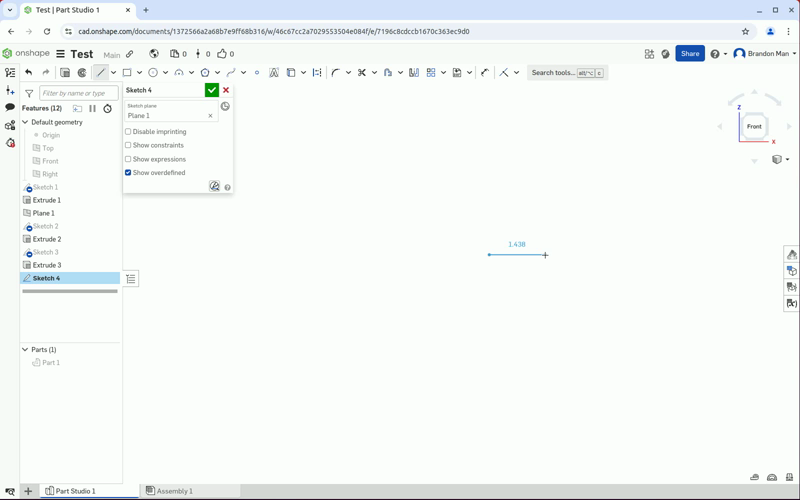
scroll(6)
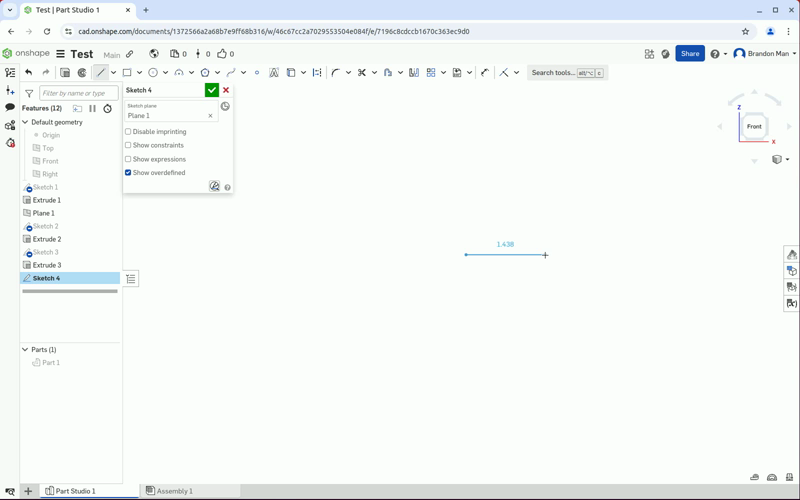
click(545, 254)
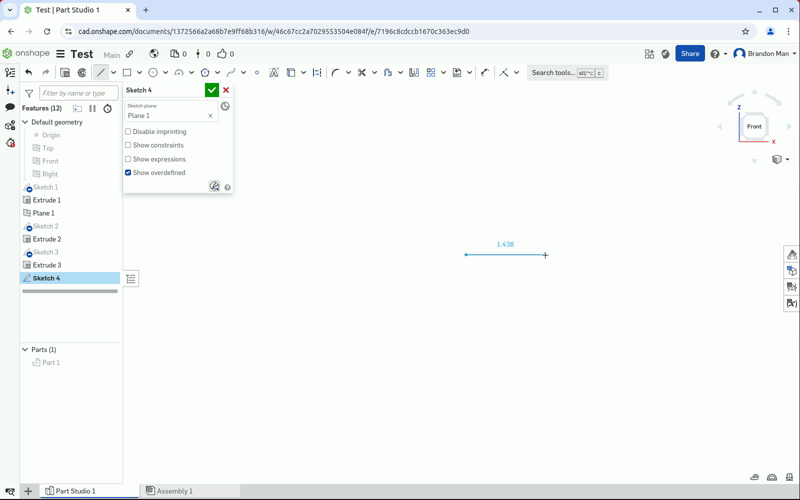
scroll(-6)
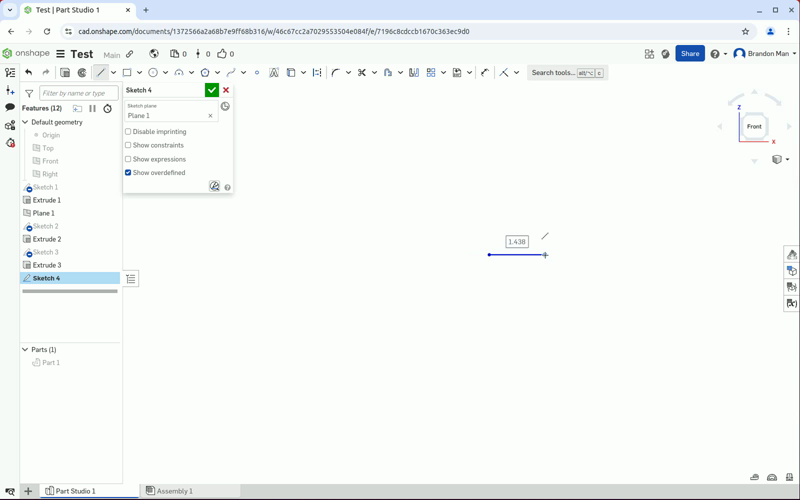
scroll(-6)
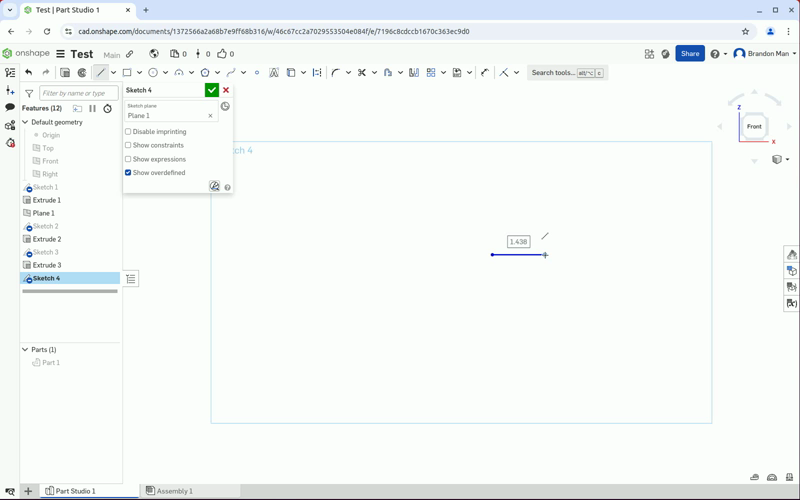
scroll(-6)
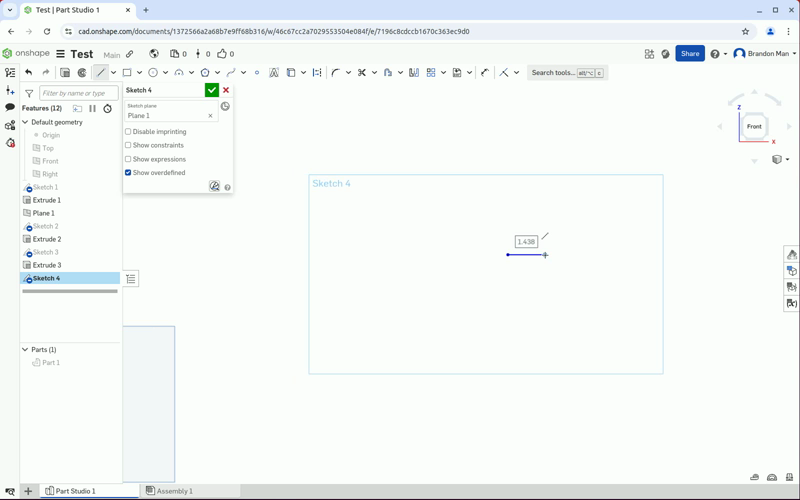
scroll(-6)
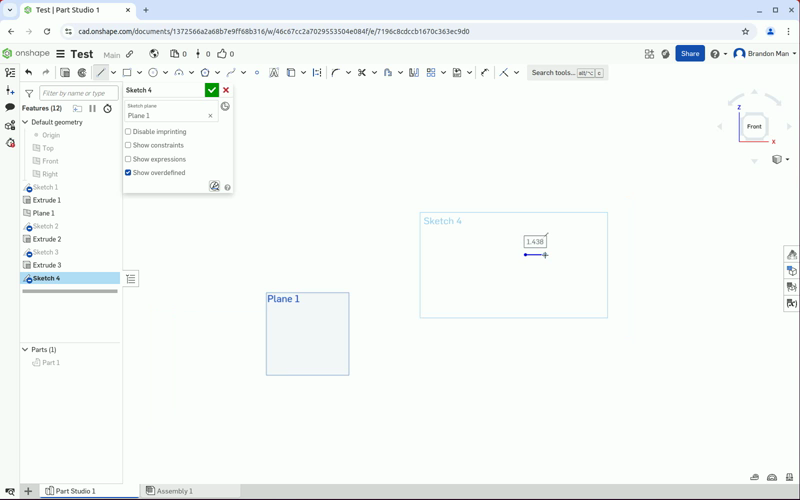
scroll(-6)
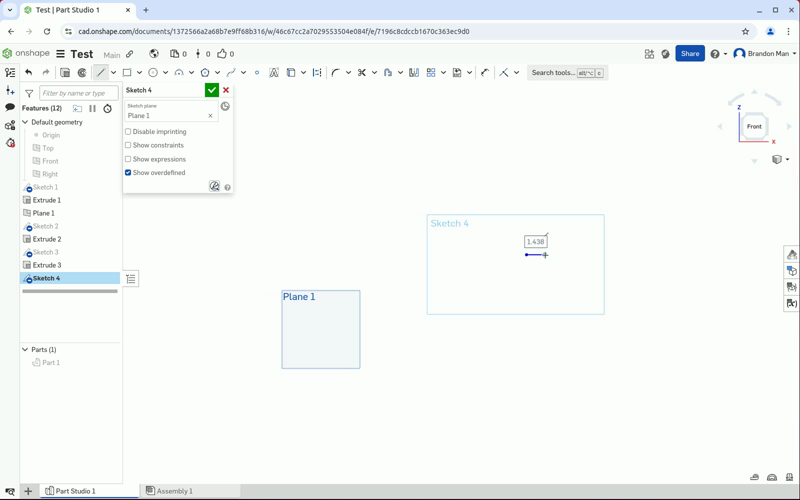
scroll(-6)
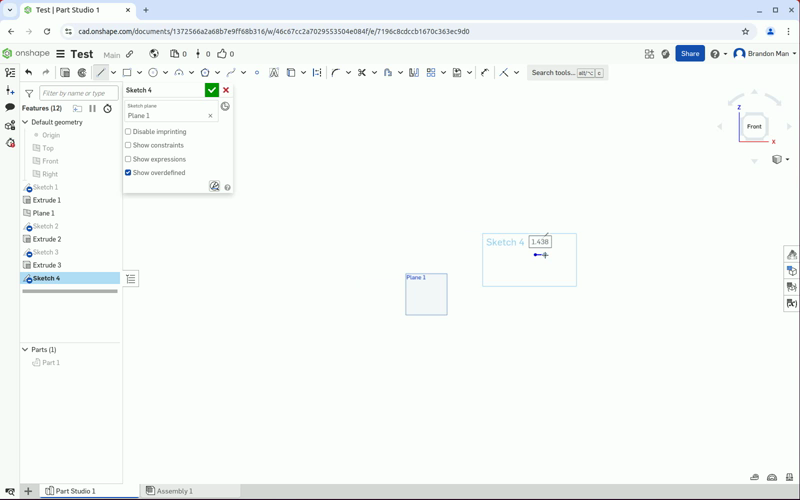
scroll(-6)
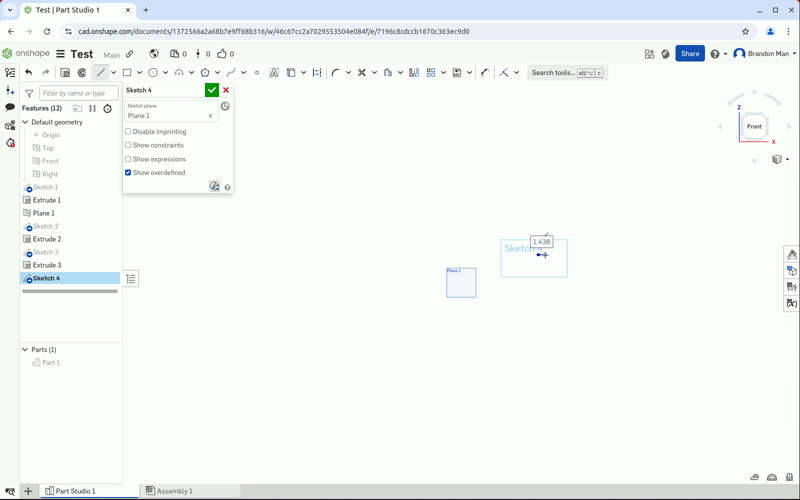
key_up(shift)
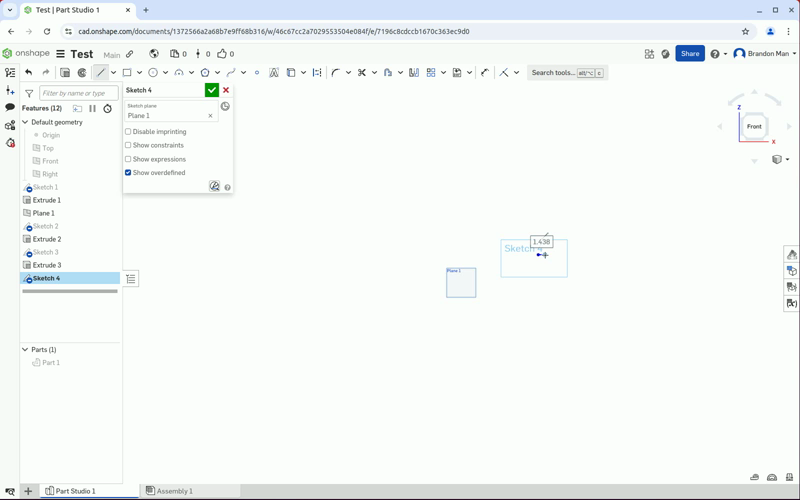
key_down(shift)
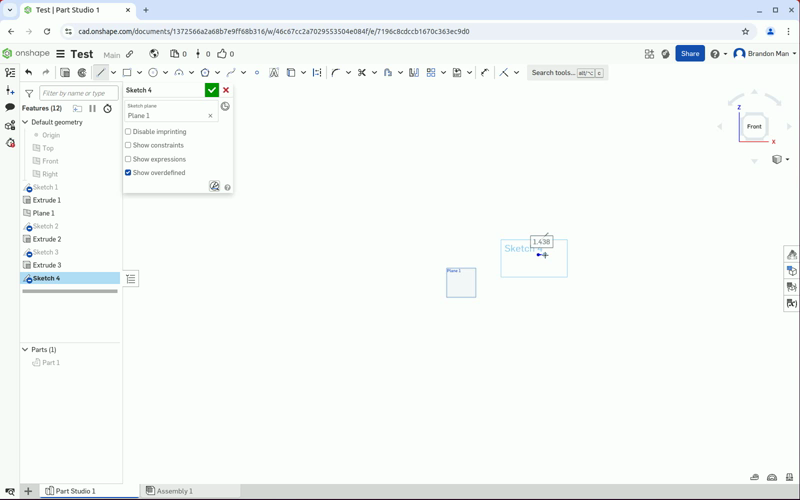
mouse_move(575, 254)
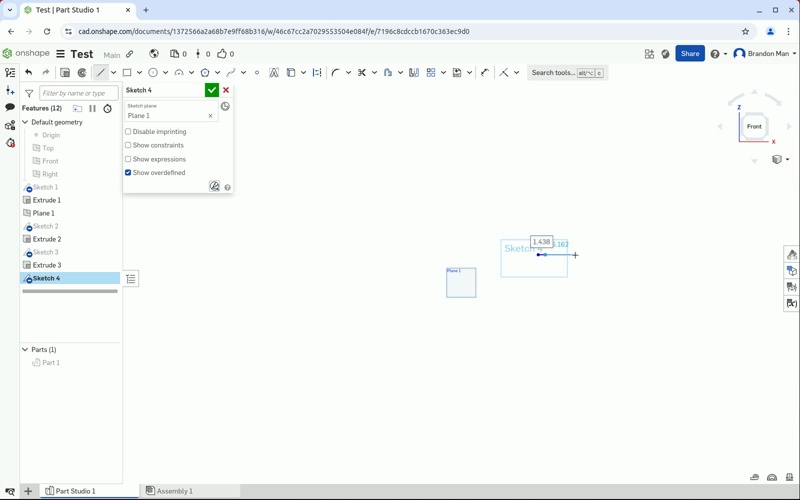
mouse_move(545, 198)
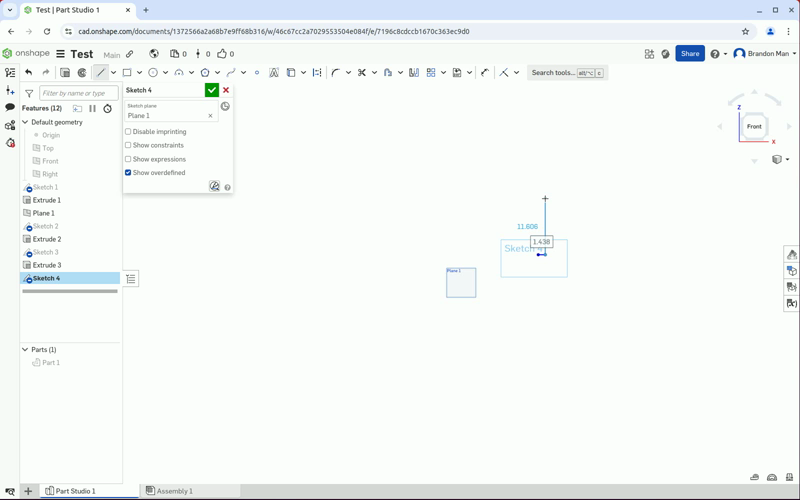
click(545, 198)
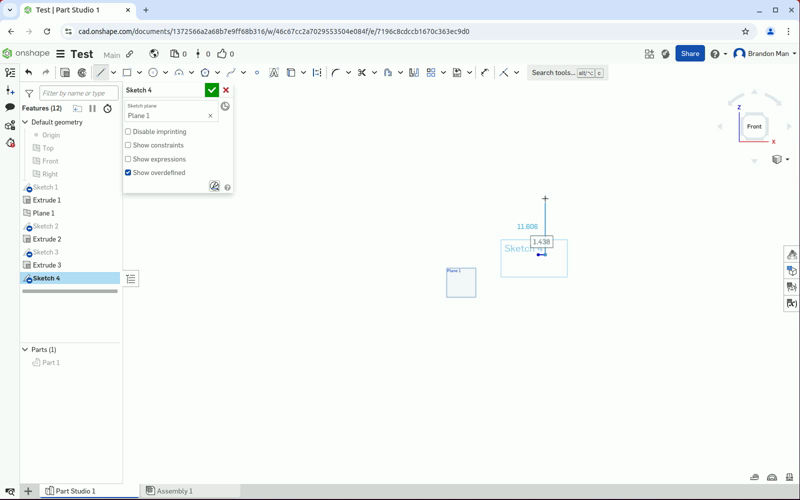
key_up(shift)
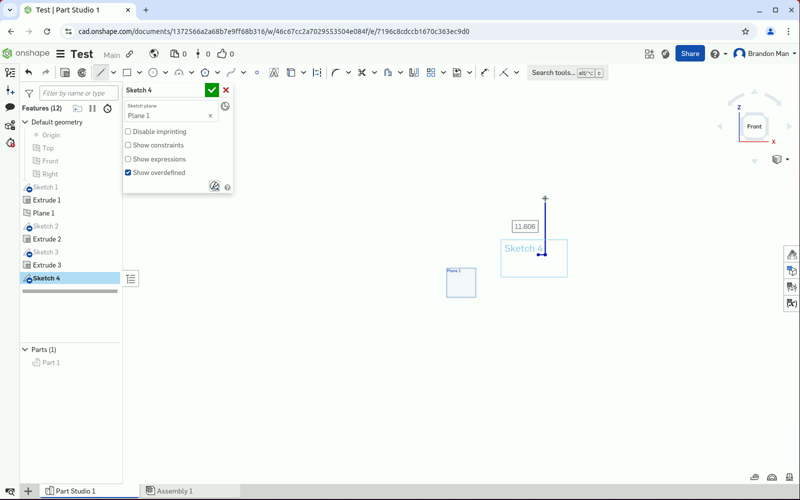
key_down(shift)
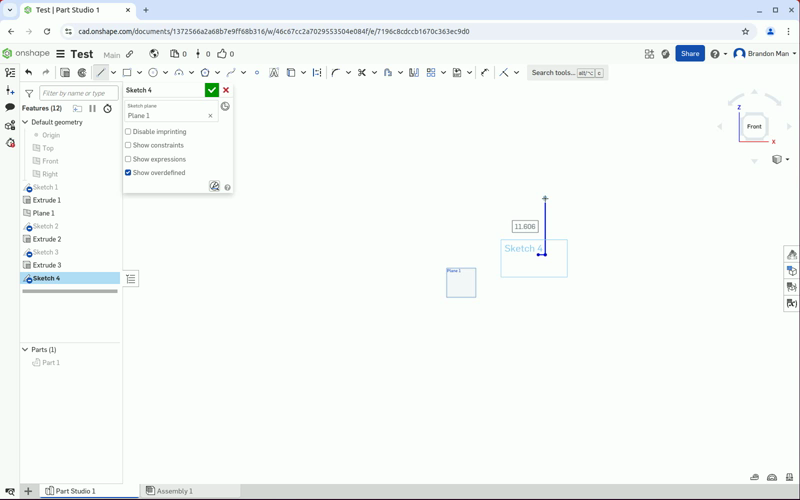
mouse_move(575, 198)
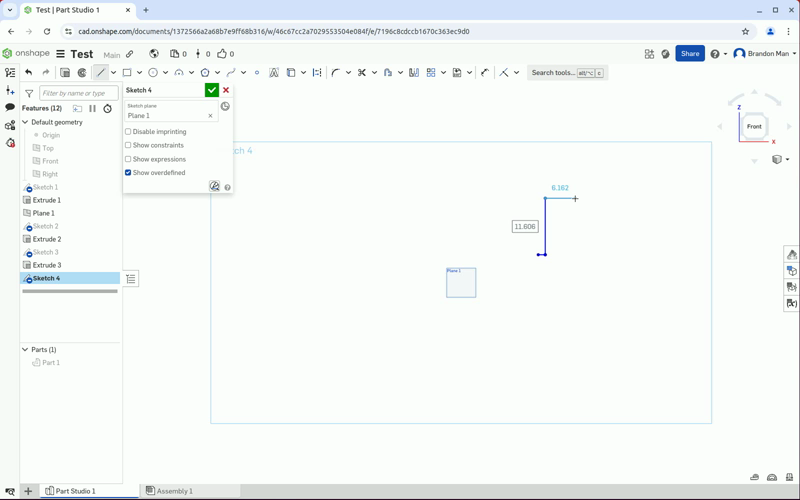
mouse_move(538, 198)
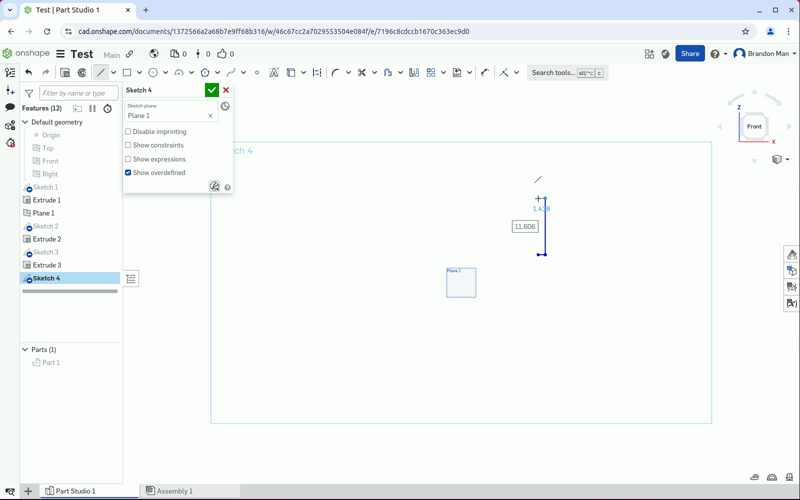
scroll(6)
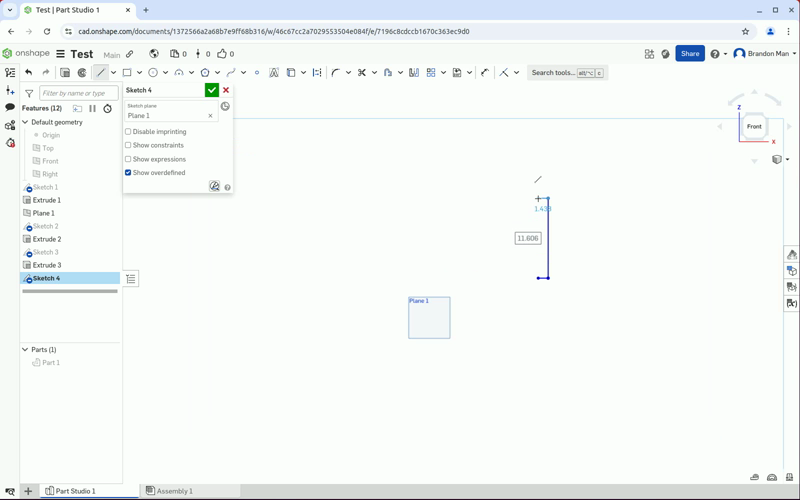
scroll(6)
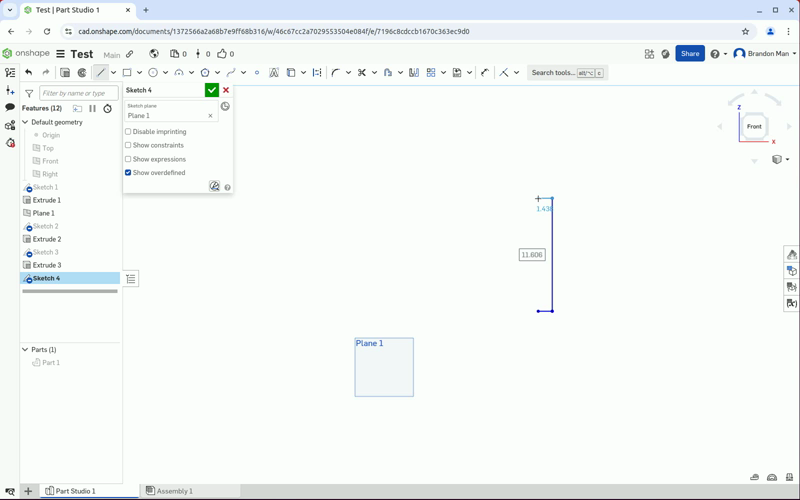
scroll(6)
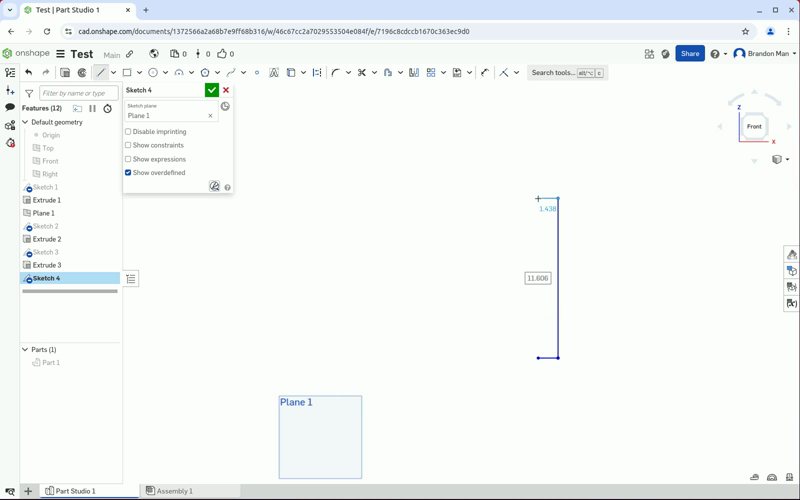
scroll(6)
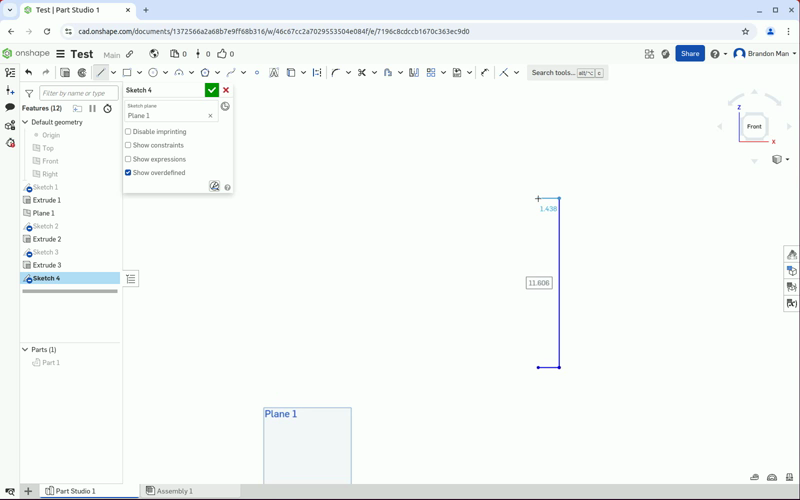
scroll(6)
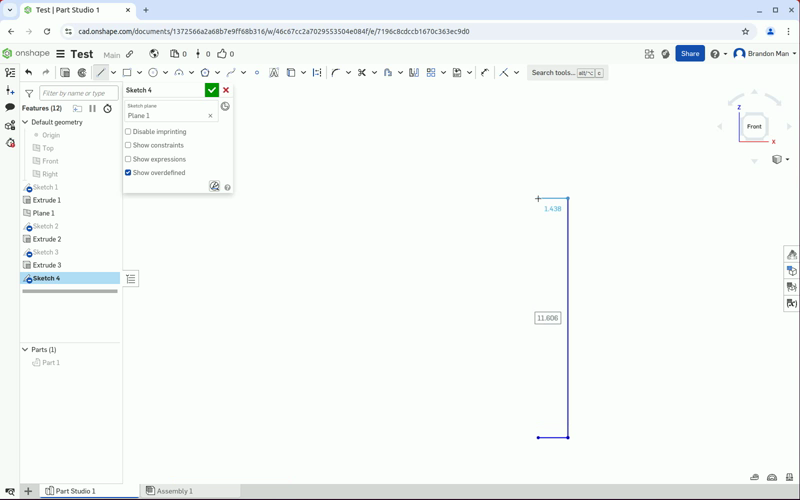
scroll(6)
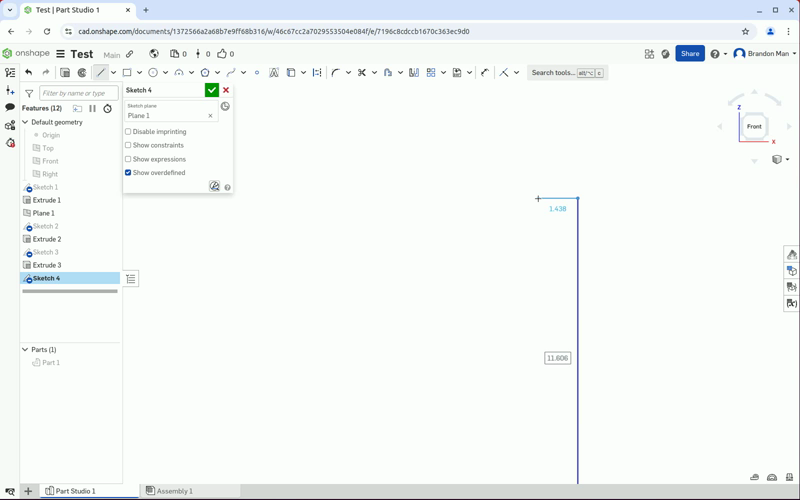
scroll(6)
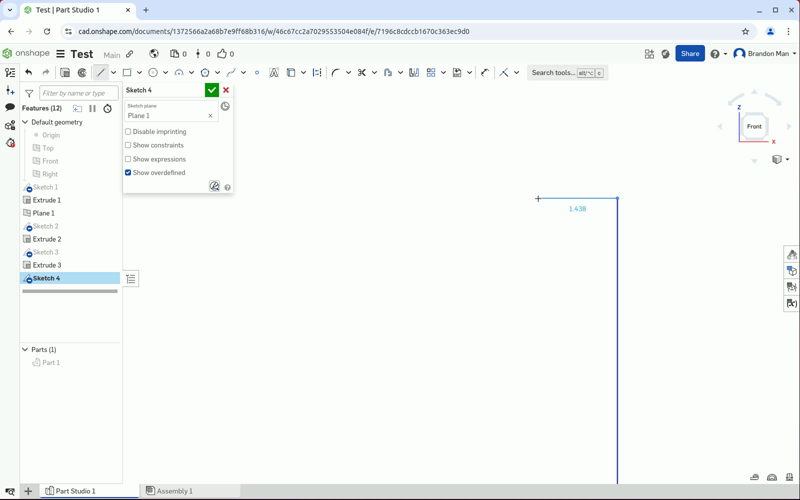
click(538, 198)
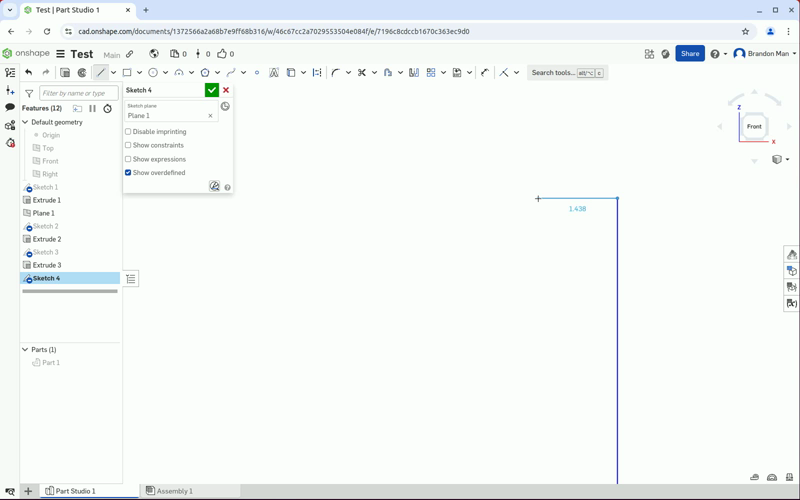
scroll(-6)
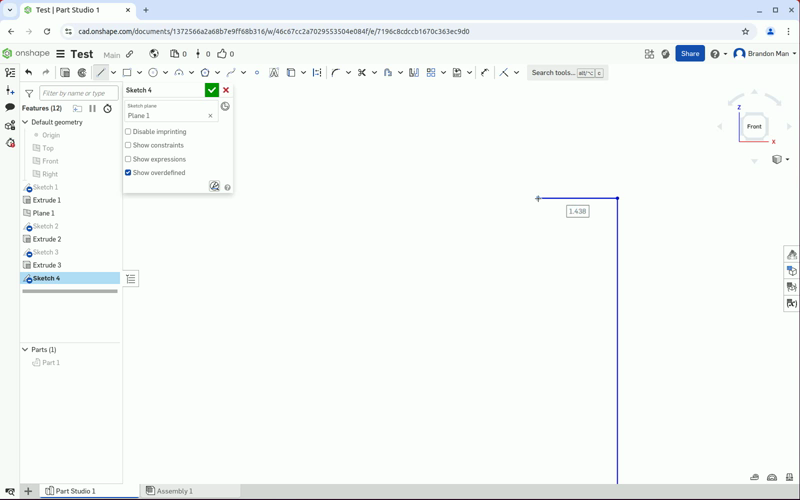
scroll(-6)
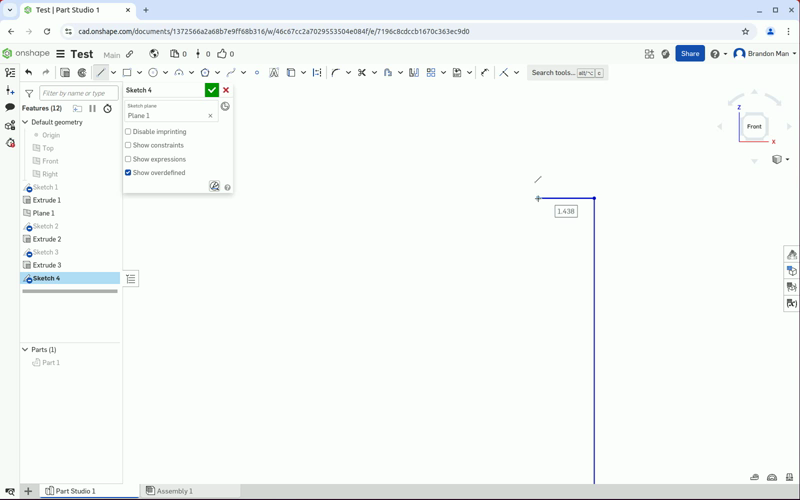
scroll(-6)
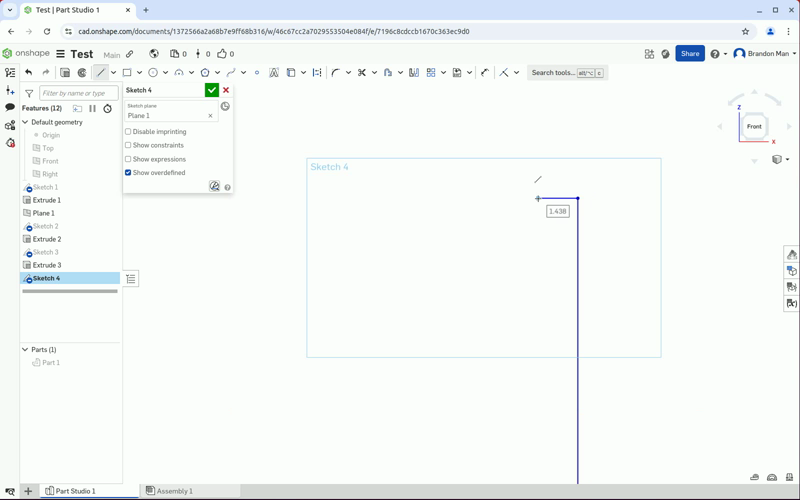
scroll(-6)
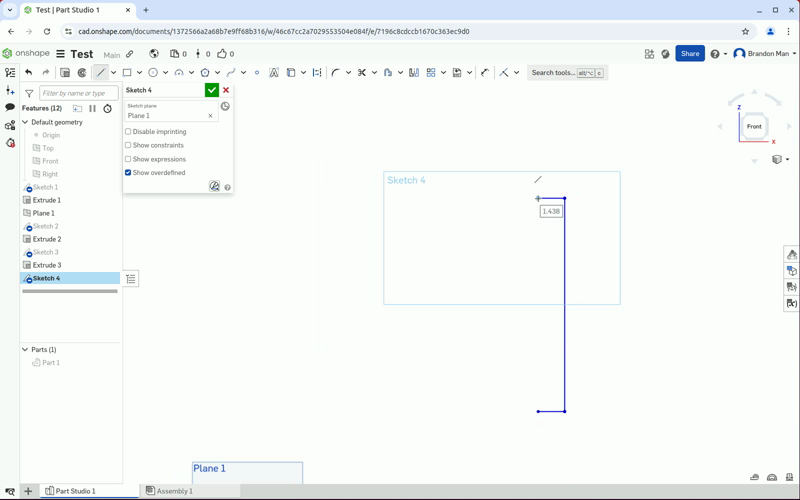
scroll(-6)
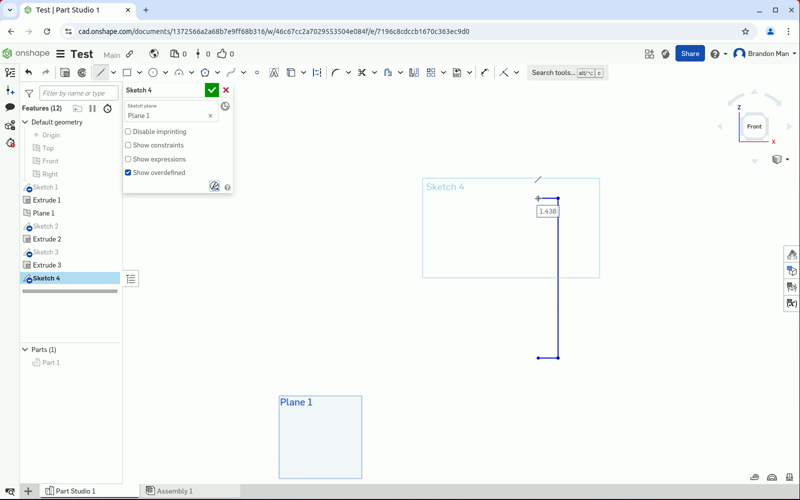
scroll(-6)
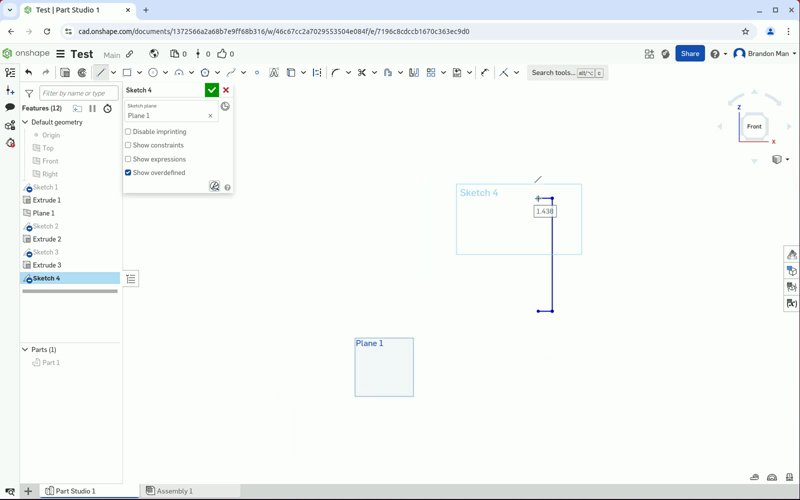
scroll(-6)
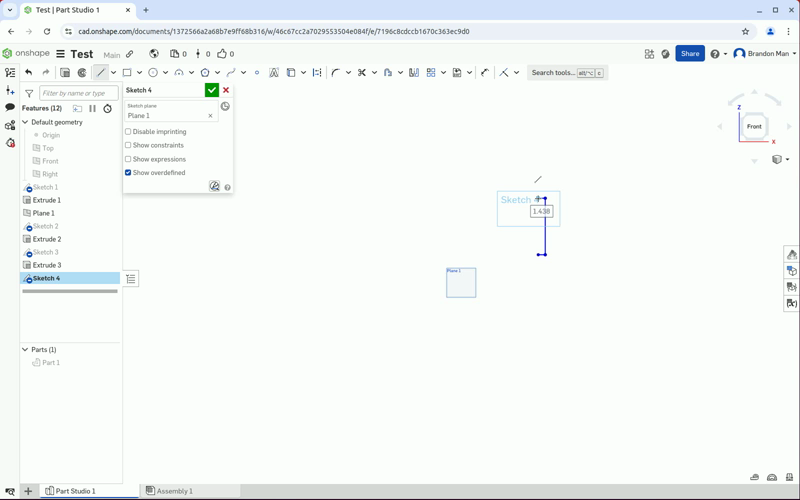
key_up(shift)
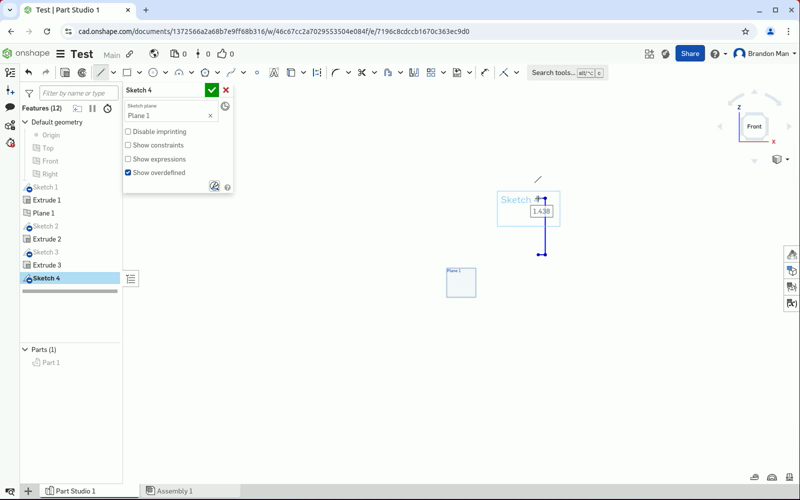
mouse_move(568, 198)
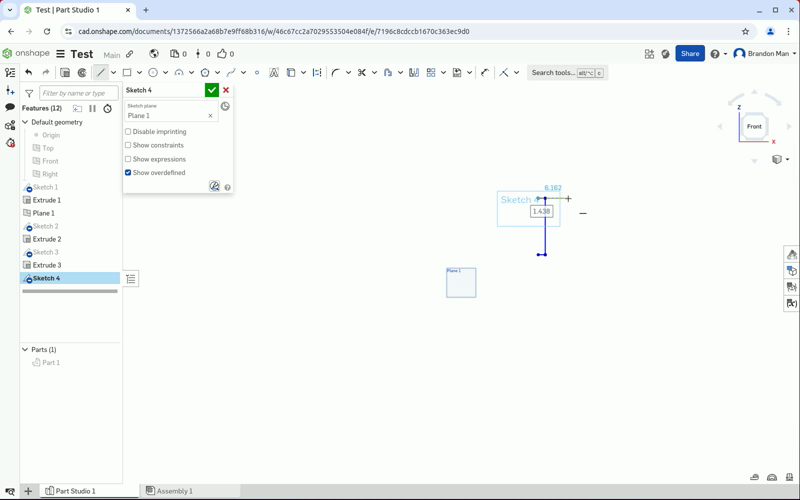
key_down(shift)
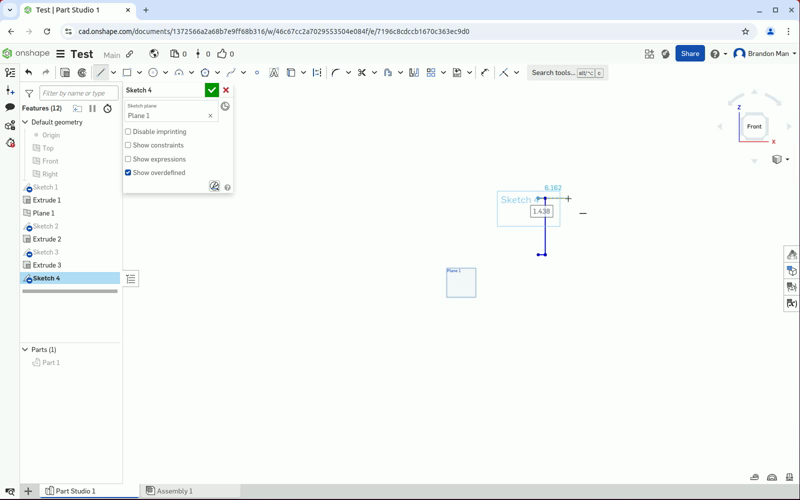
mouse_move(538, 254)
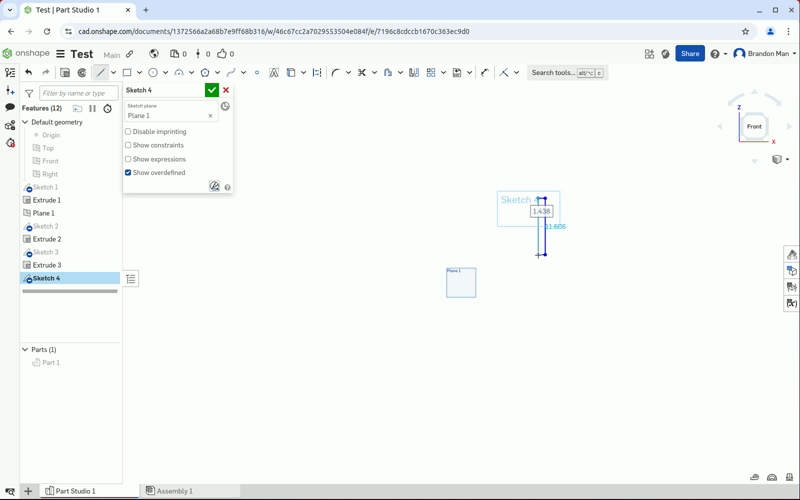
key_up(shift)
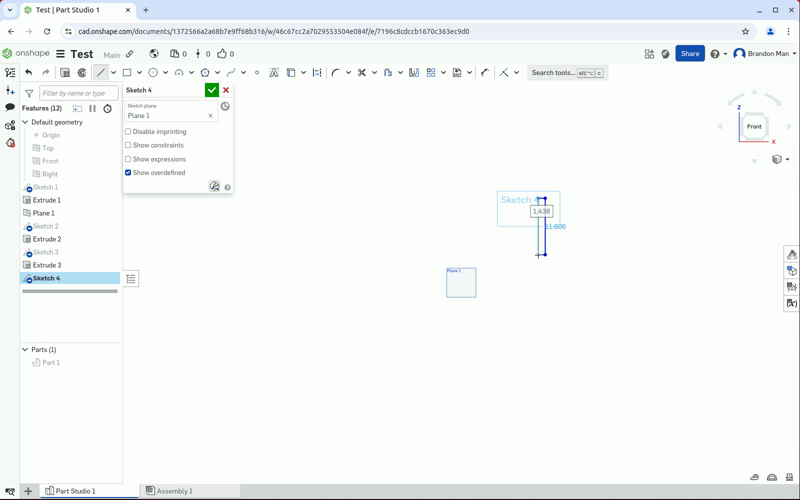
click(538, 254)
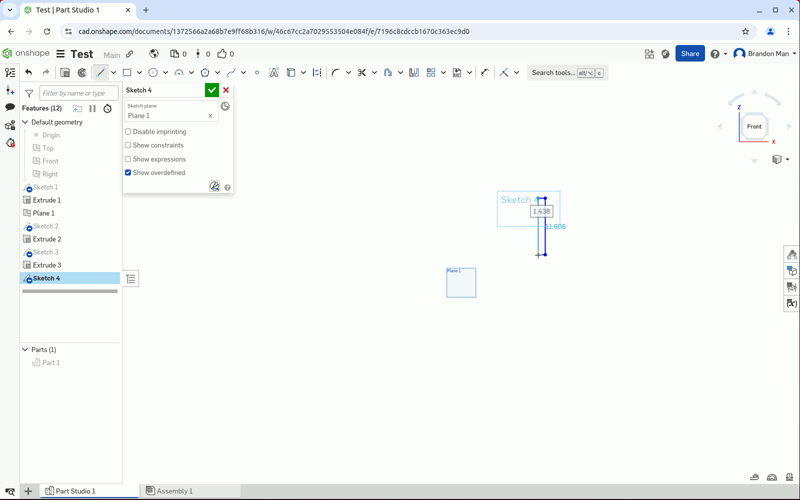
key(esc)
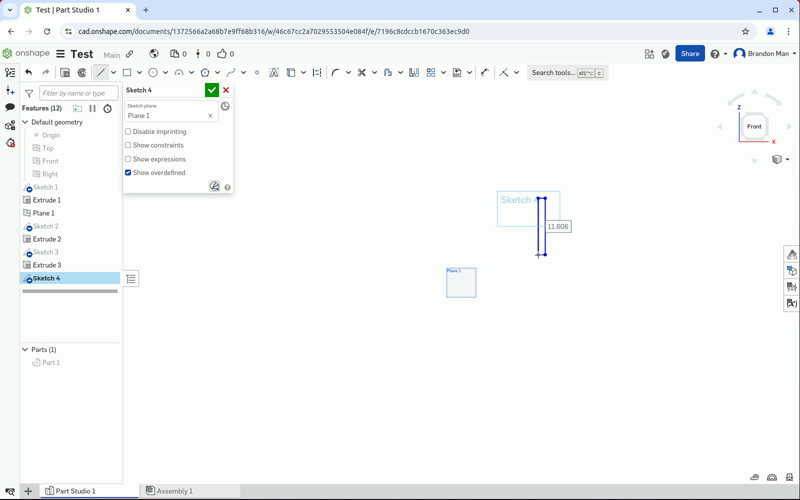
mouse_move(540, 250)
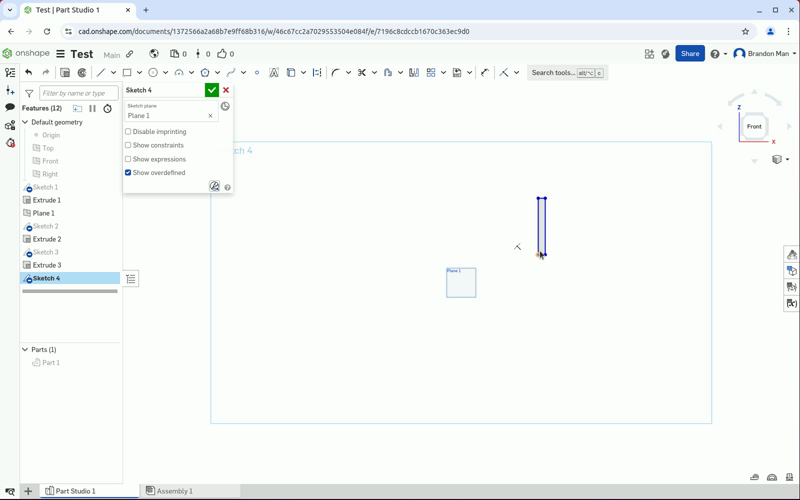
scroll(6)
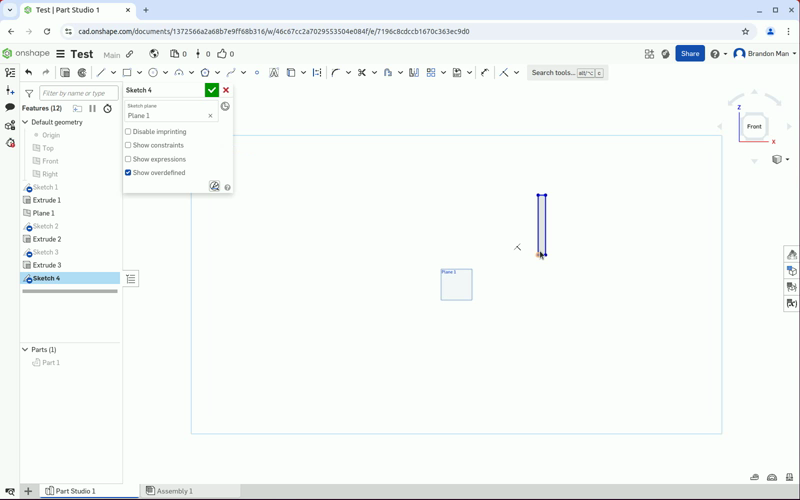
scroll(6)
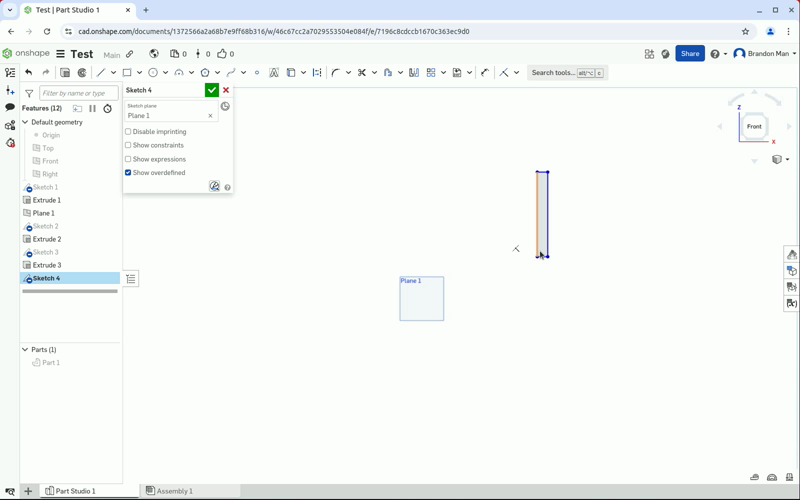
scroll(6)
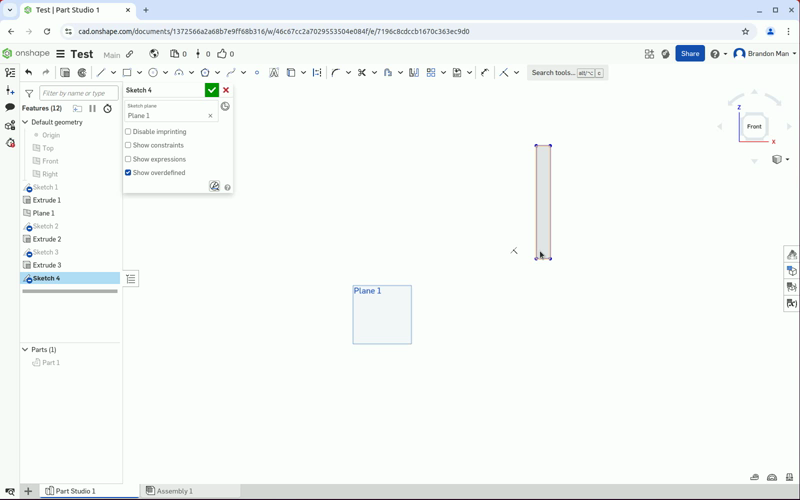
scroll(6)
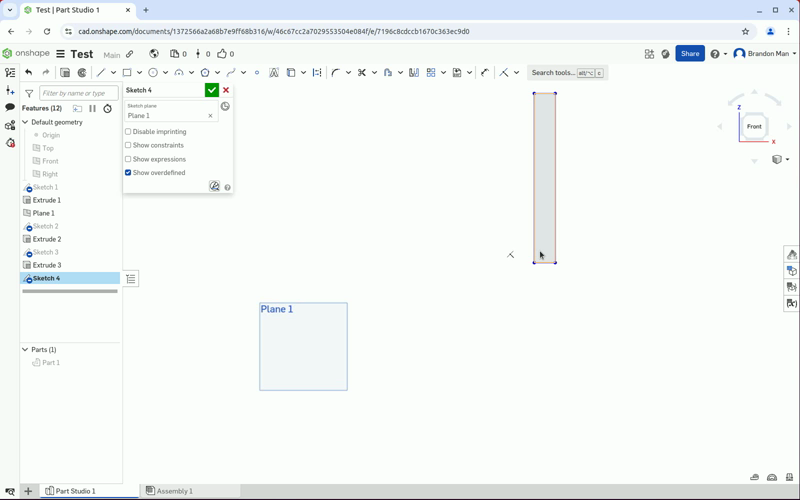
scroll(6)
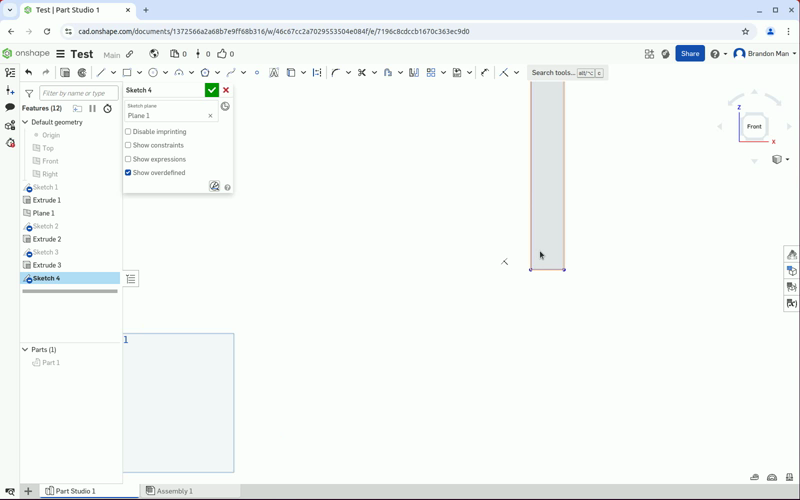
scroll(6)
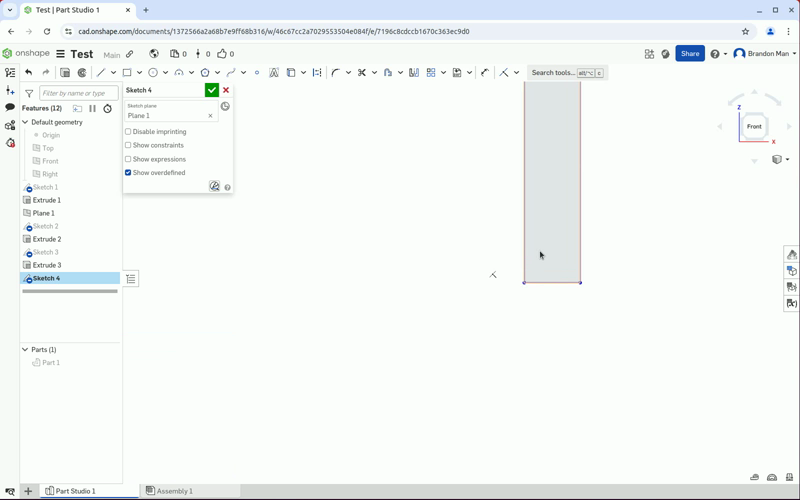
scroll(6)
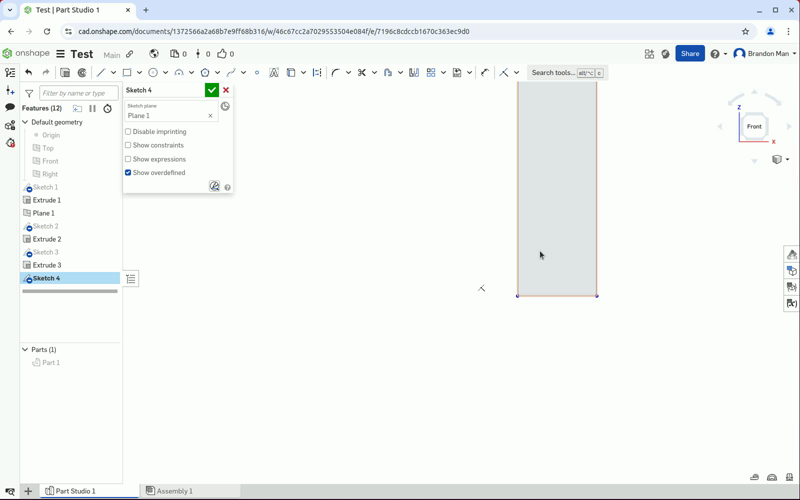
click(540, 250)
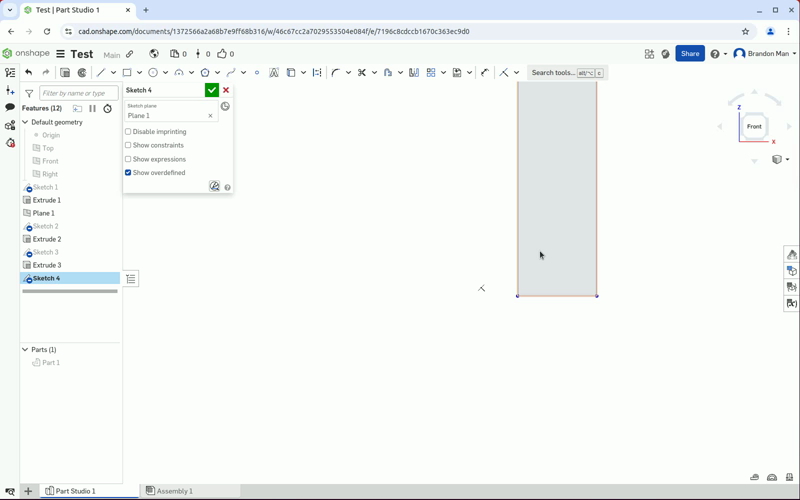
scroll(-6)
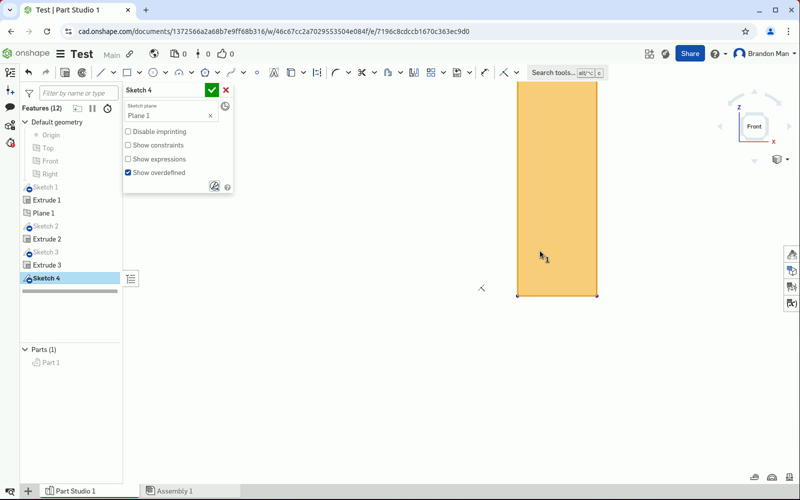
scroll(-6)
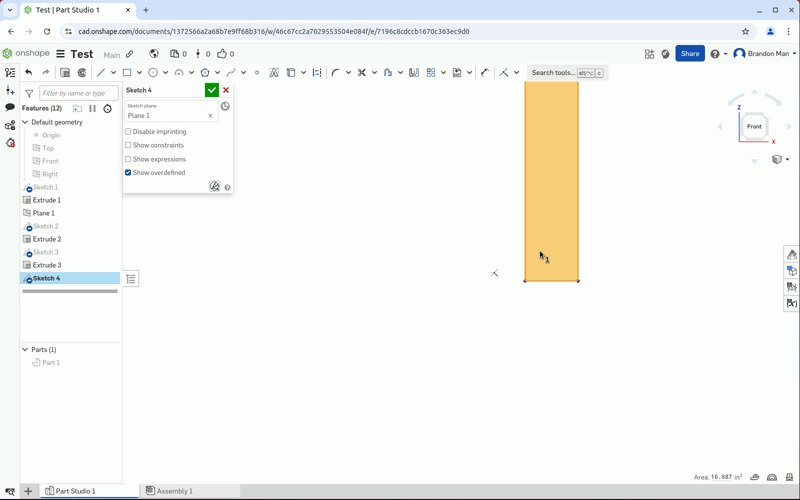
scroll(-6)
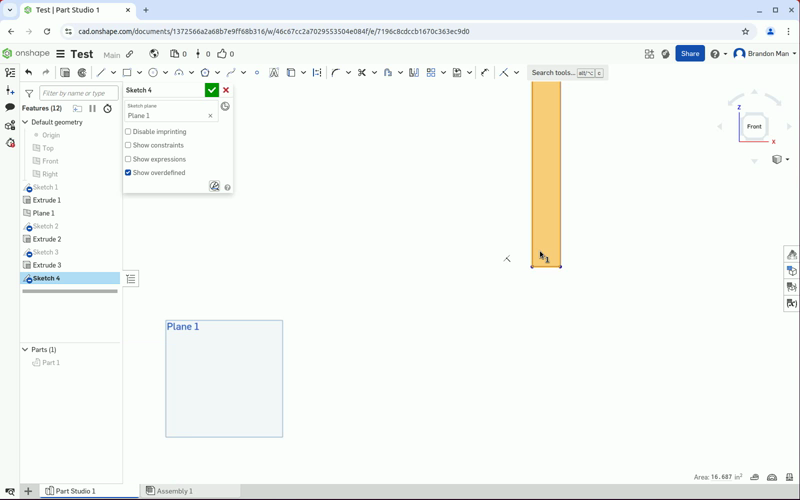
scroll(-6)
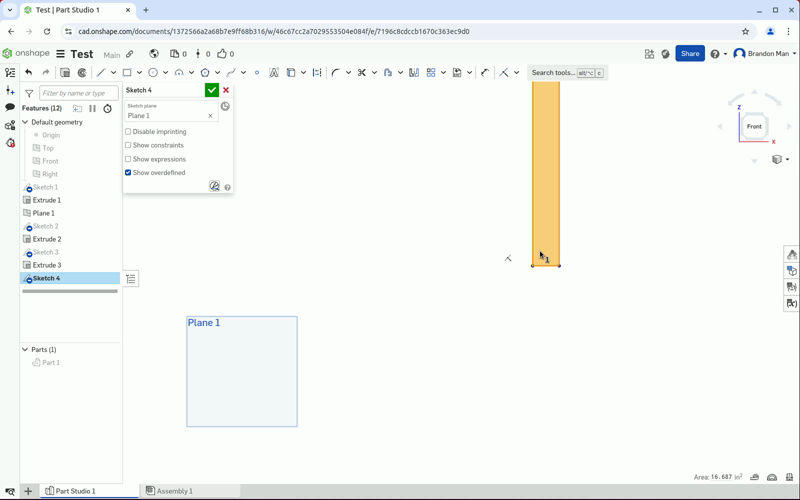
scroll(-6)
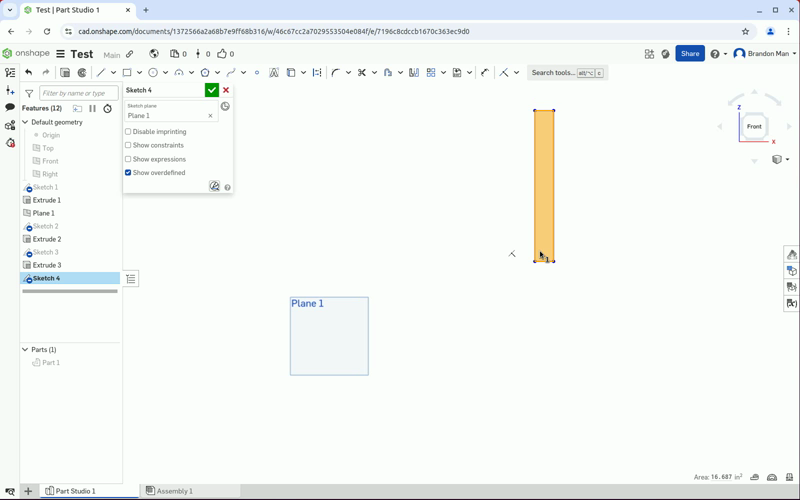
scroll(-6)
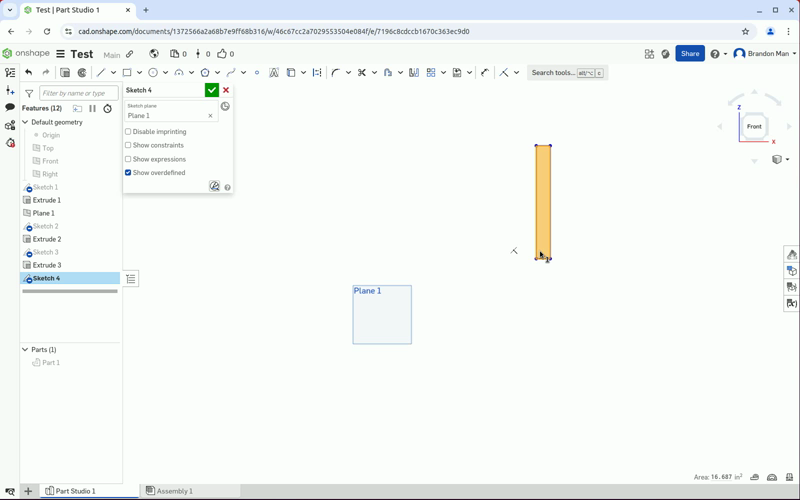
scroll(-6)
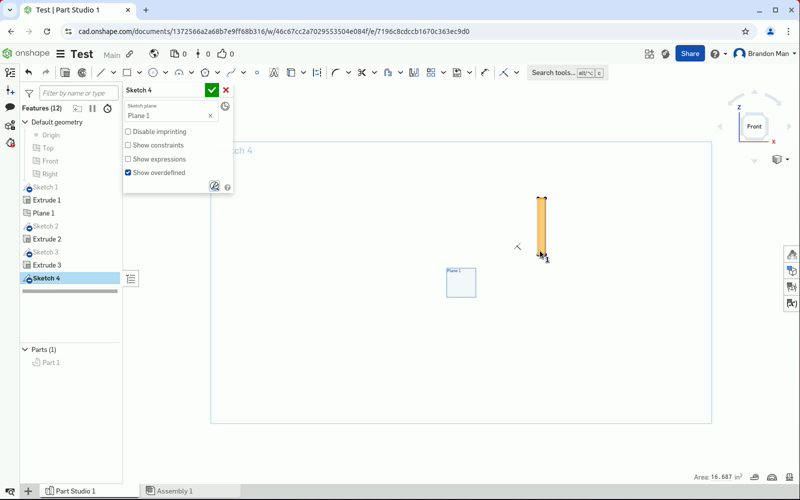
mouse_move(73, 352)
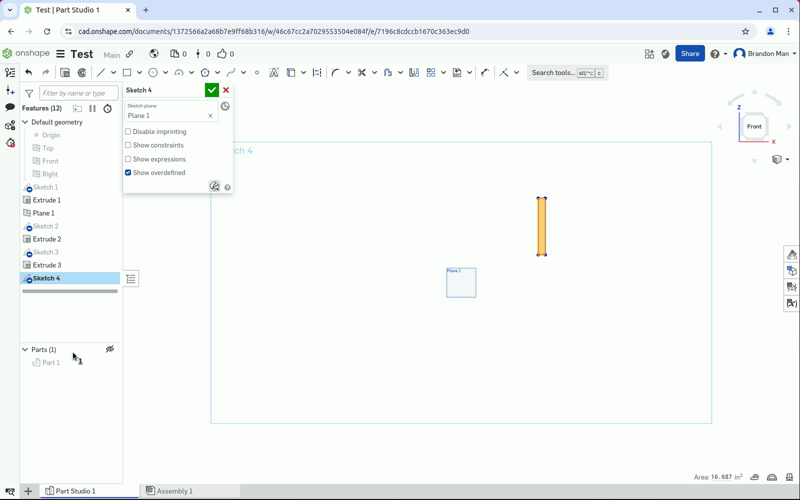
key(shift+y)
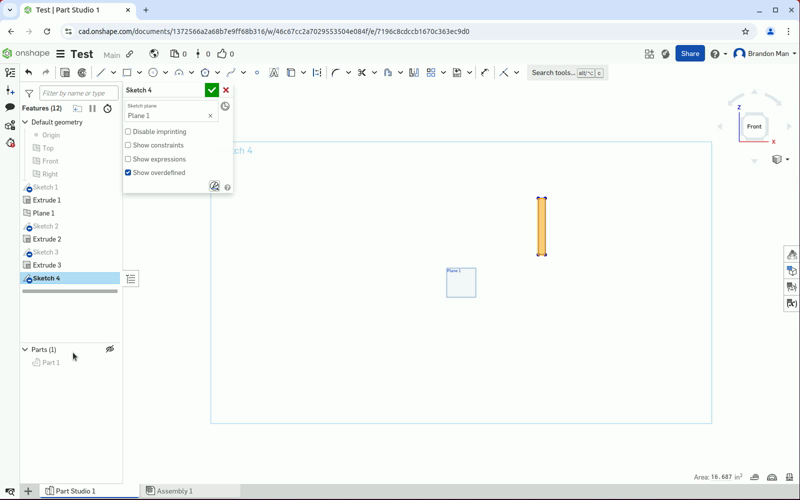
key(shift+e)
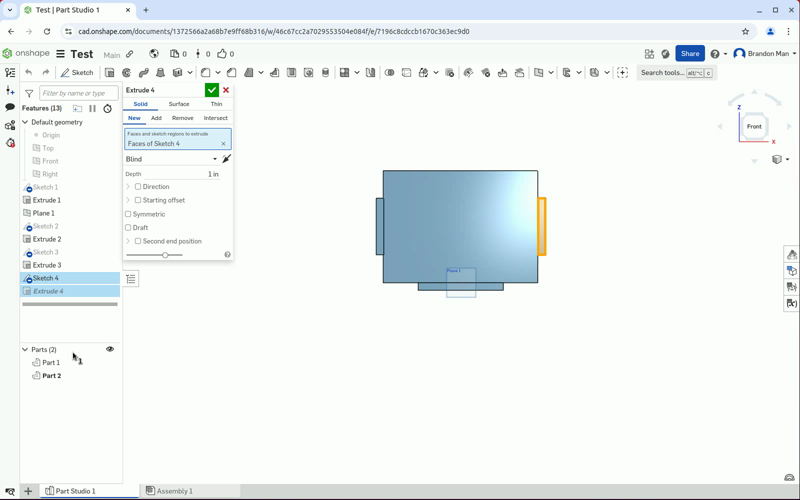
mouse_move(143, 106)
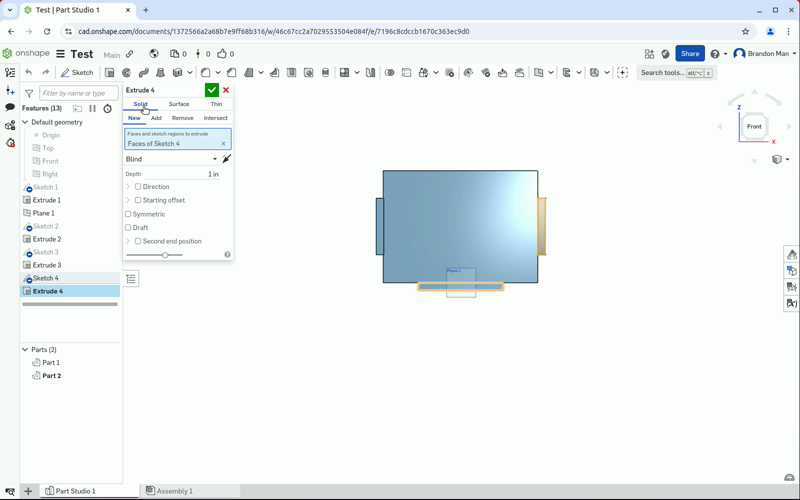
click(143, 106)
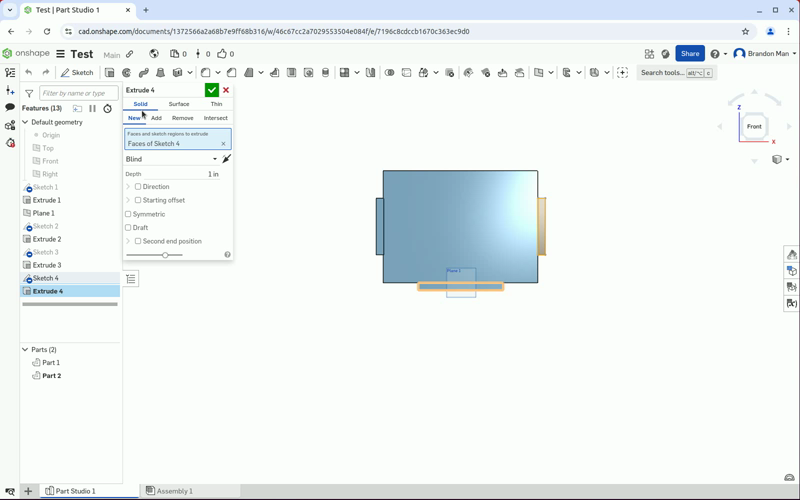
mouse_move(137, 120)
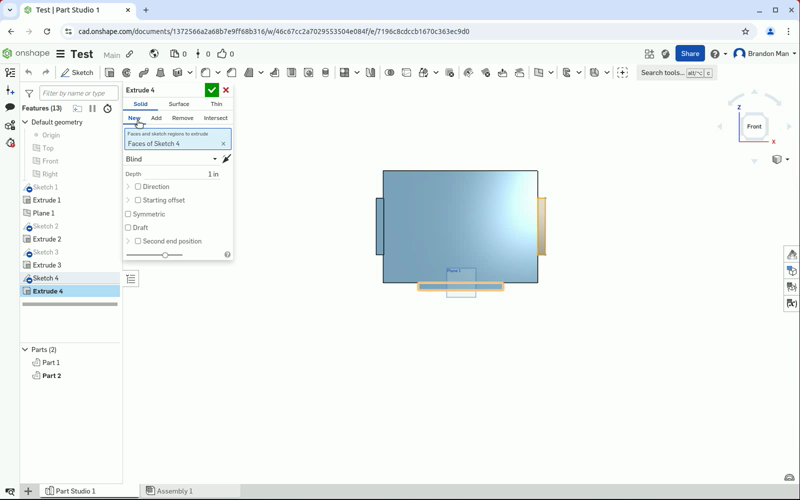
click(137, 120)
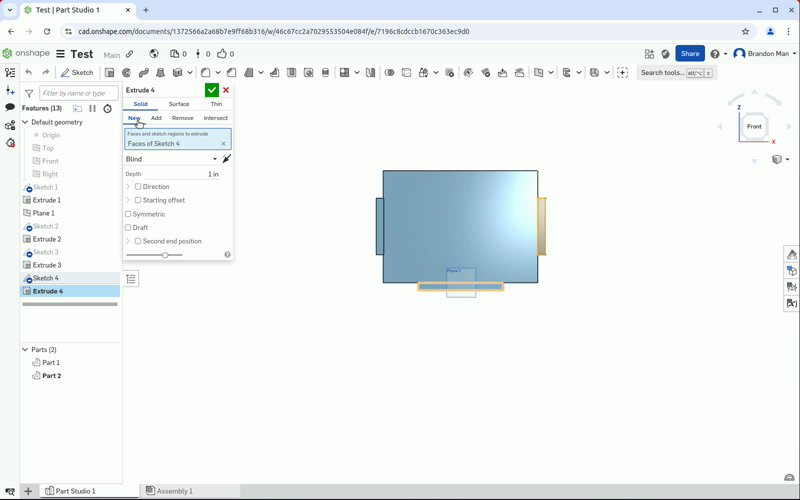
key(tab, 4)
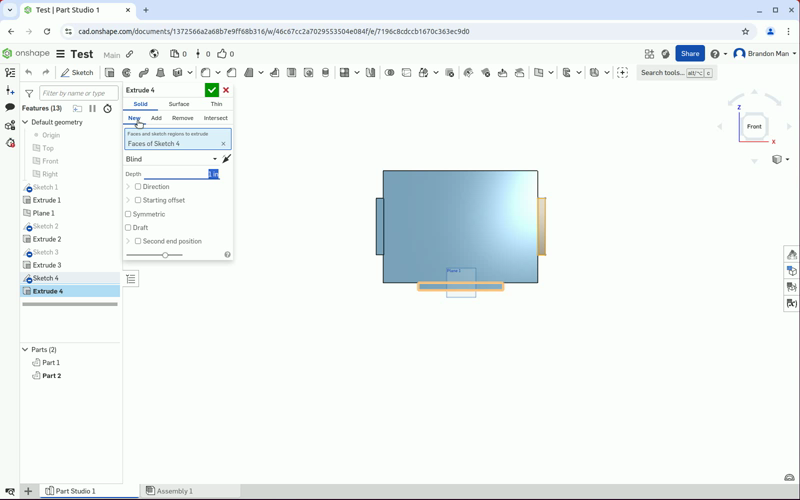
text(-1.444)
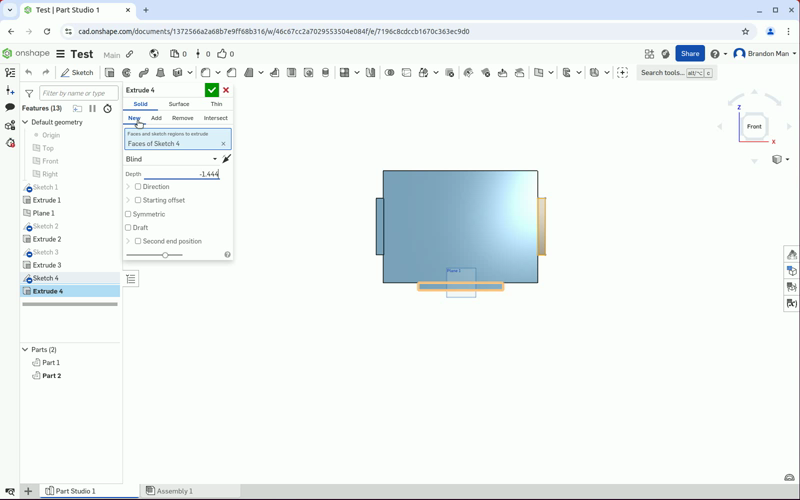
key(enter)
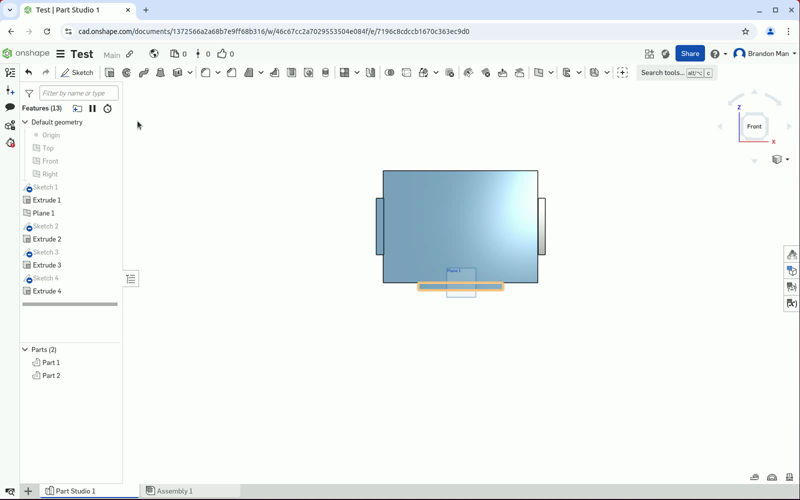
key(shift+h)
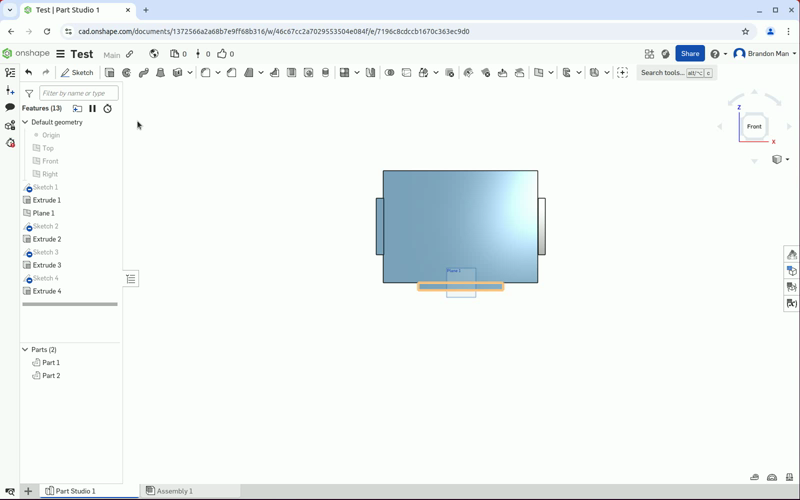
key(shift+h)
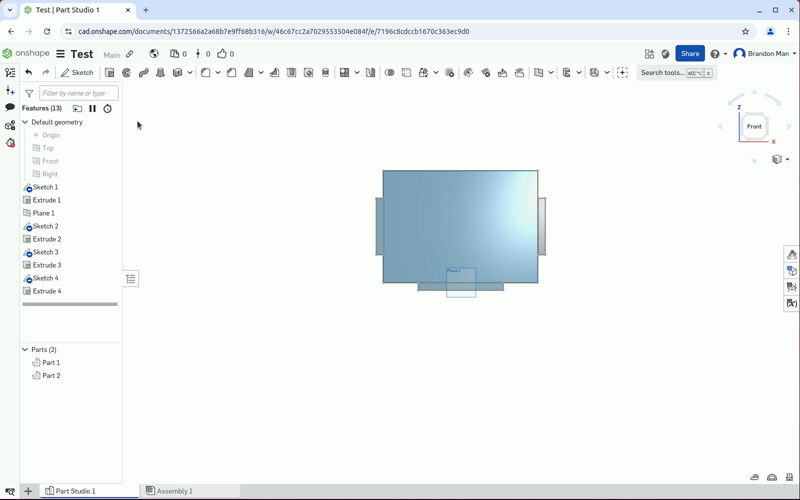
key(shift+7)
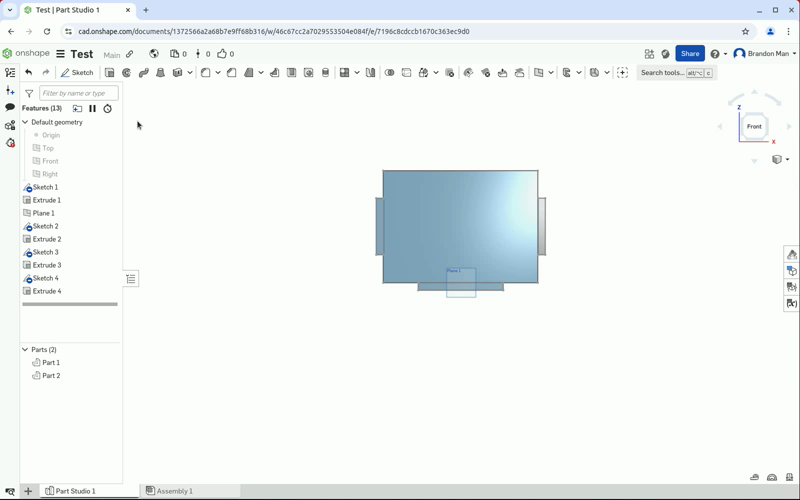
key(left, 2)
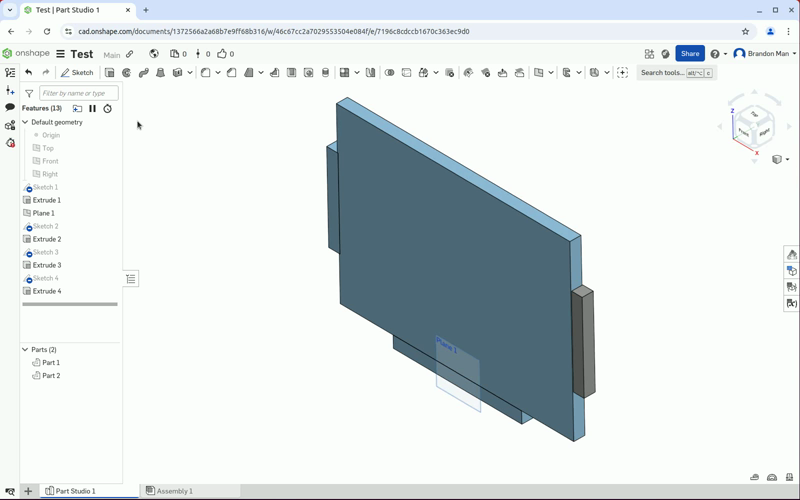
key(down, 2)
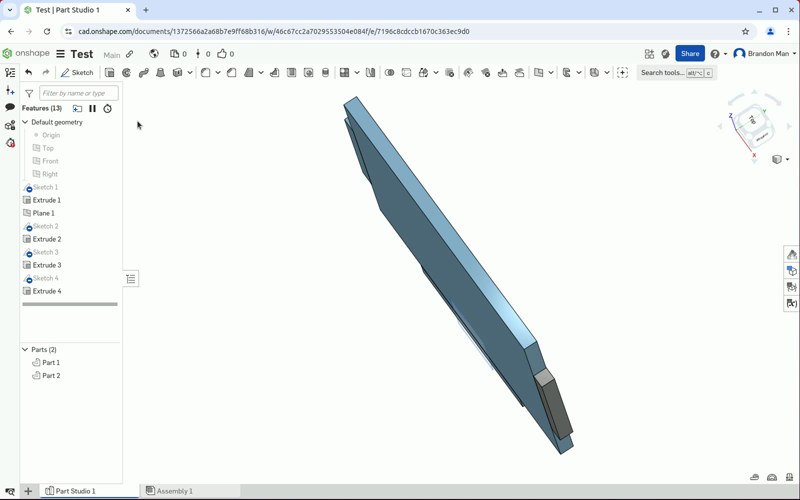
key(up, 2)
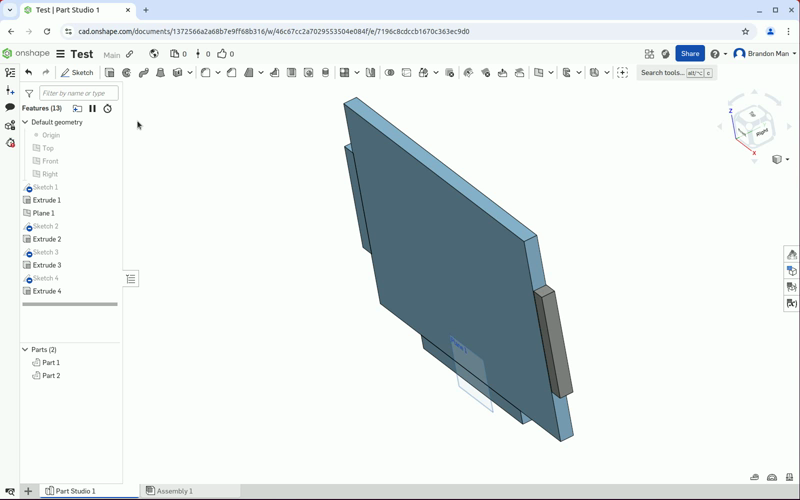
key(right, 2)
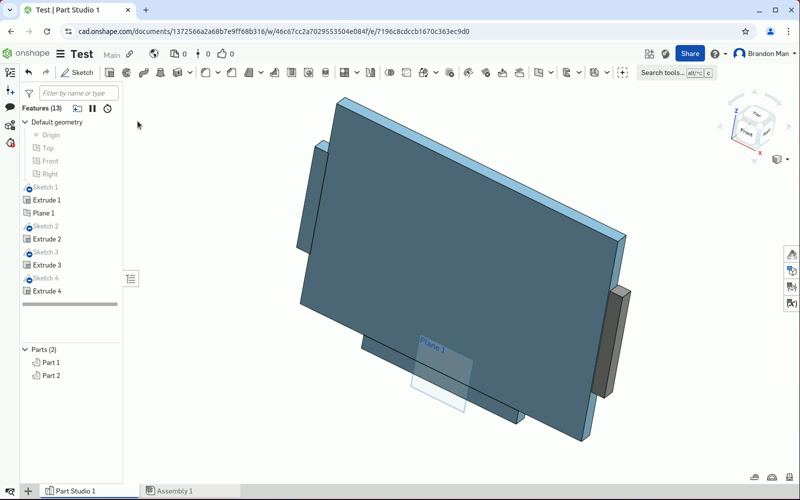
mouse_move(73, 189)
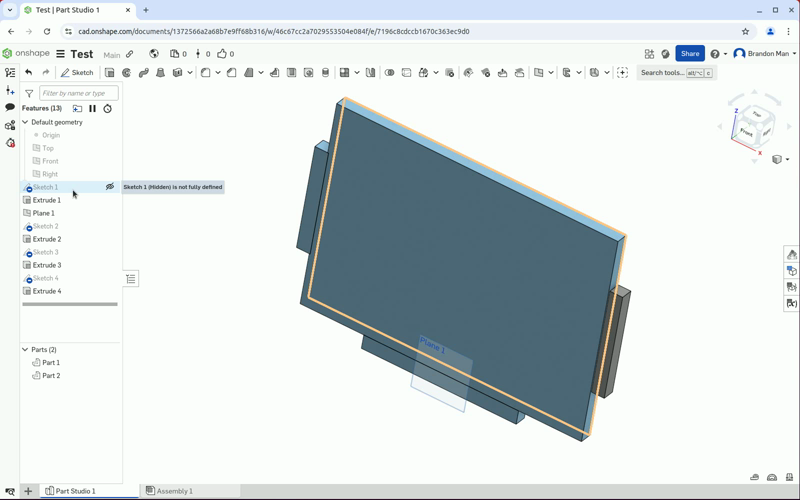
click(73, 189)